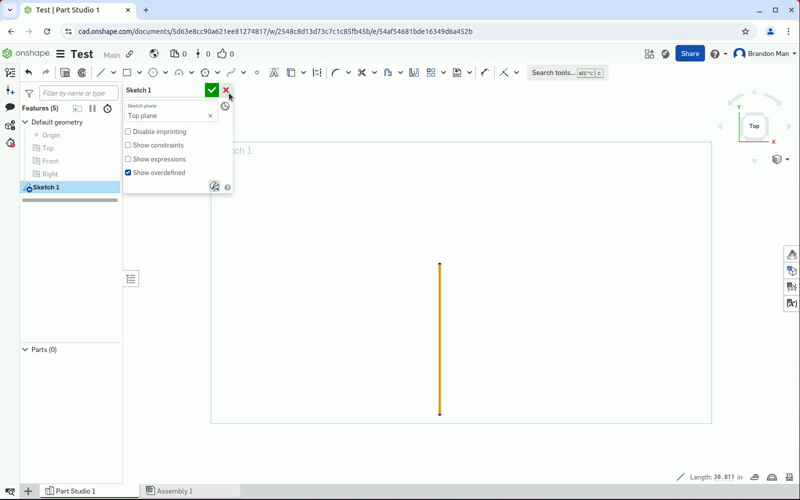
key(shift+h)
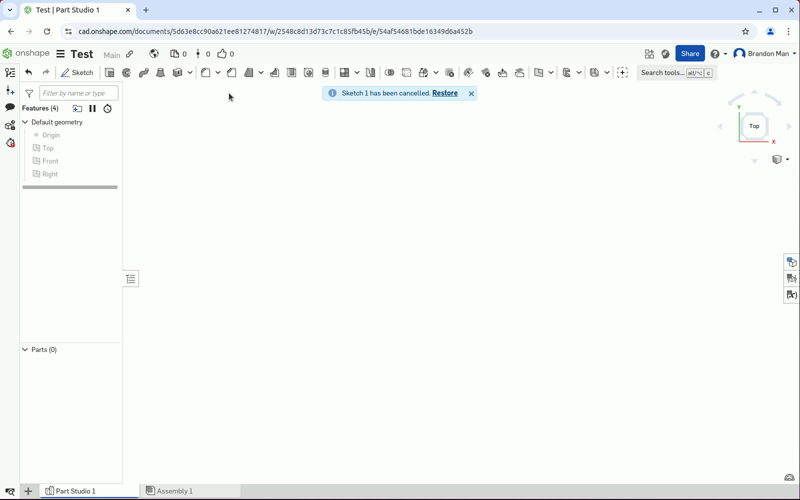
mouse_move(73, 352)
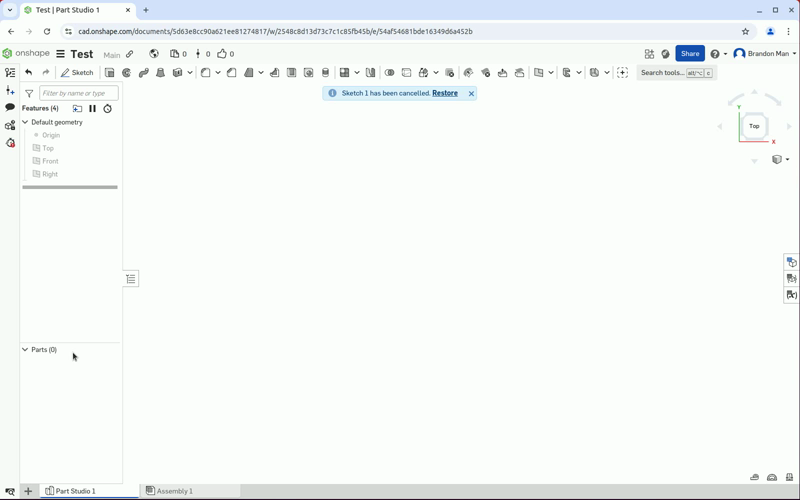
key(y)
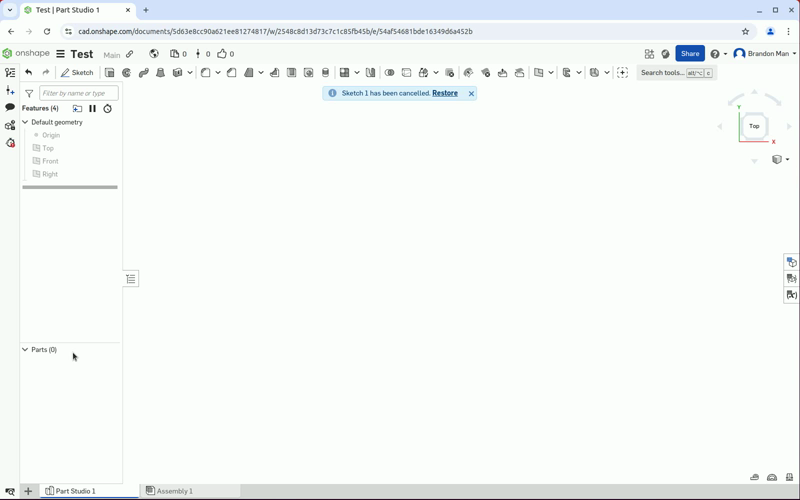
key(shift+p)
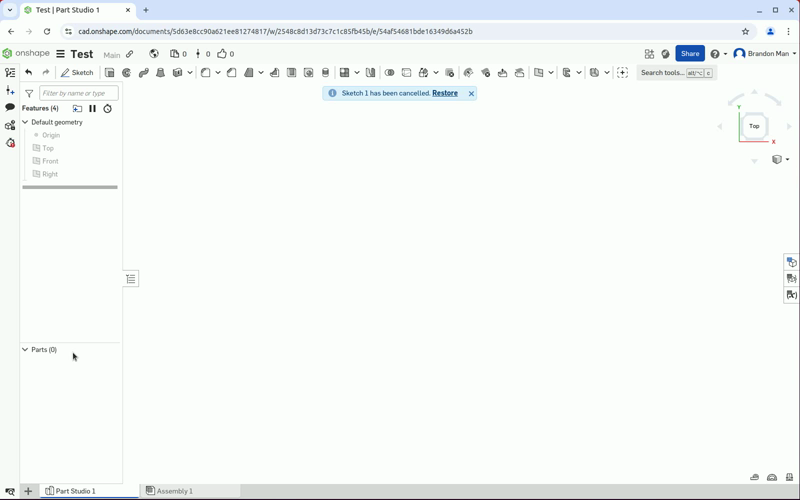
key(space)
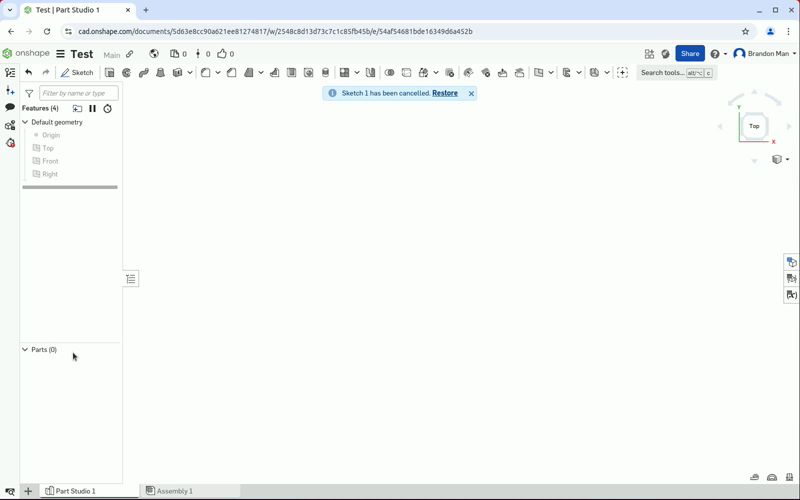
key_down(shift)
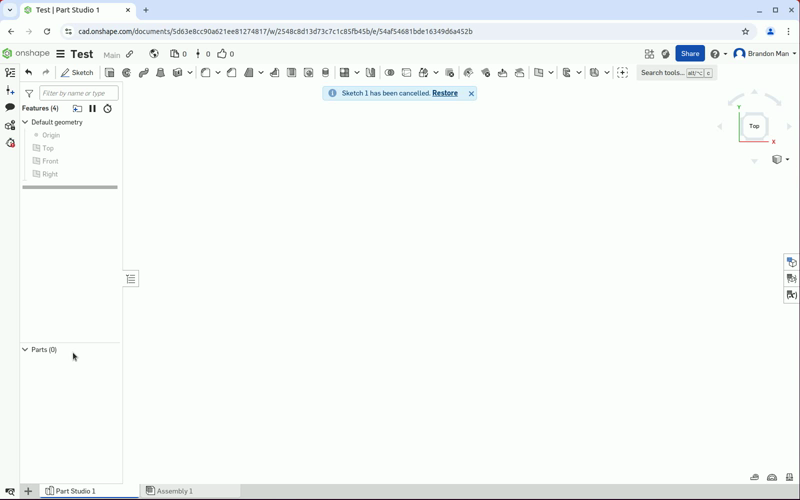
key(up)
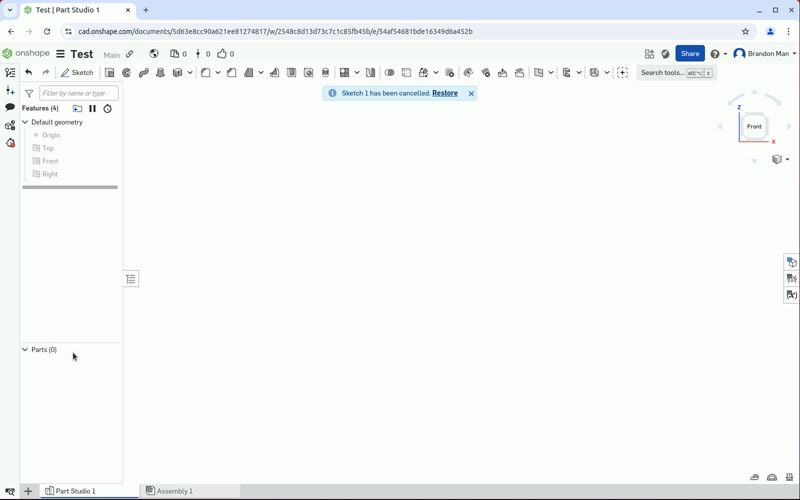
key_up(shift)
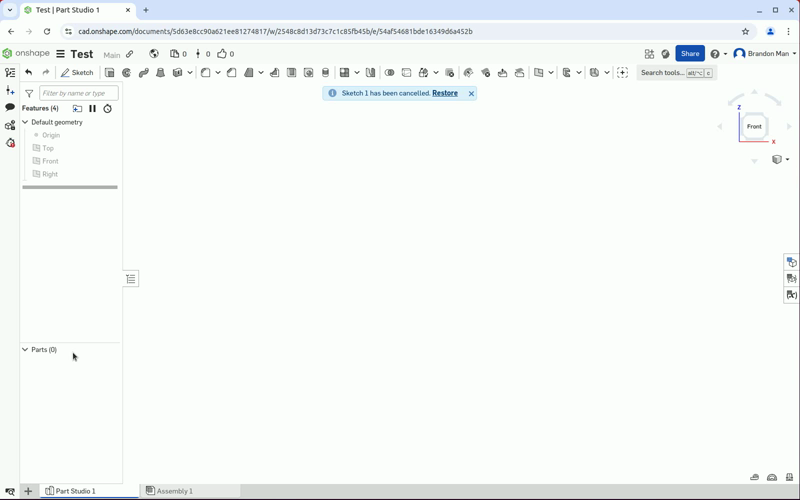
mouse_move(73, 352)
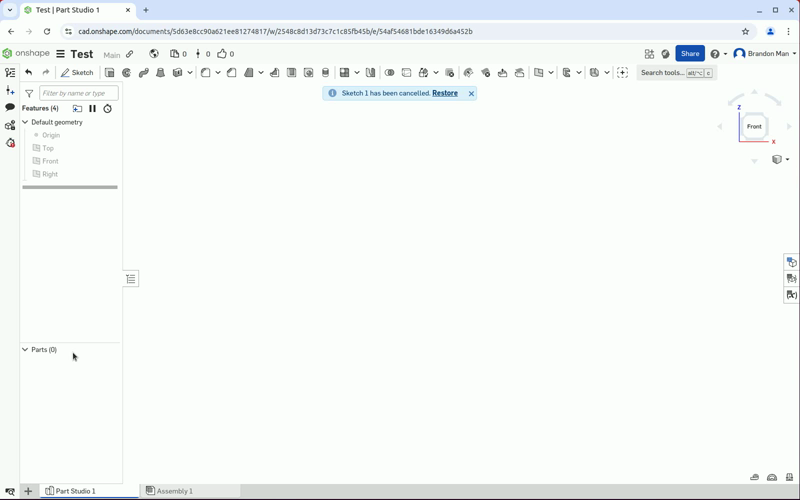
key(shift+y)
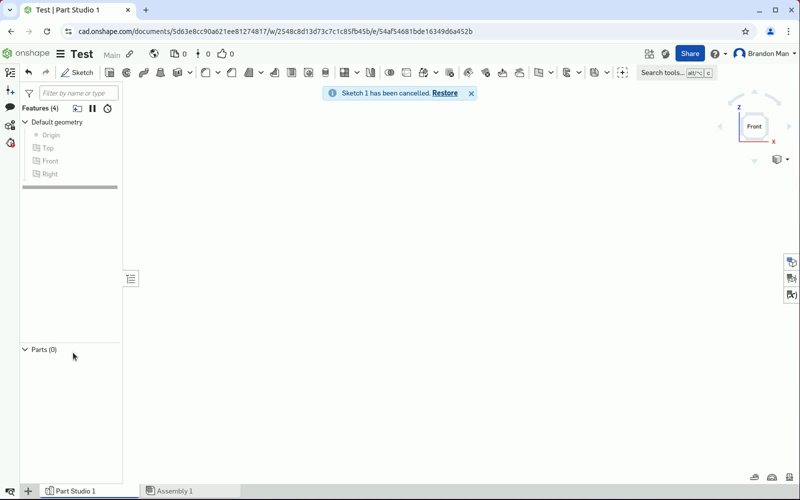
key(shift+s)
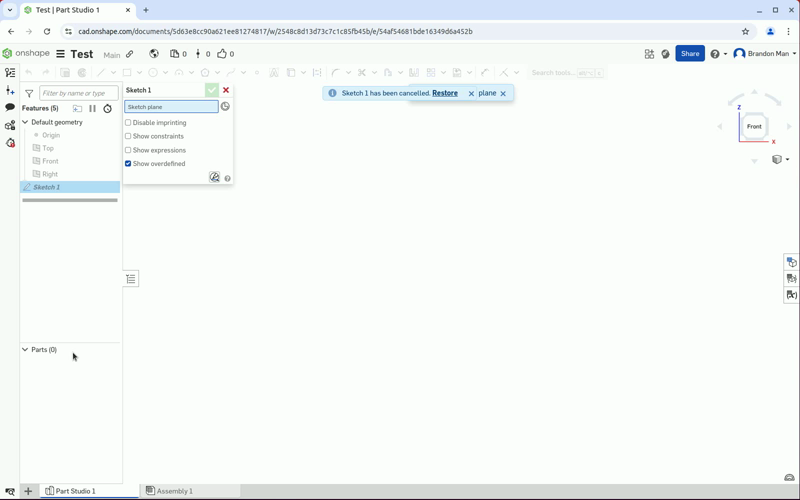
mouse_move(73, 163)
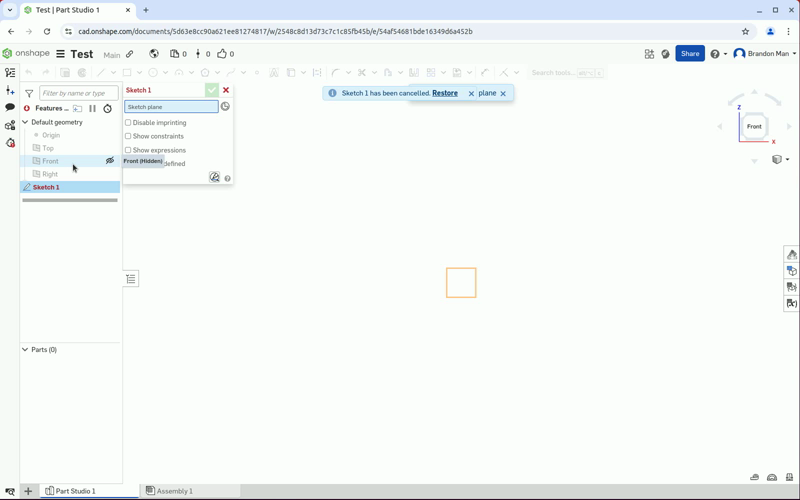
click(73, 163)
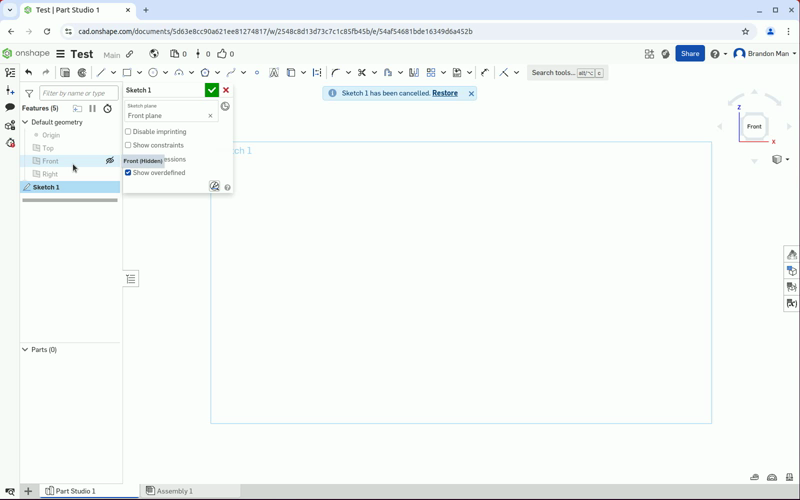
mouse_move(73, 352)
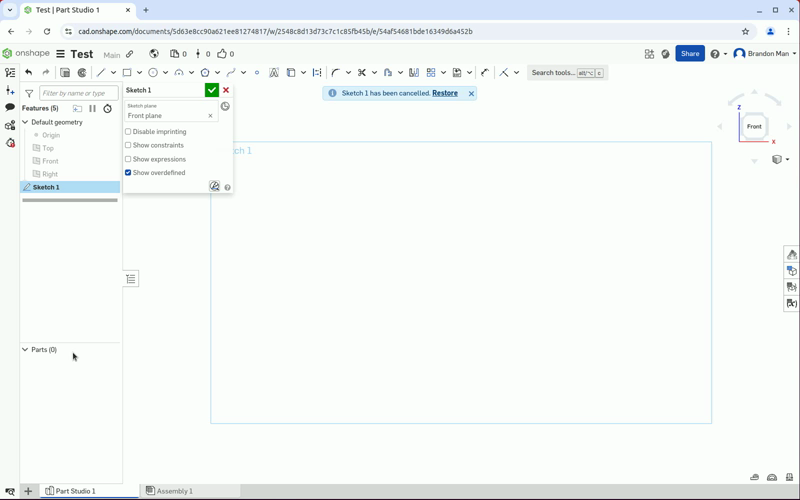
key(y)
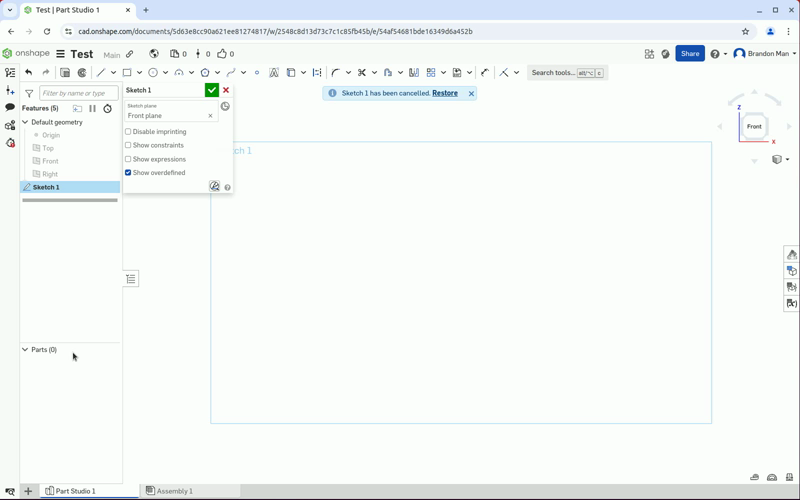
key(c)
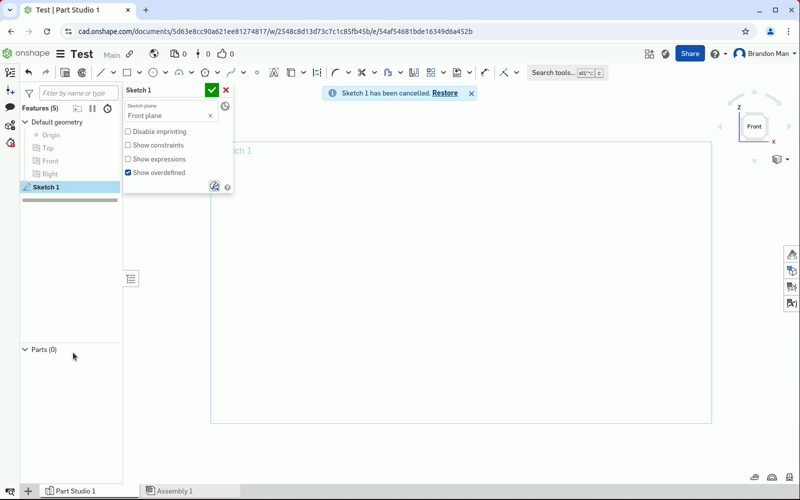
key_down(shift)
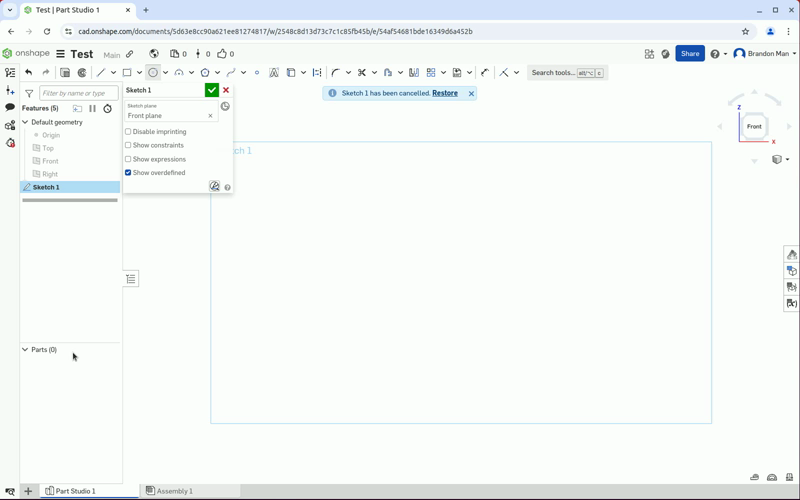
mouse_move(461, 282)
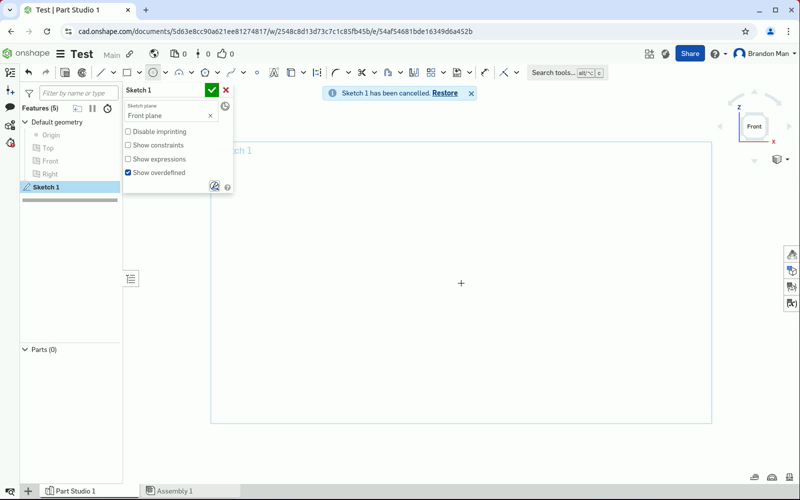
click(461, 282)
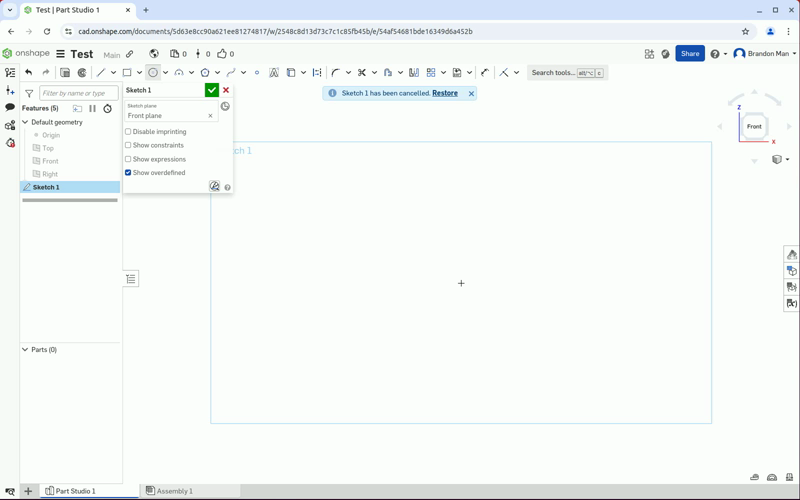
key_up(shift)
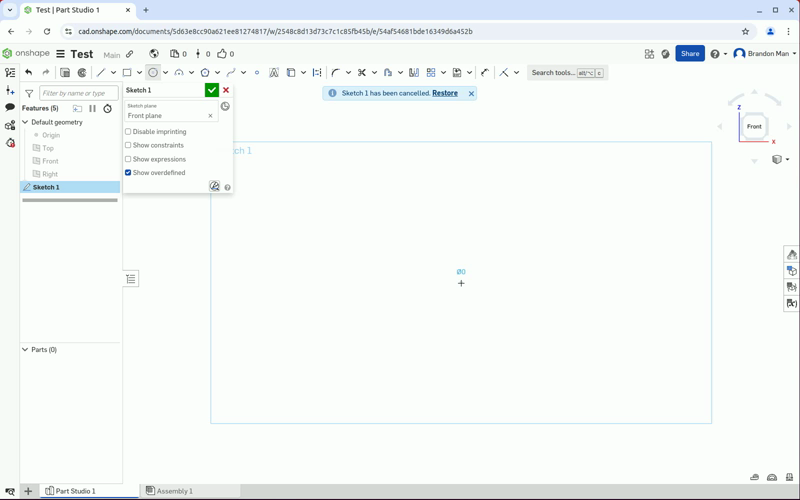
mouse_move(501, 282)
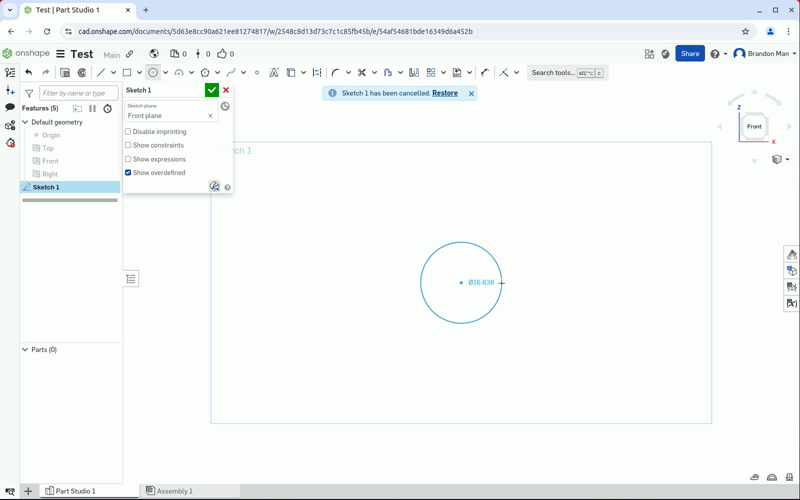
click(501, 282)
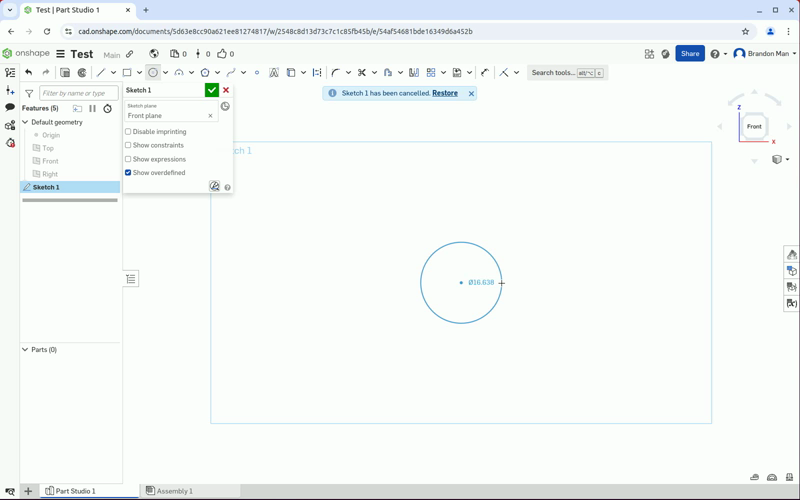
key(esc)
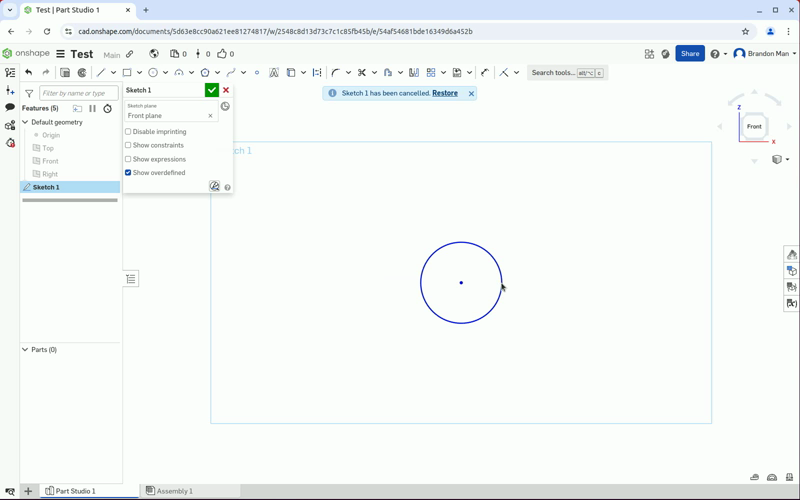
key(c)
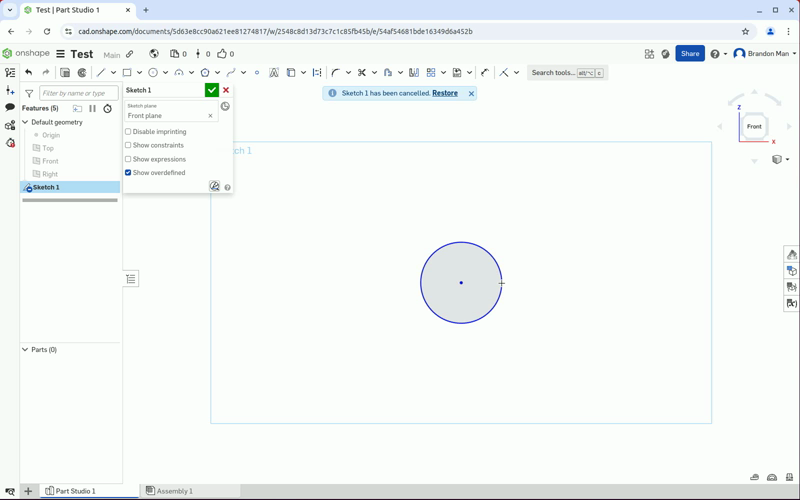
key_down(shift)
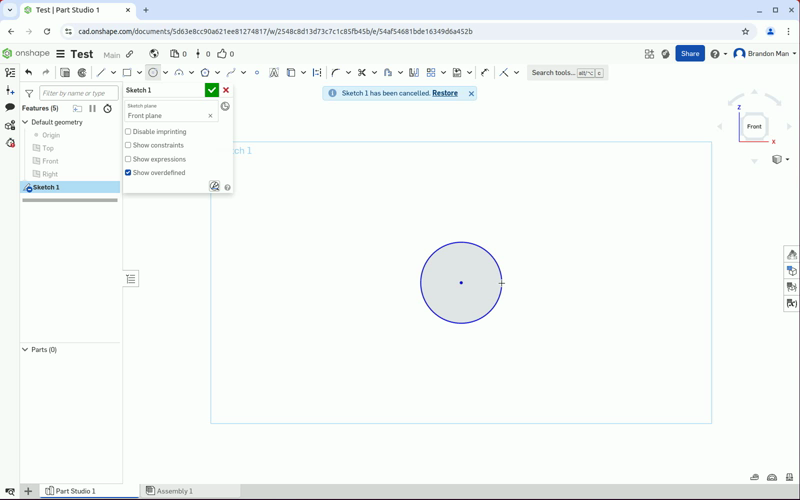
mouse_move(461, 282)
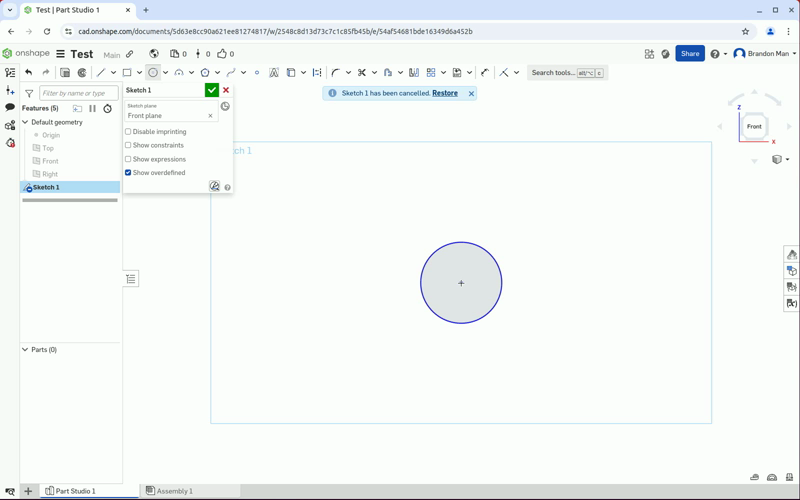
click(461, 282)
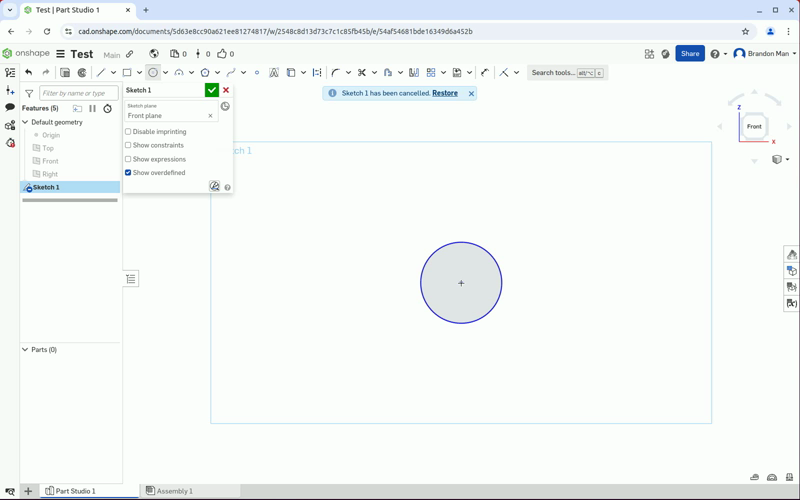
key_up(shift)
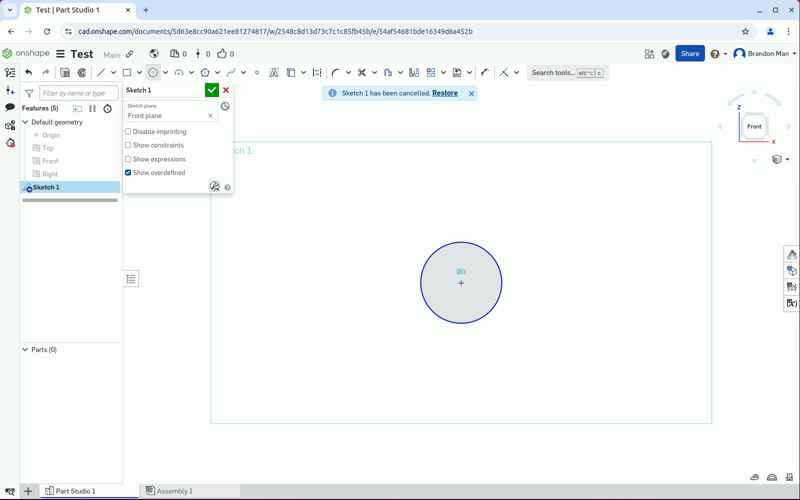
mouse_move(468, 282)
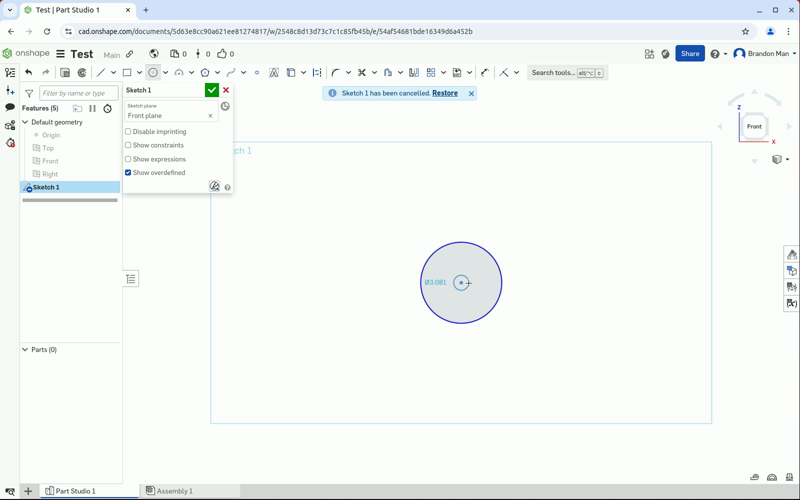
click(468, 282)
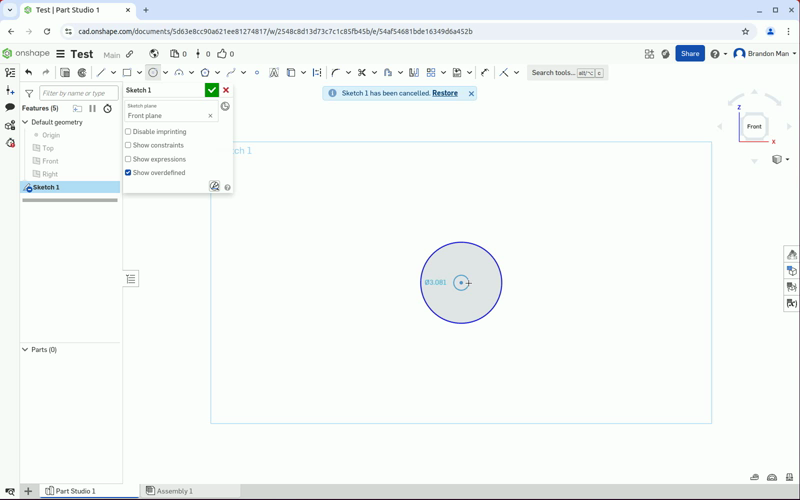
key(esc)
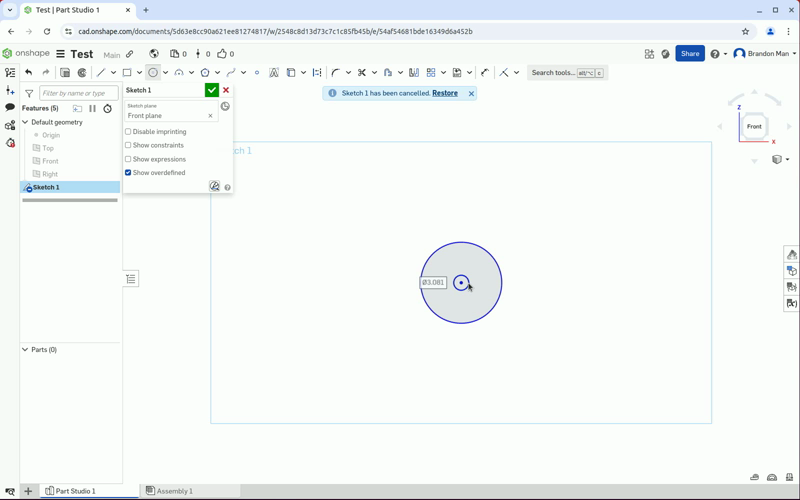
mouse_move(483, 297)
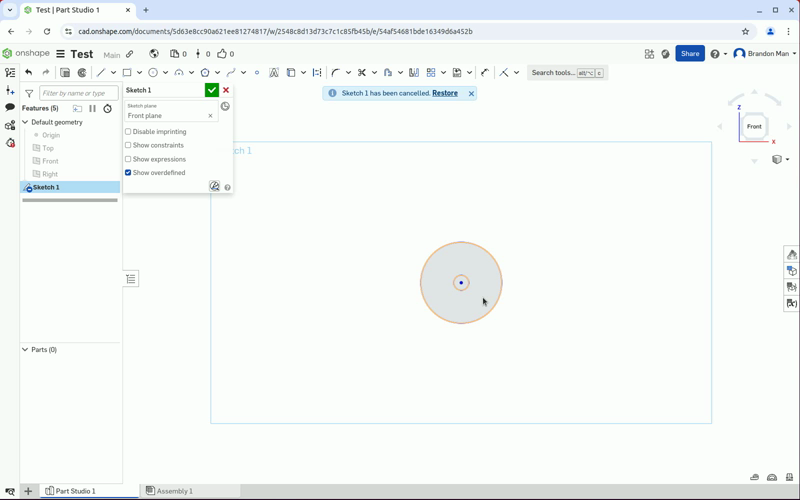
click(483, 297)
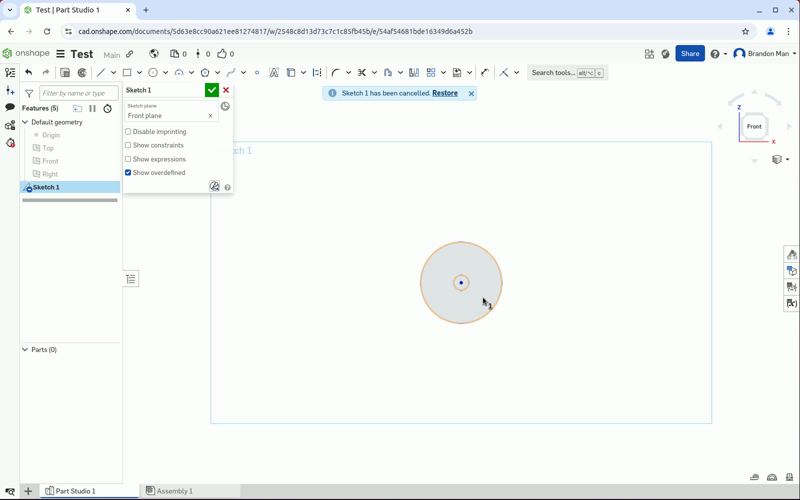
mouse_move(73, 352)
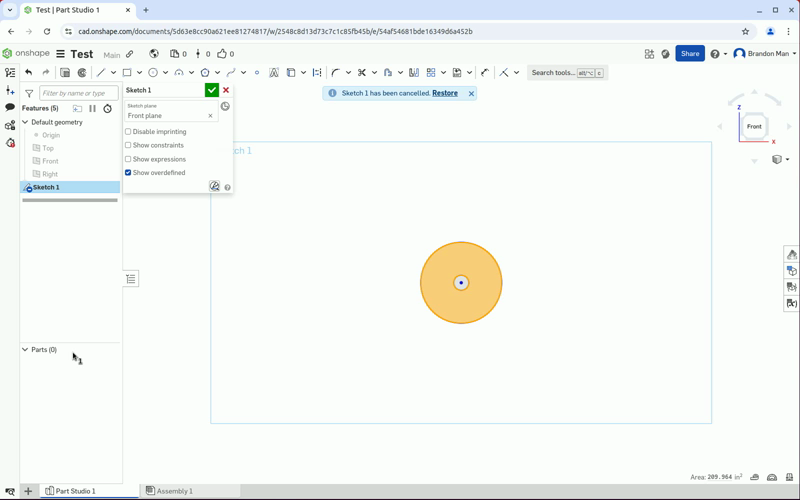
key(shift+y)
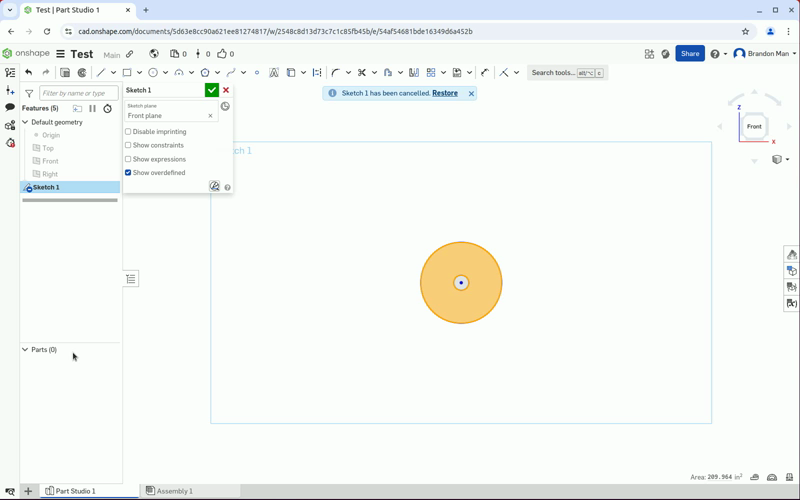
key(shift+e)
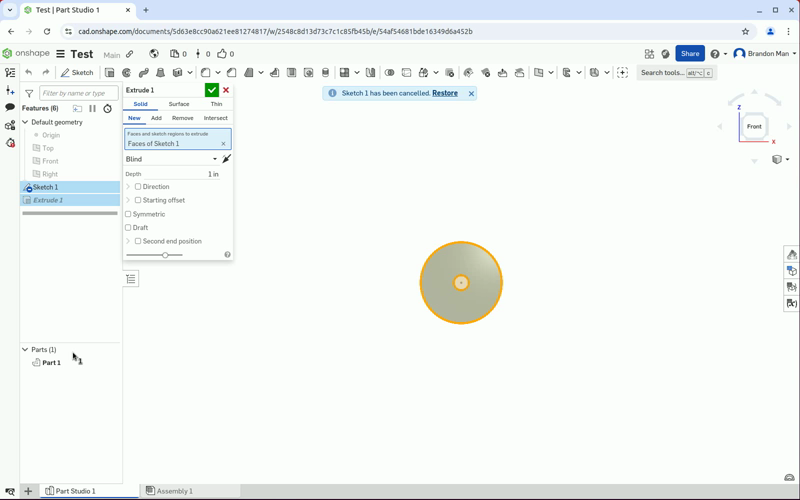
mouse_move(143, 106)
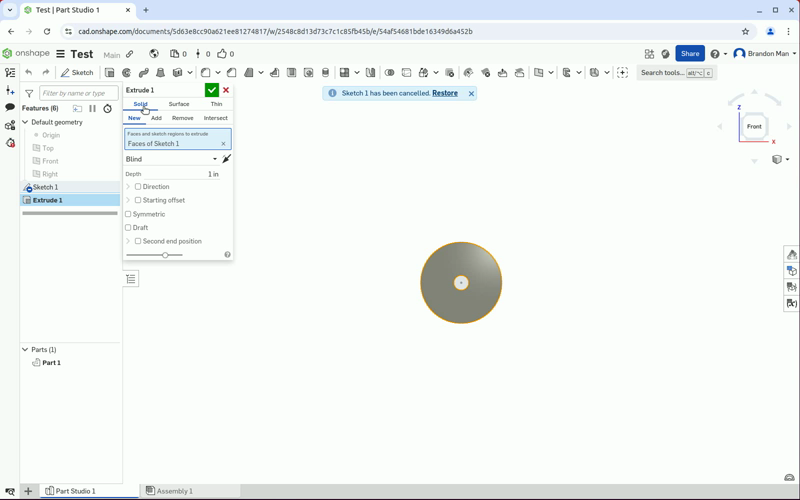
click(143, 106)
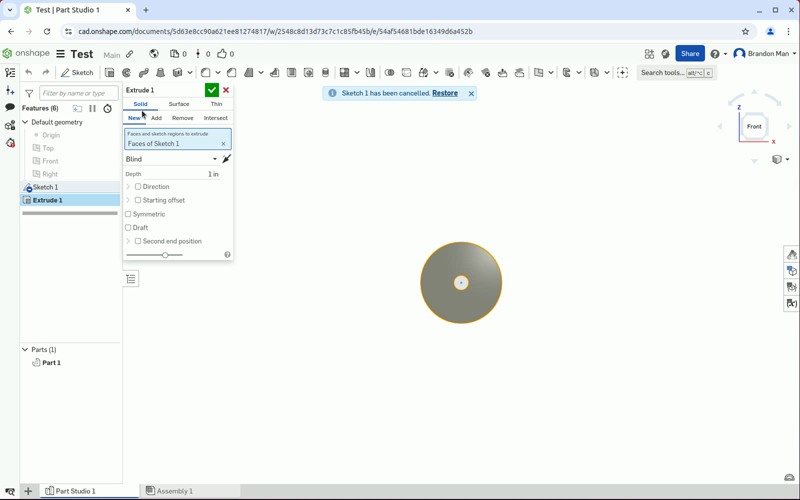
mouse_move(137, 120)
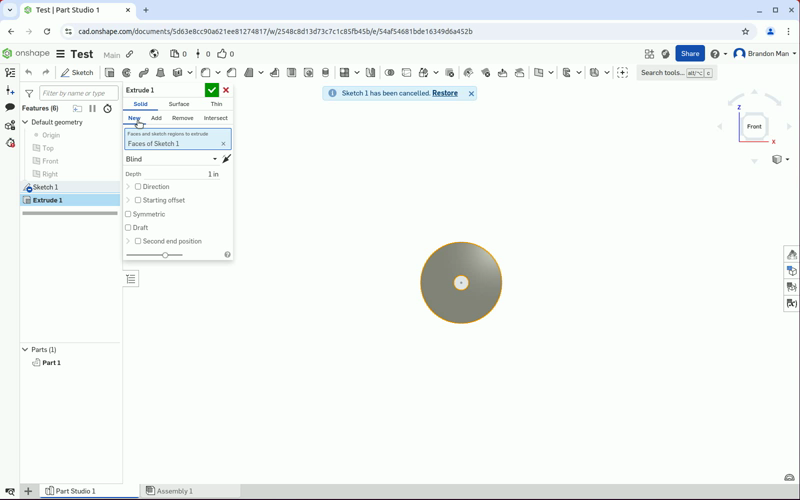
click(137, 120)
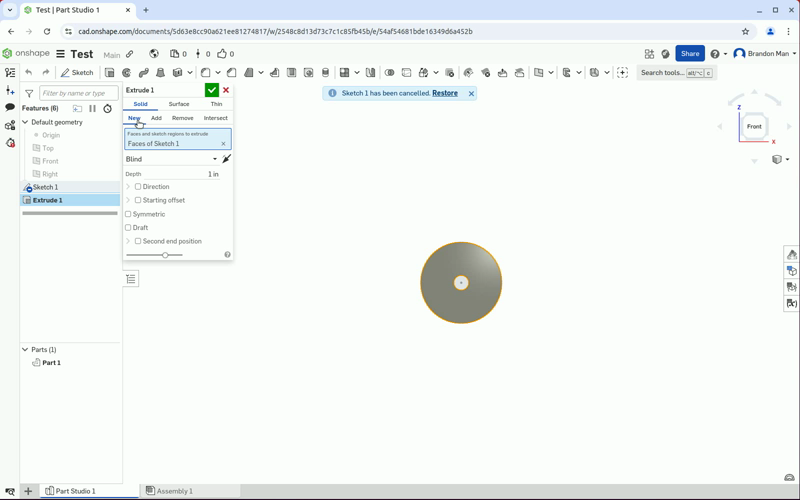
key(tab, 4)
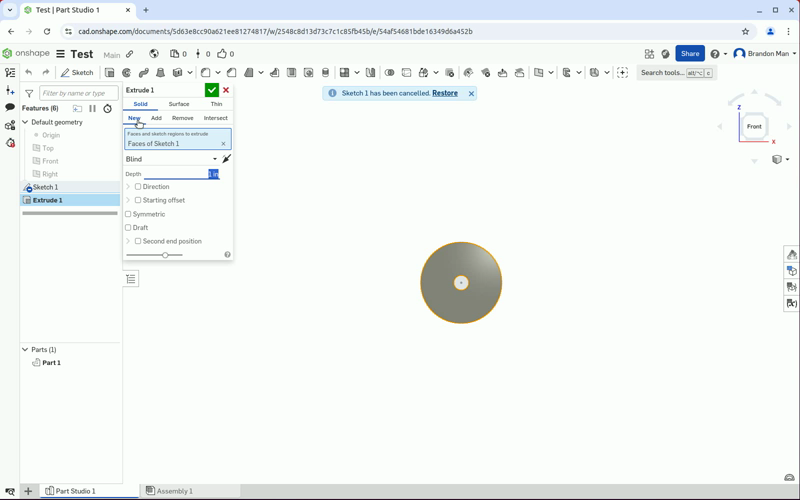
text(4.814)
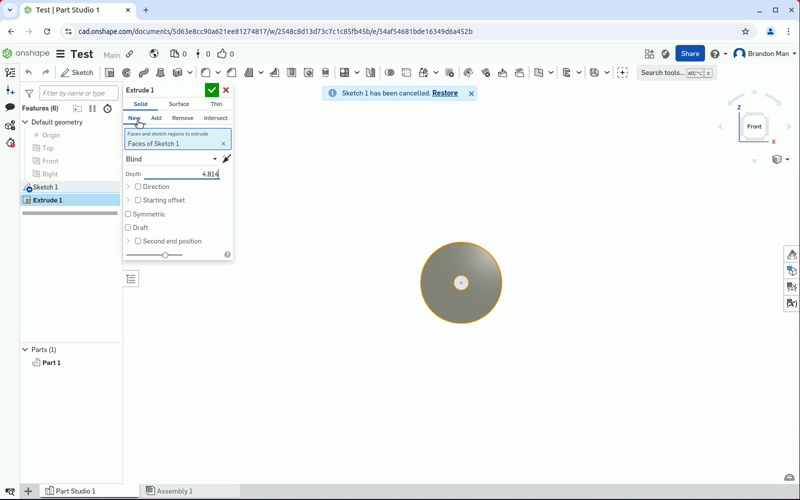
key(enter)
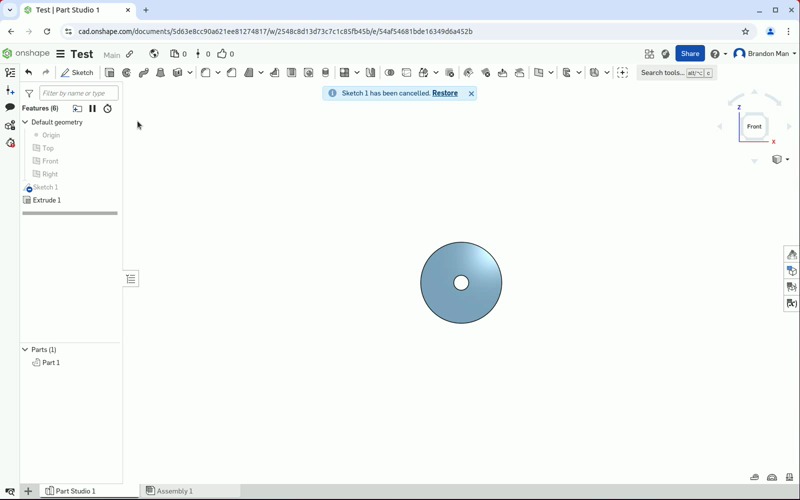
key(shift+h)
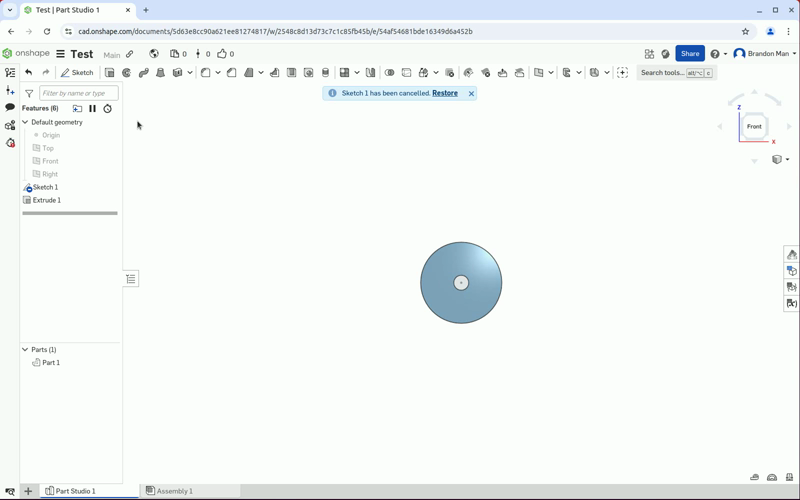
key(shift+h)
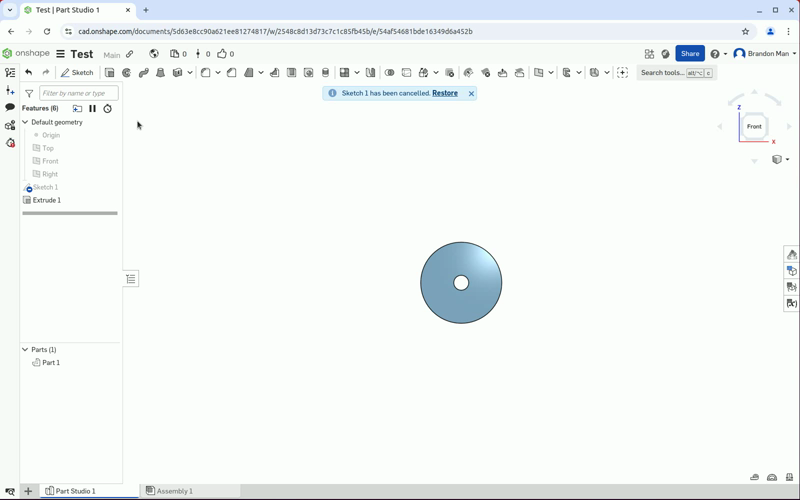
mouse_move(73, 189)
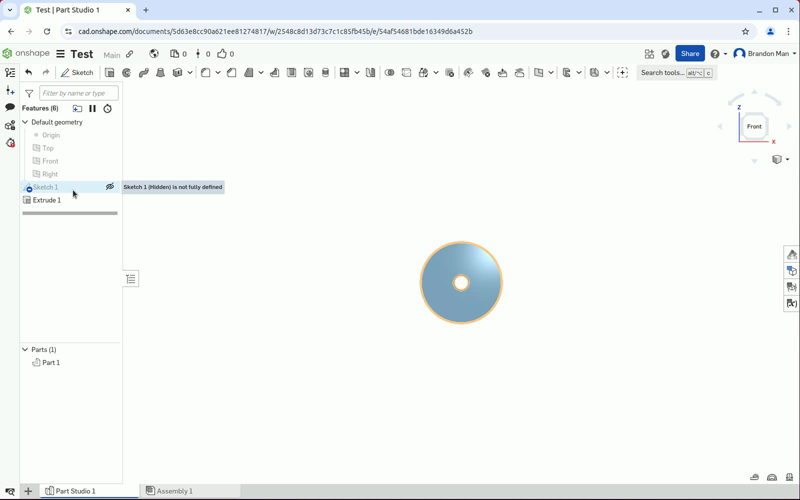
click(73, 189)
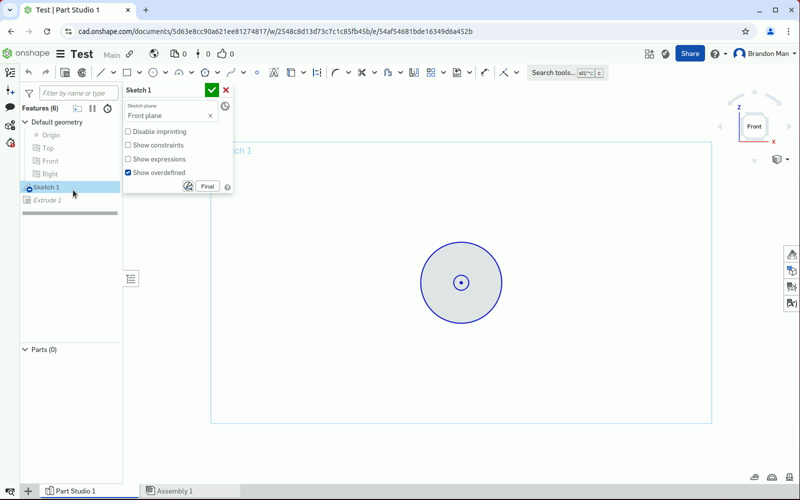
mouse_move(229, 92)
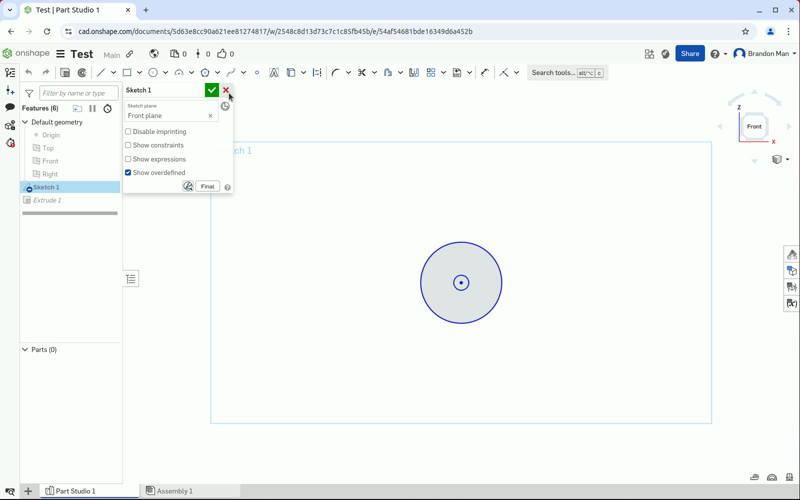
click(229, 92)
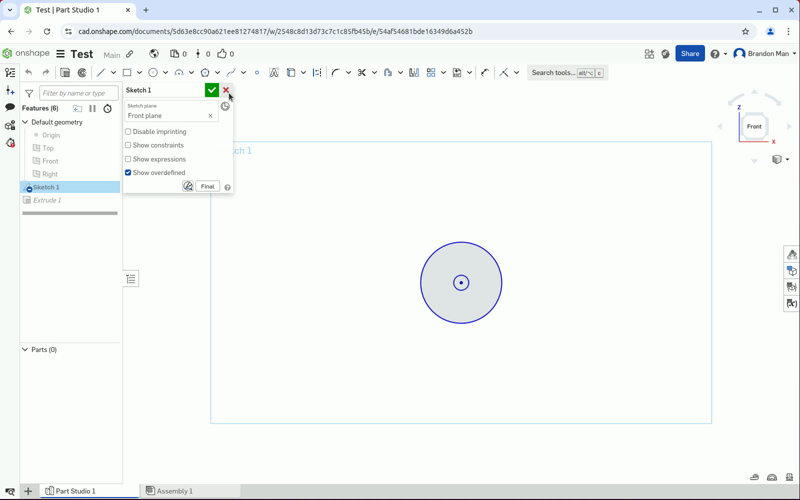
key(shift+s)
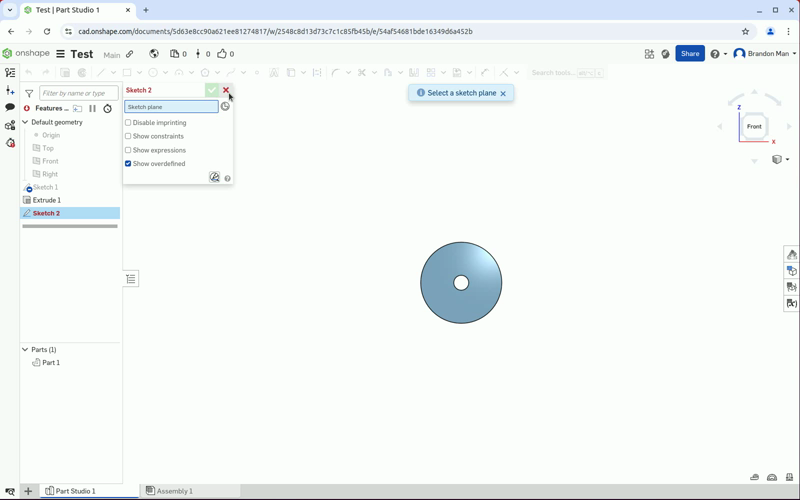
mouse_move(73, 163)
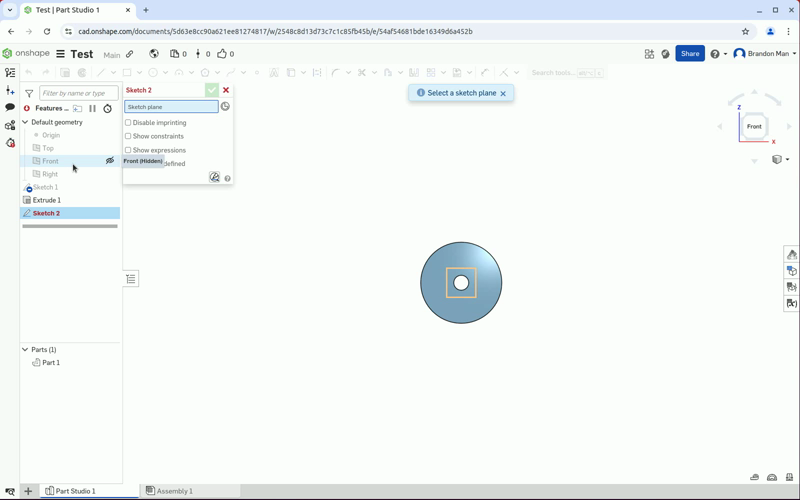
click(73, 163)
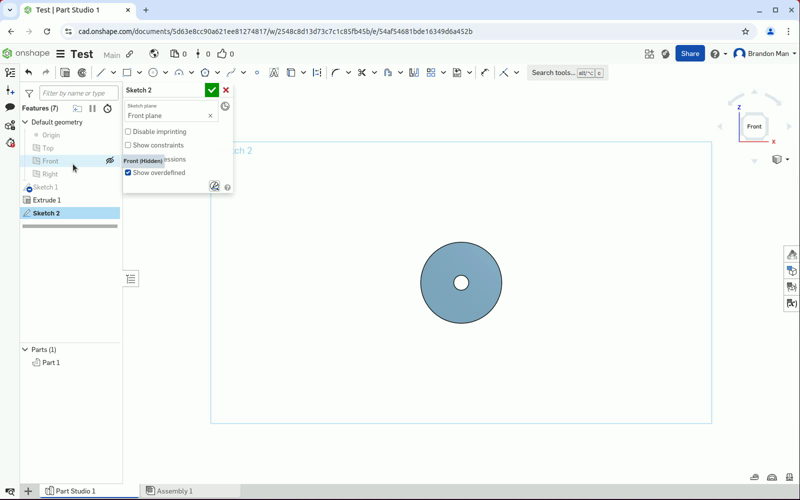
mouse_move(73, 352)
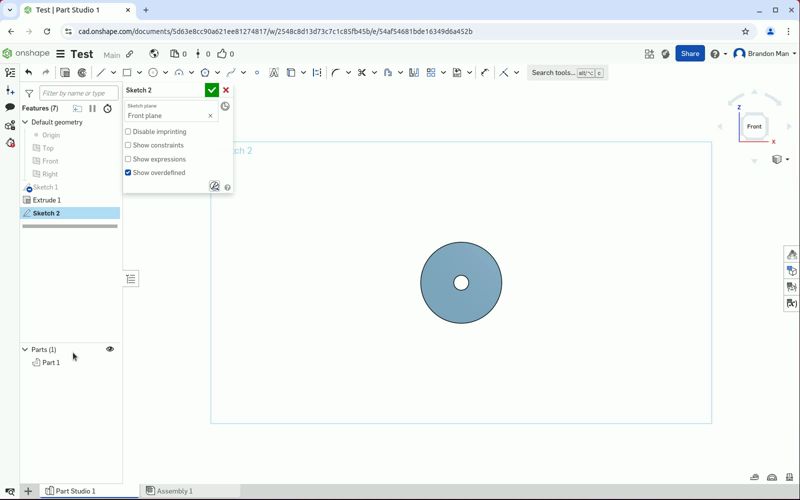
key(y)
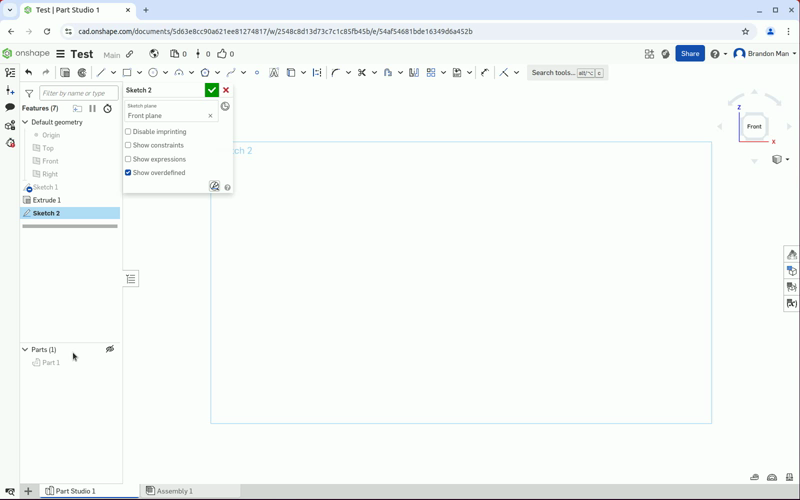
key(c)
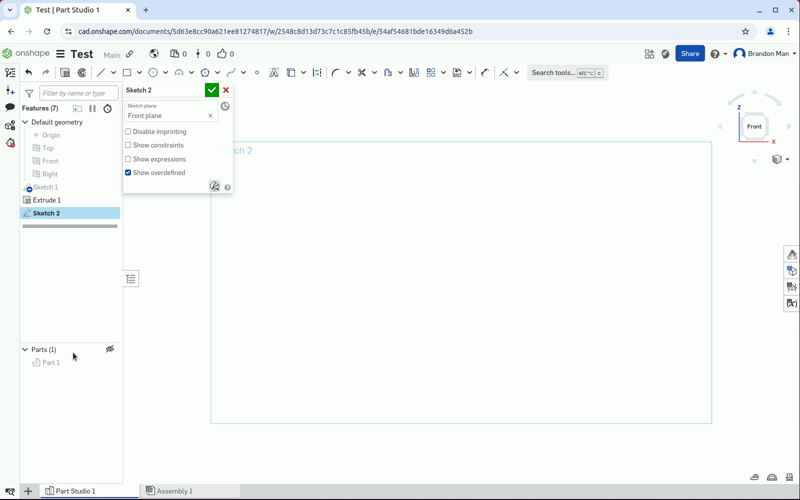
key_down(shift)
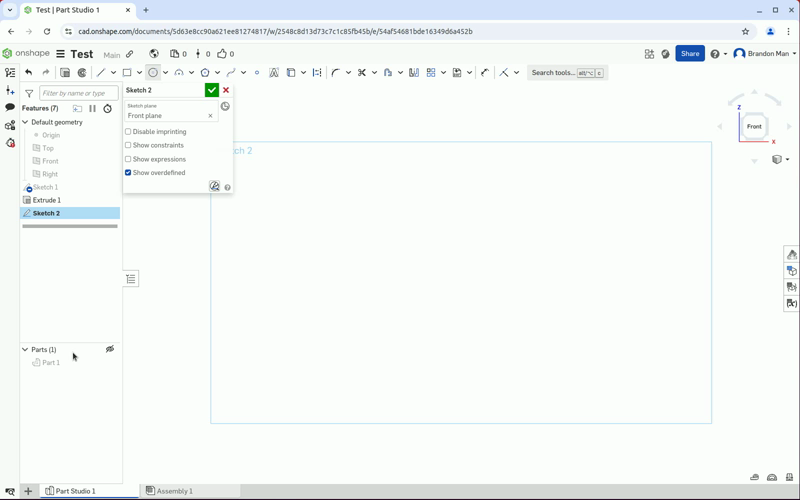
mouse_move(372, 282)
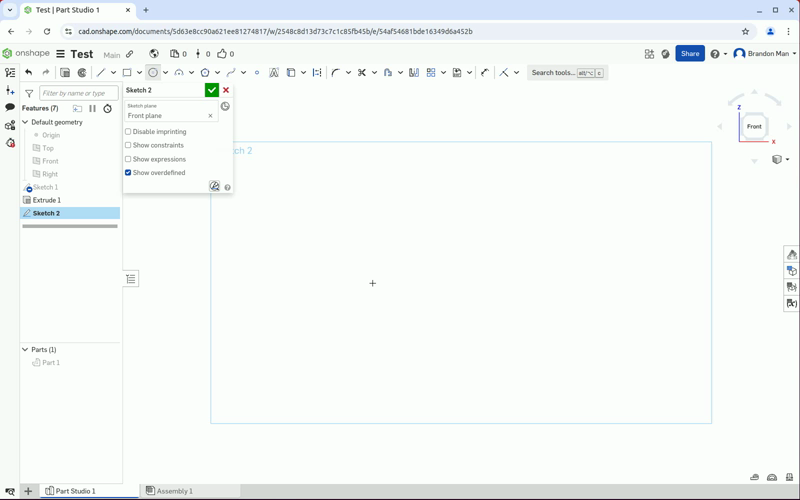
click(372, 282)
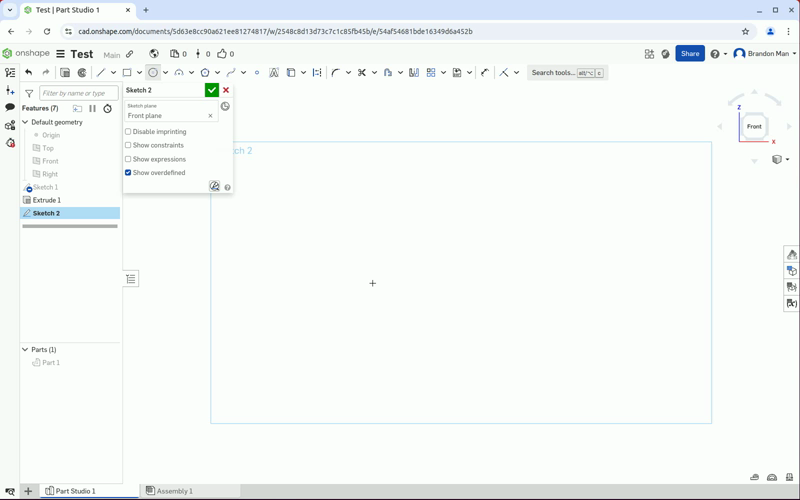
key_up(shift)
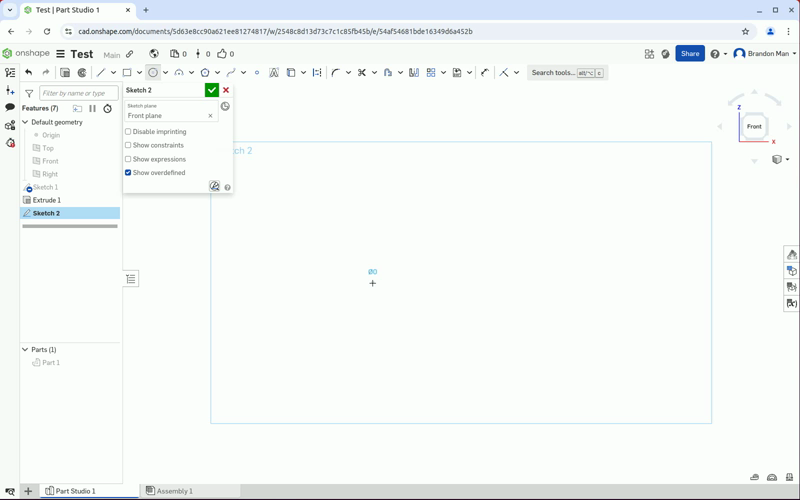
mouse_move(397, 282)
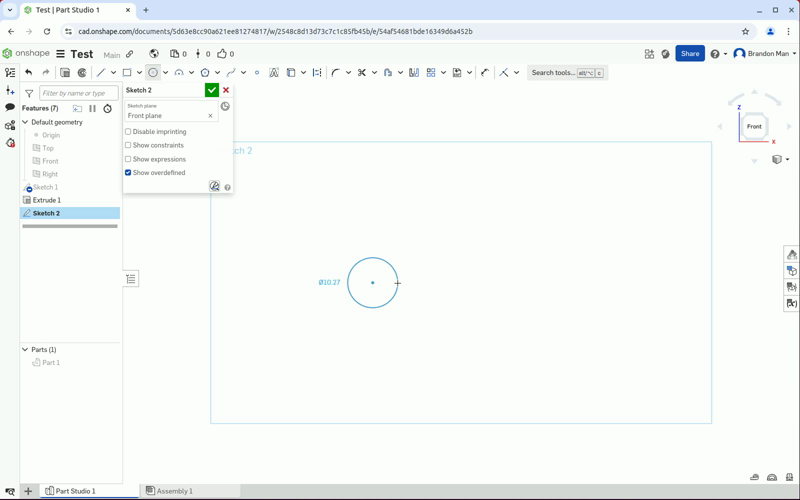
click(397, 282)
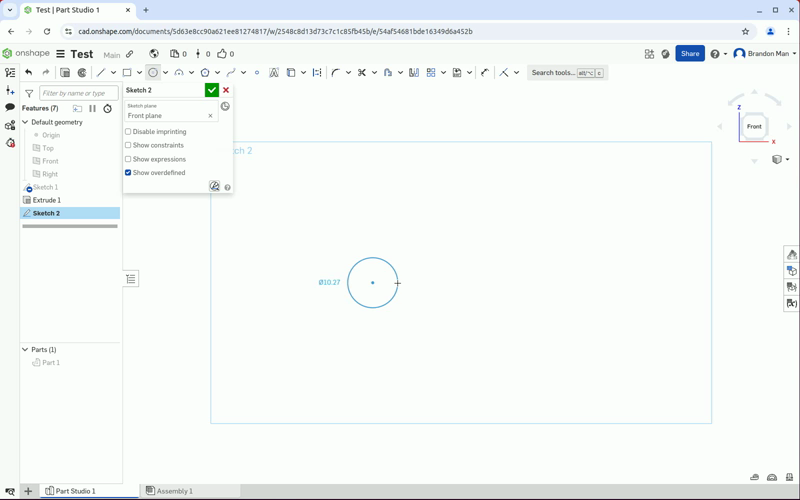
key(esc)
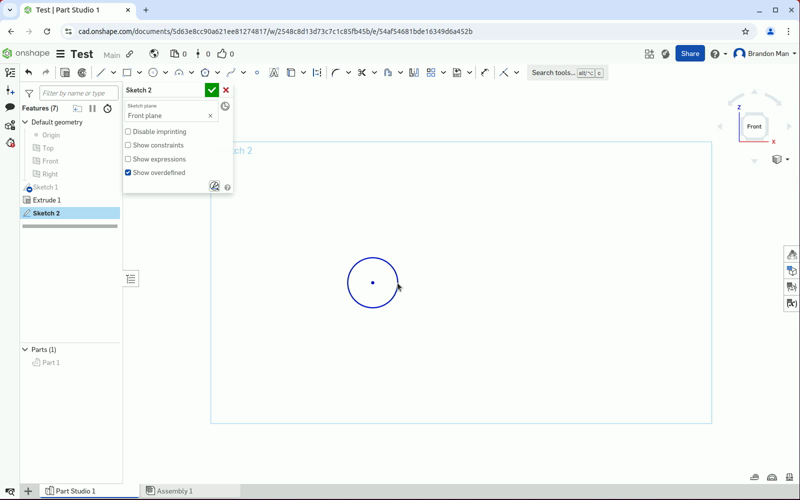
key(c)
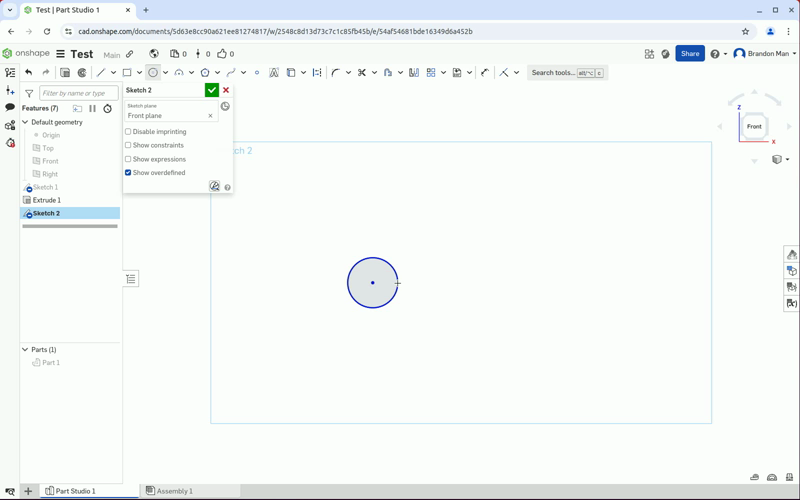
key_down(shift)
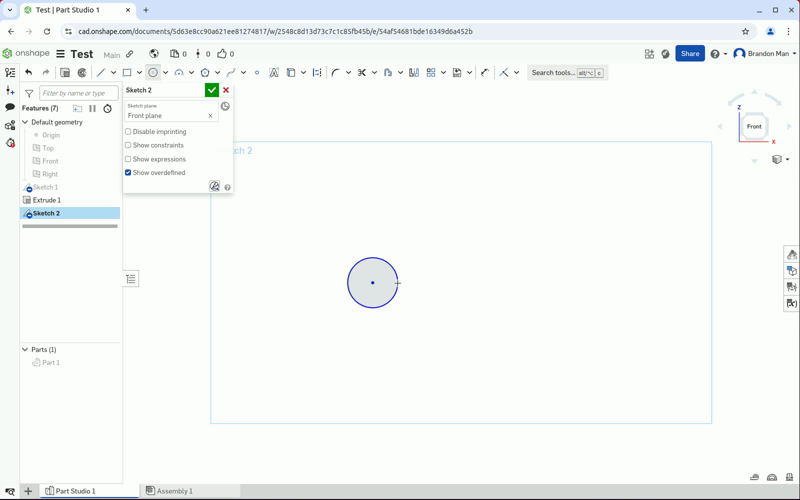
mouse_move(372, 282)
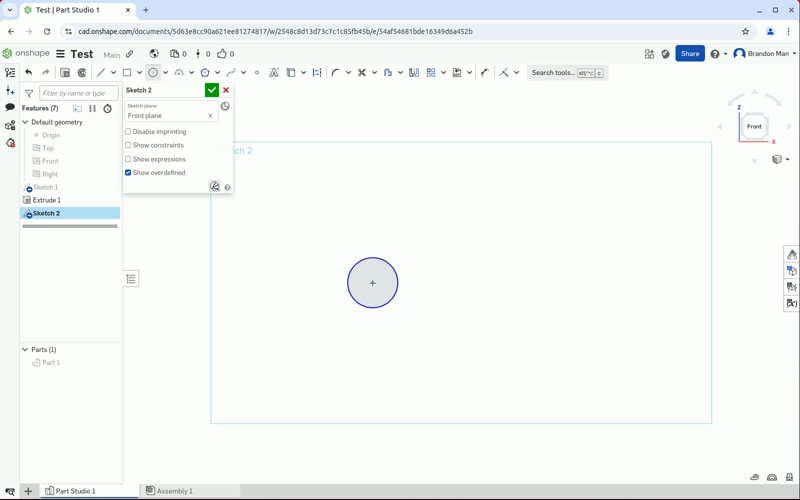
click(372, 282)
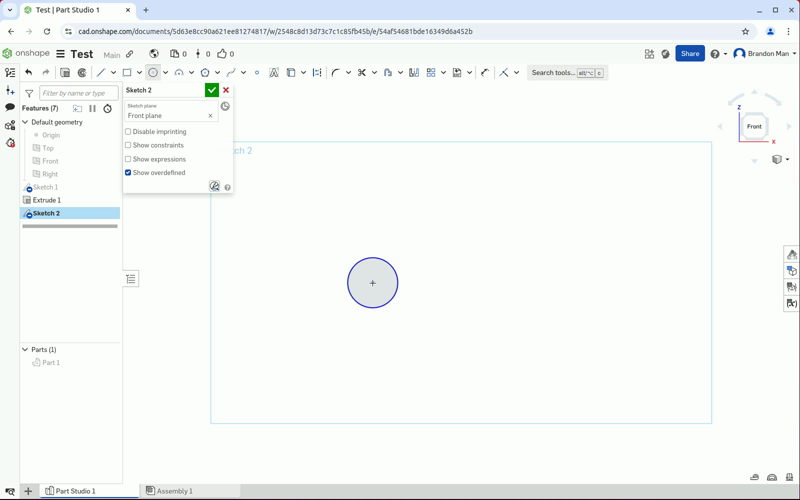
key_up(shift)
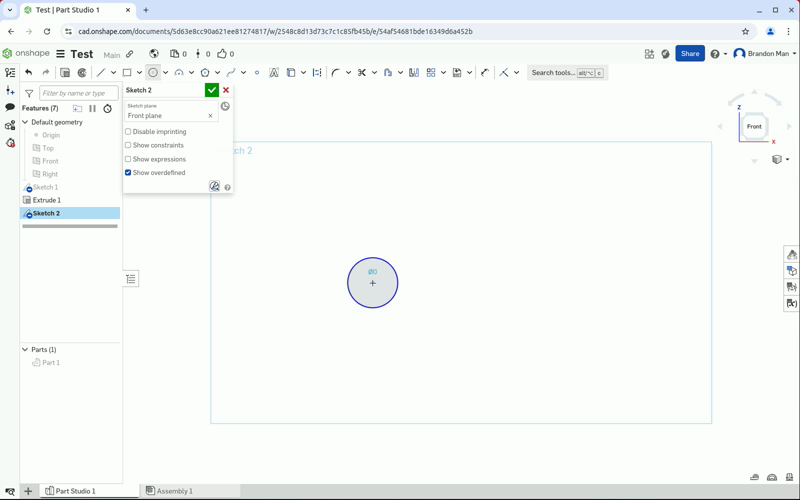
mouse_move(379, 282)
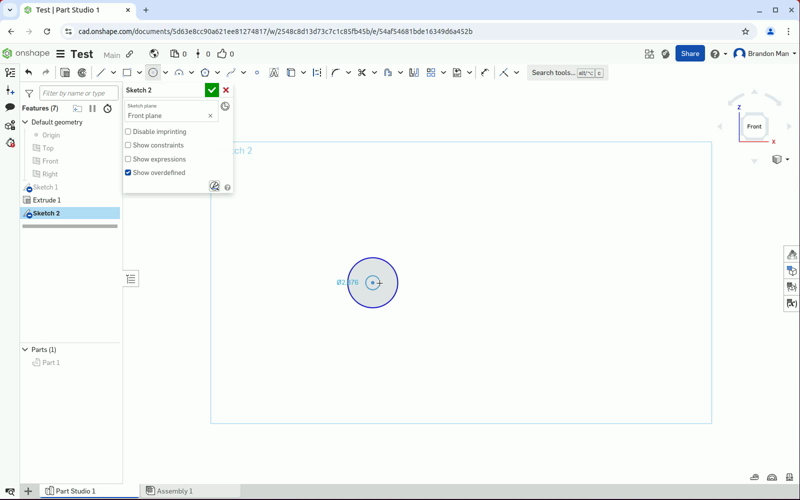
click(379, 282)
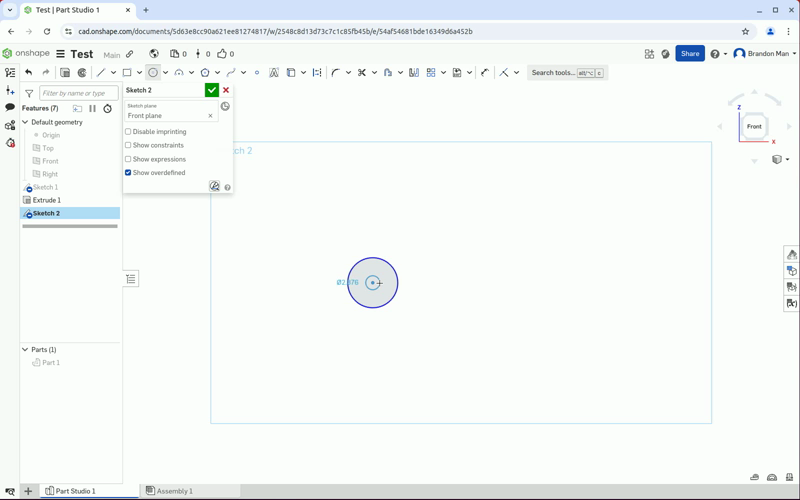
key(esc)
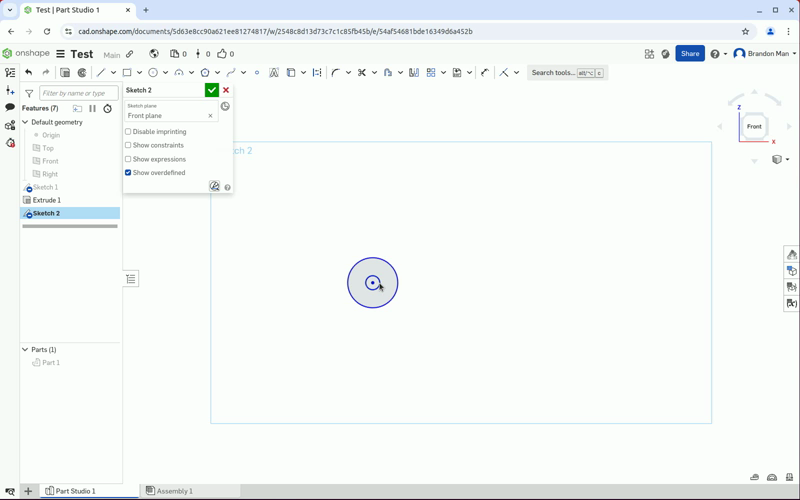
mouse_move(364, 273)
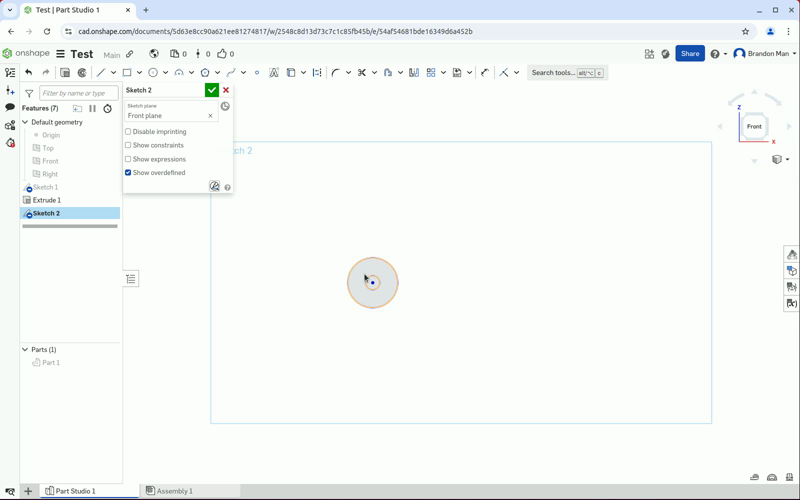
scroll(6)
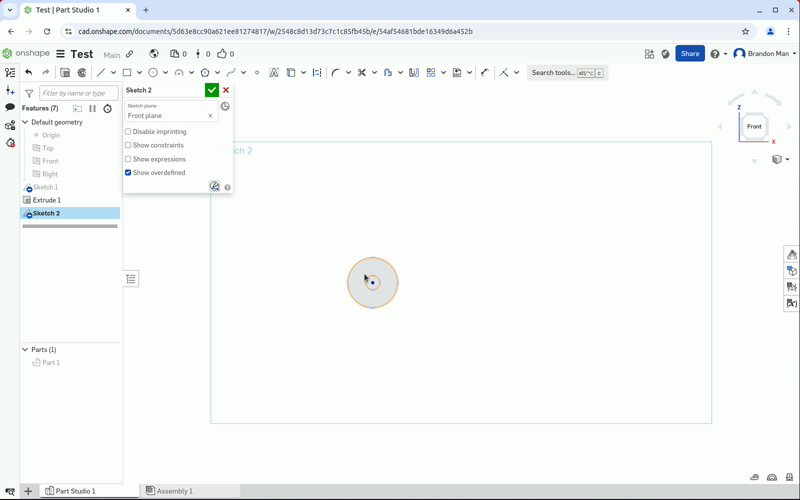
scroll(6)
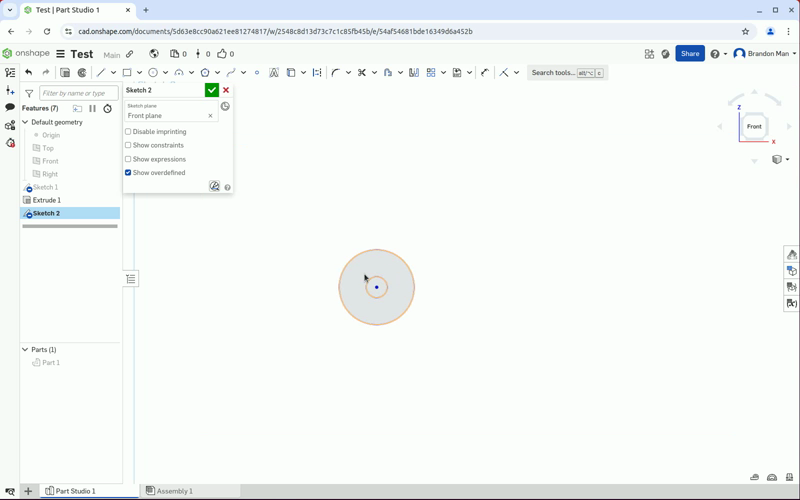
scroll(6)
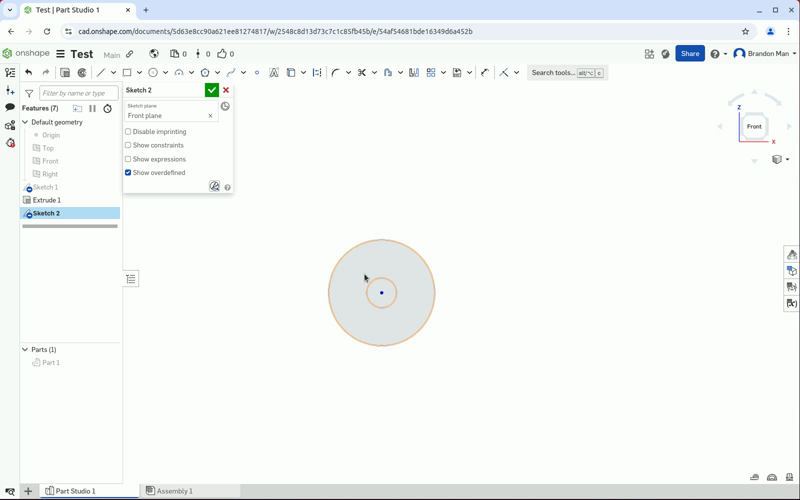
scroll(6)
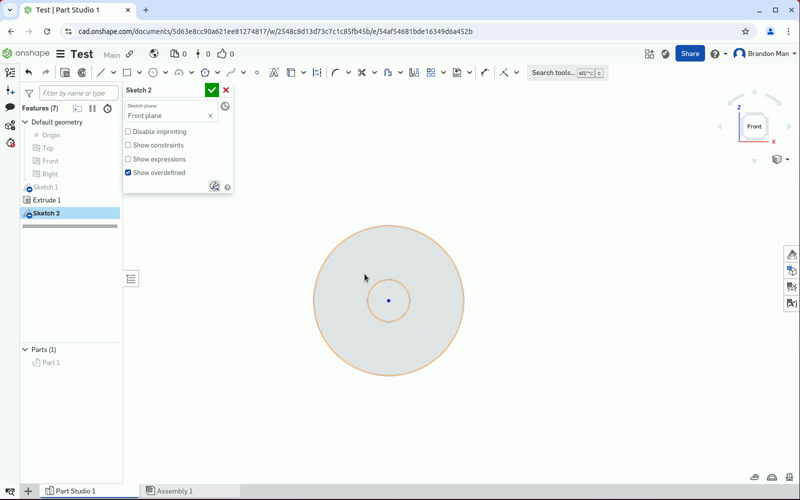
scroll(6)
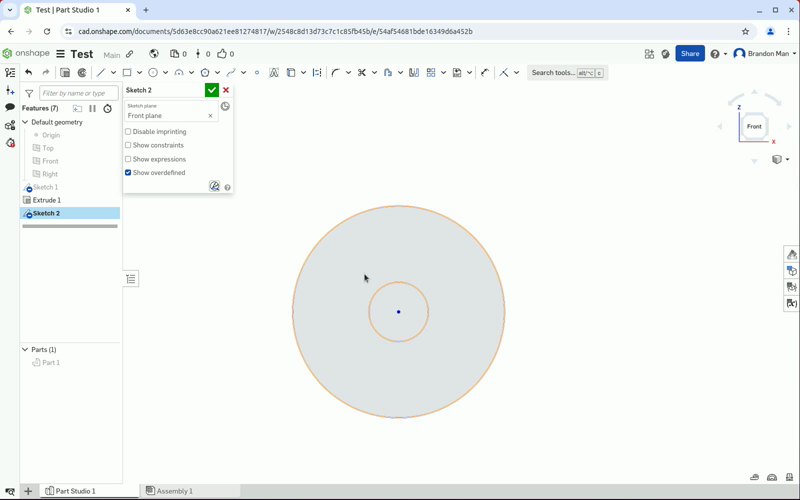
scroll(6)
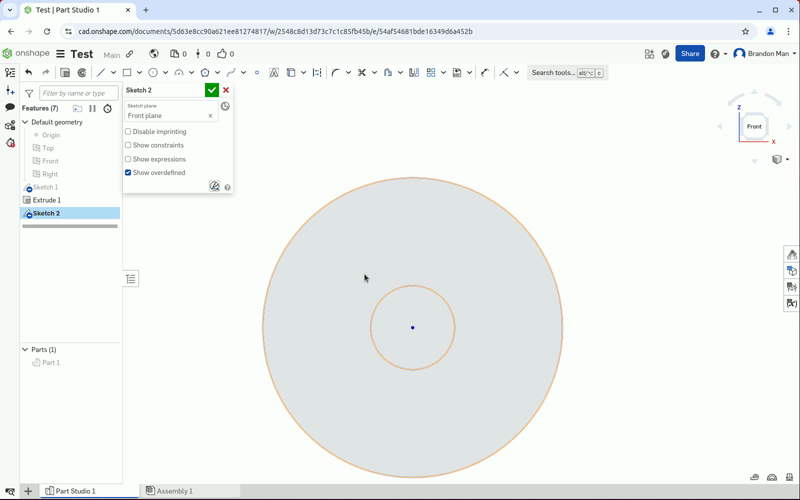
scroll(6)
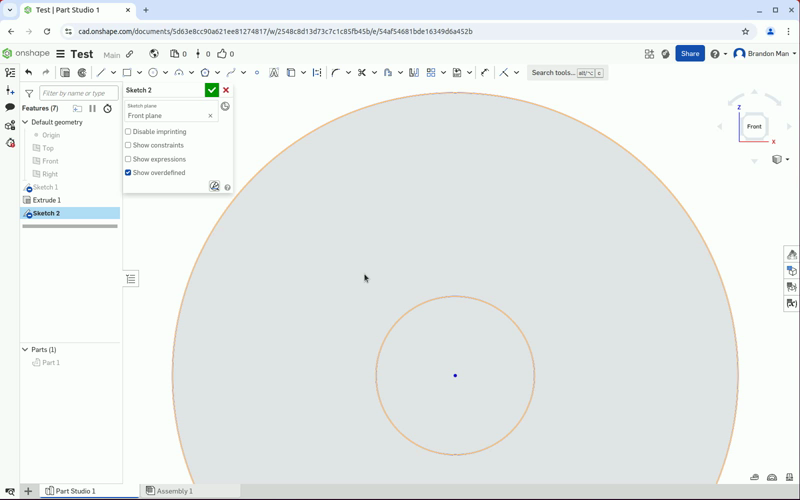
click(364, 273)
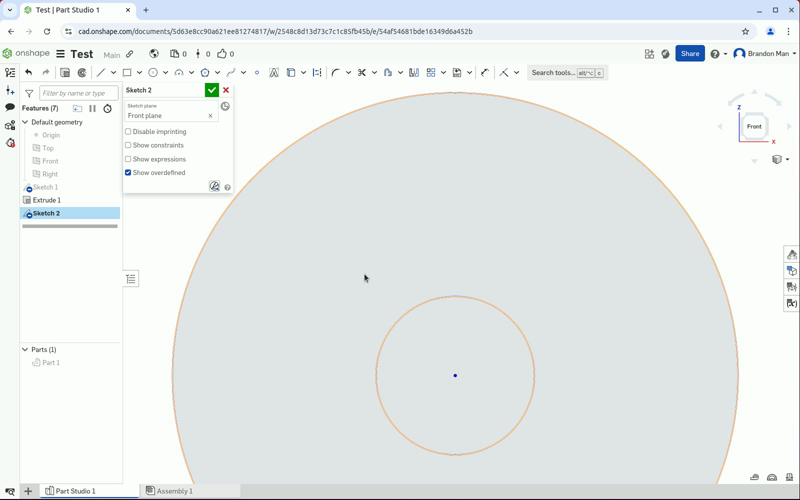
scroll(-6)
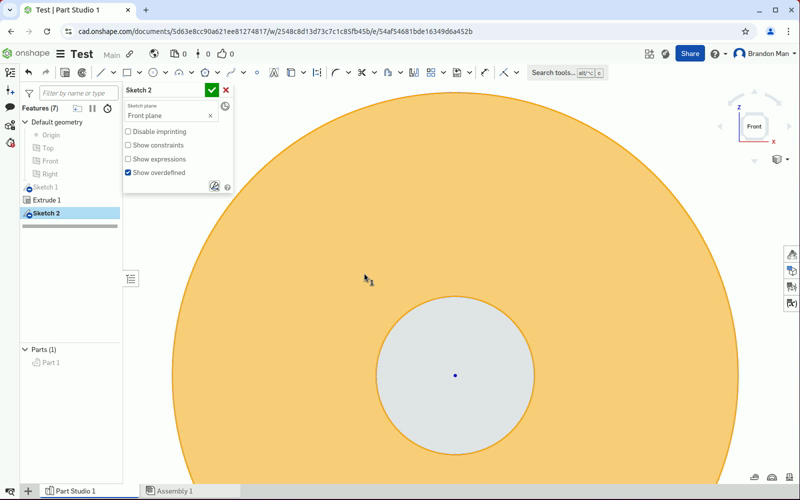
scroll(-6)
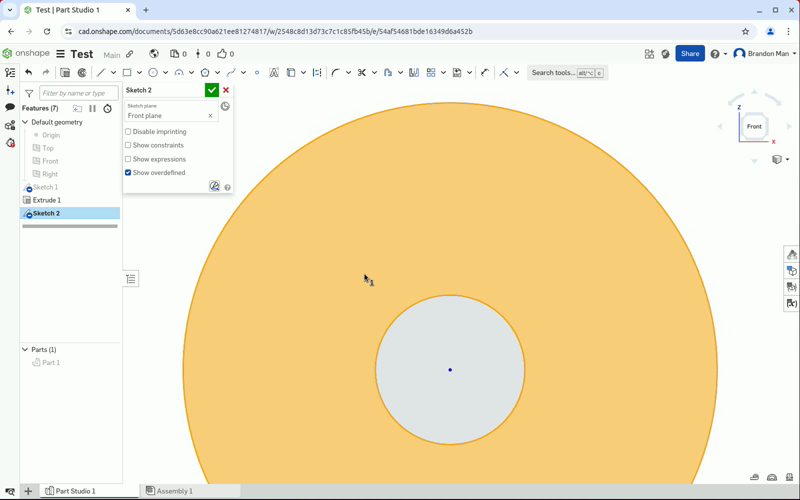
scroll(-6)
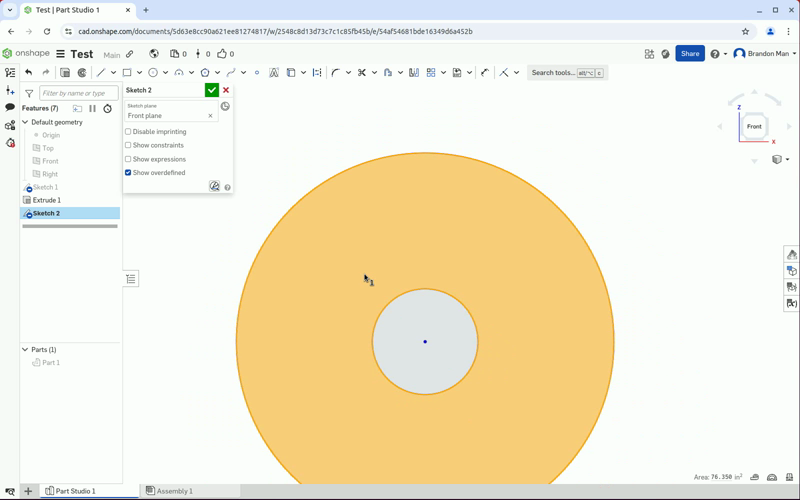
scroll(-6)
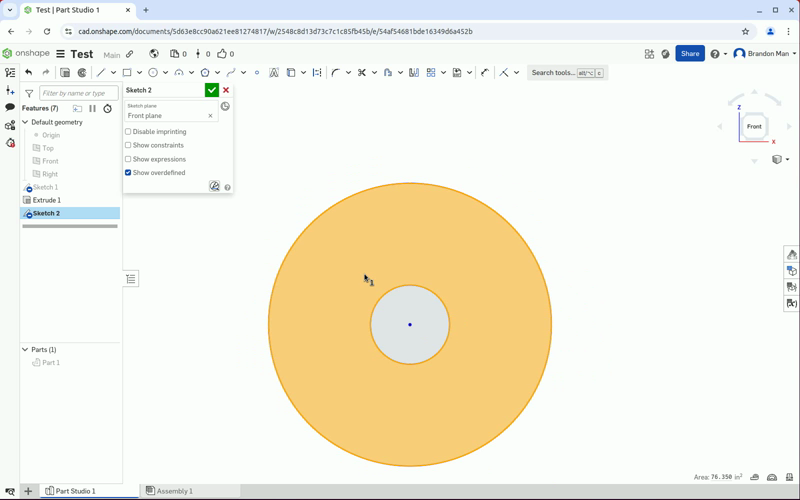
scroll(-6)
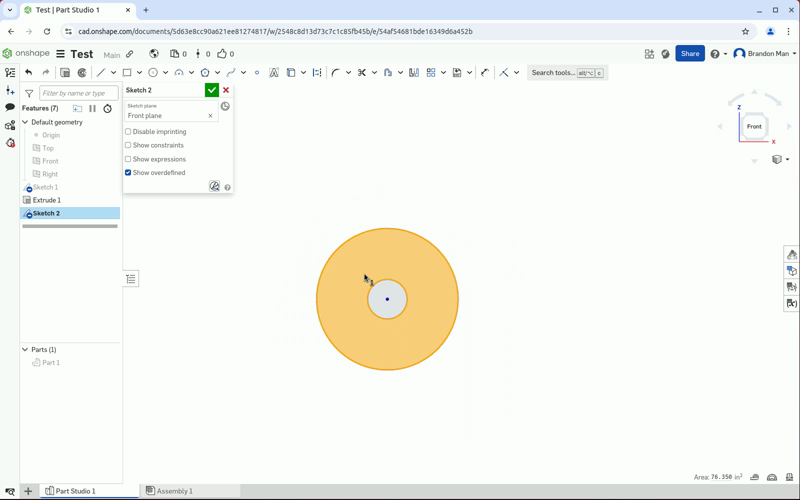
scroll(-6)
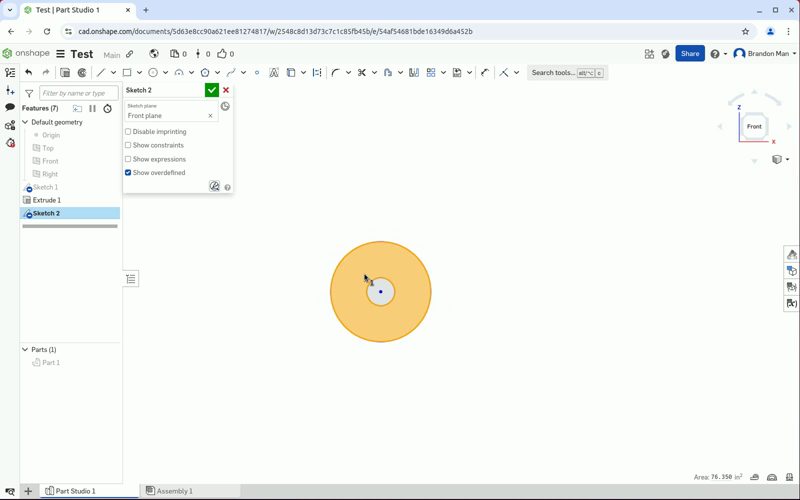
scroll(-6)
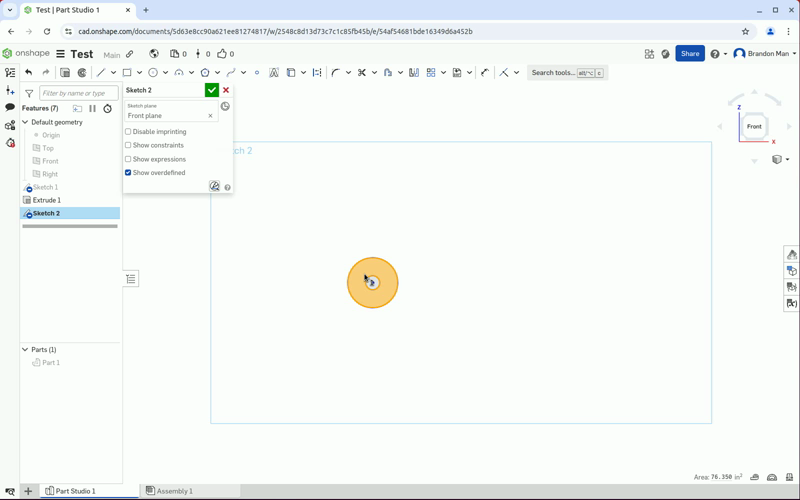
mouse_move(73, 352)
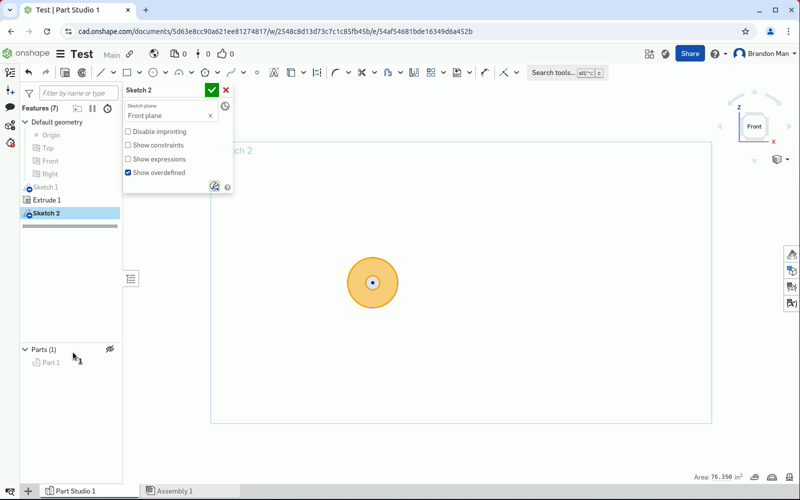
key(shift+y)
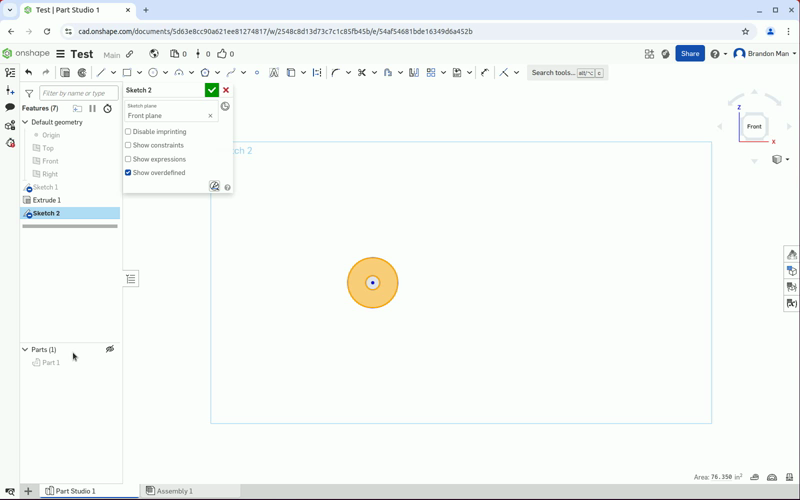
key(shift+e)
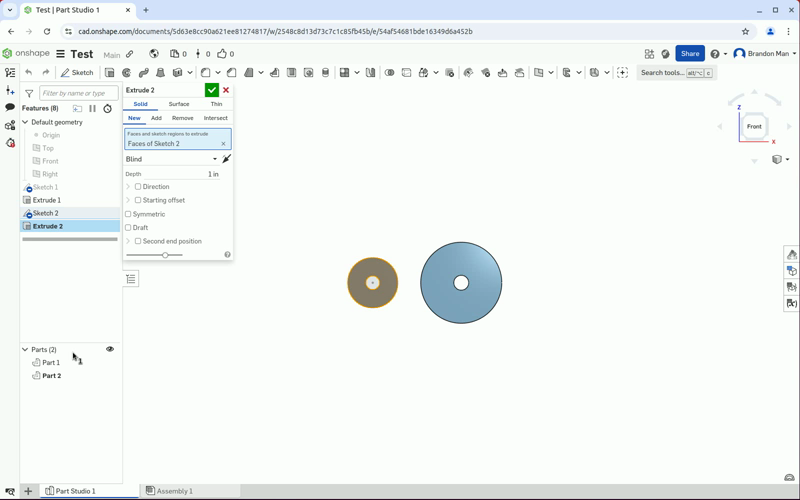
mouse_move(143, 106)
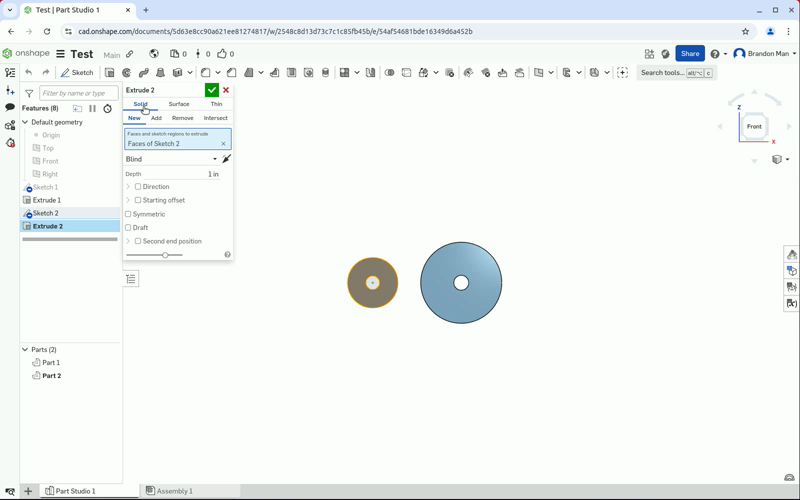
click(143, 106)
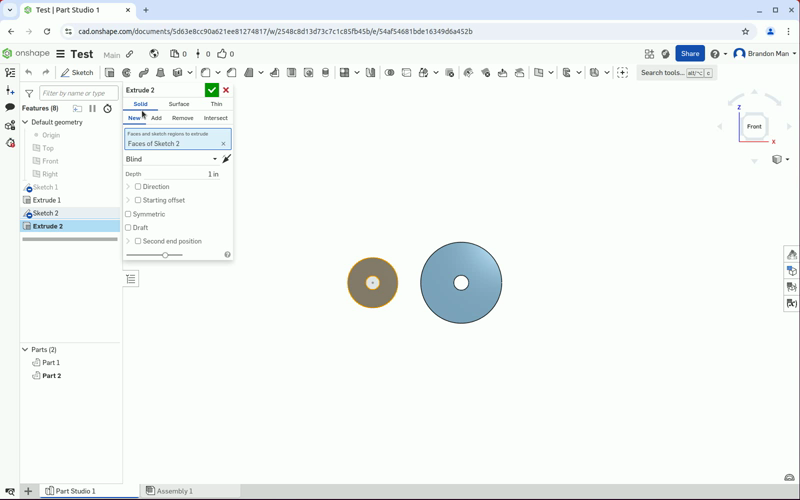
mouse_move(137, 120)
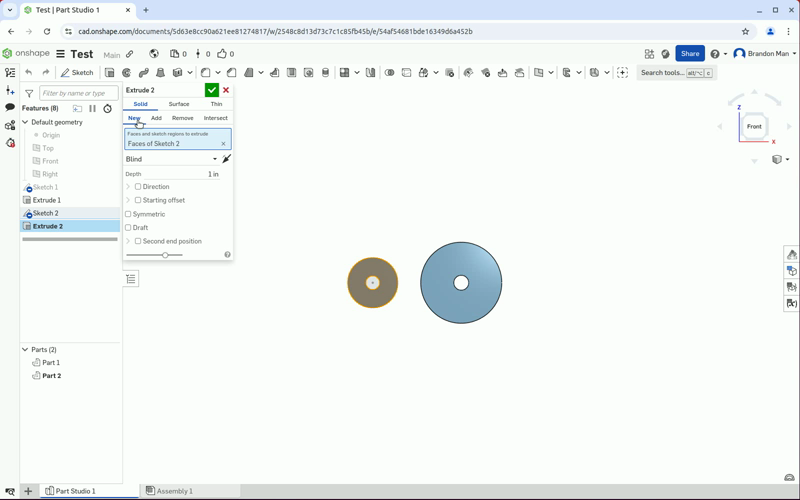
click(137, 120)
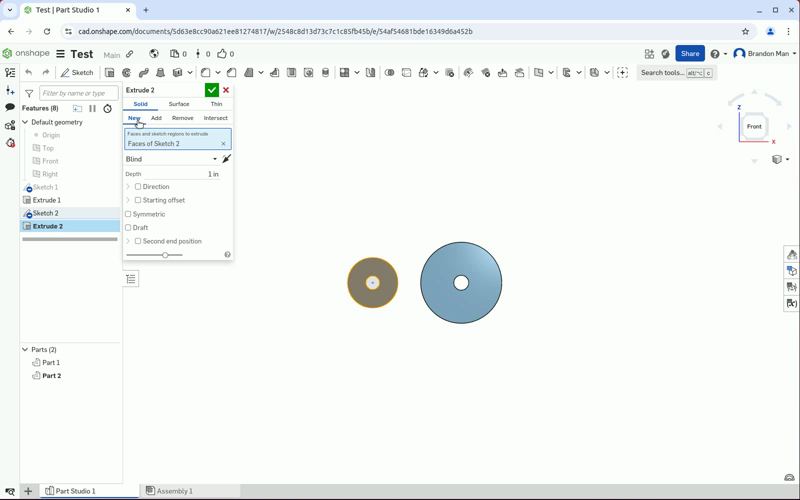
key(tab, 4)
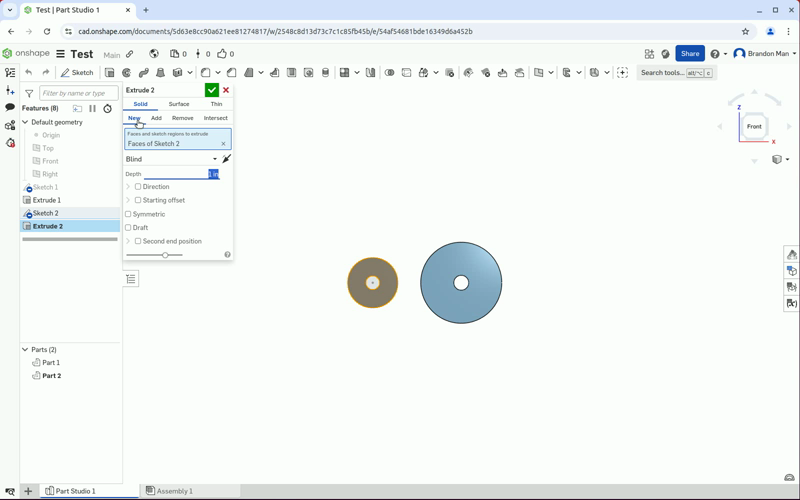
text(3.129)
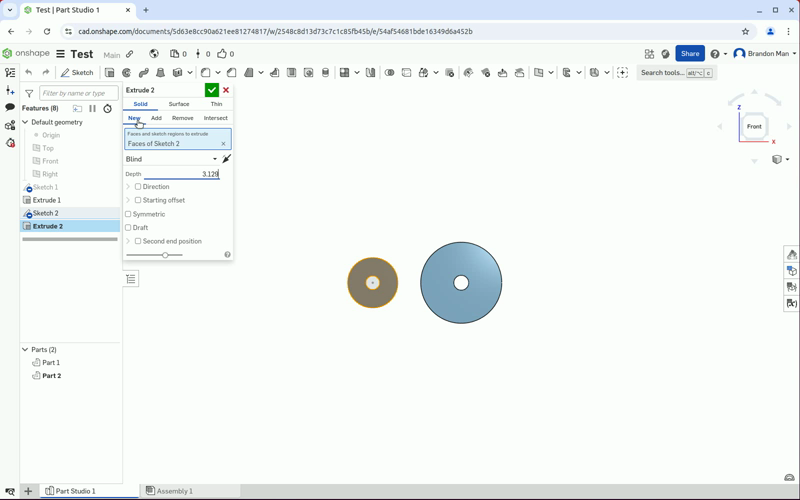
key(enter)
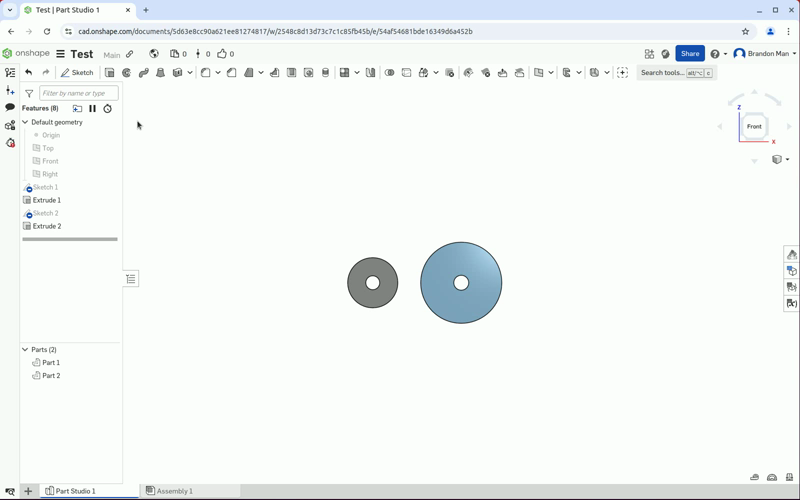
key(shift+h)
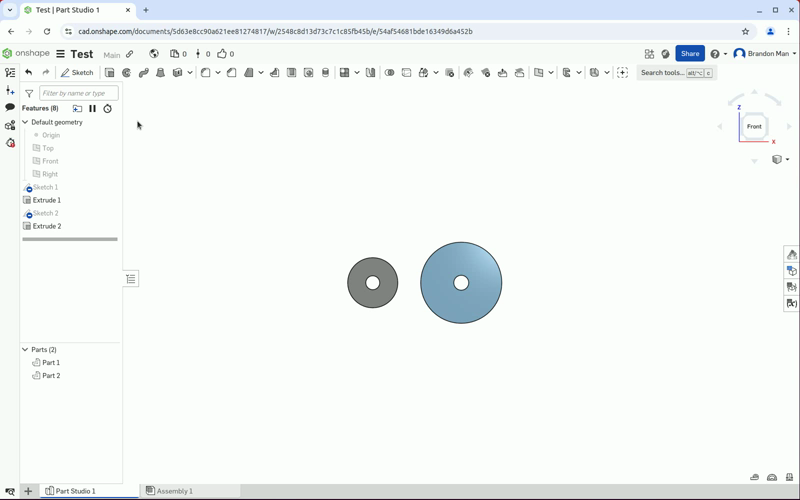
key(shift+h)
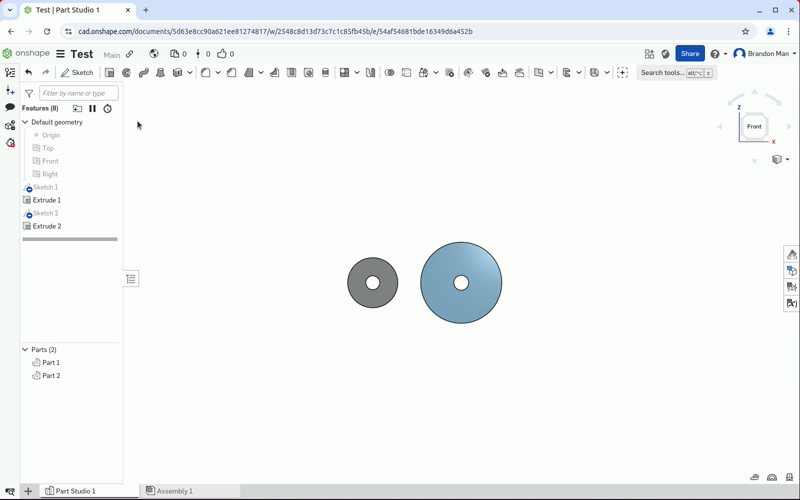
mouse_move(73, 189)
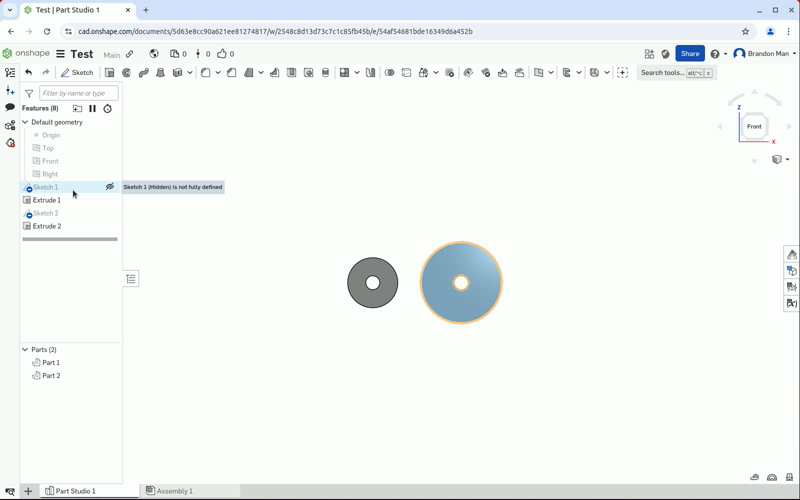
click(73, 189)
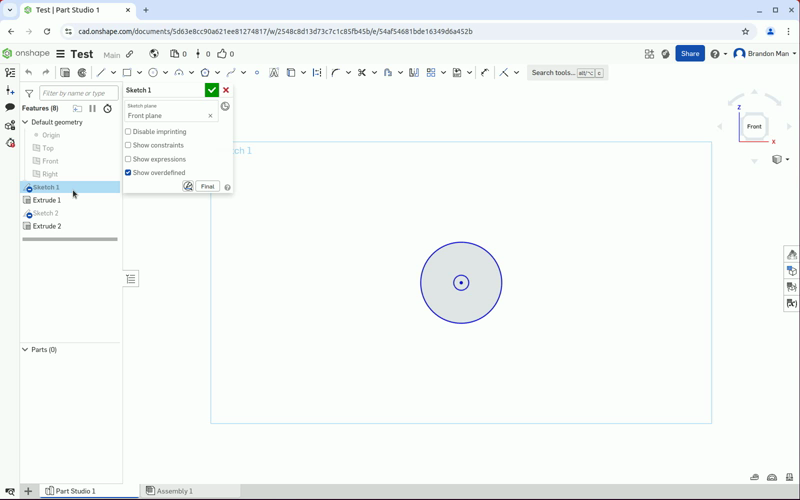
mouse_move(229, 92)
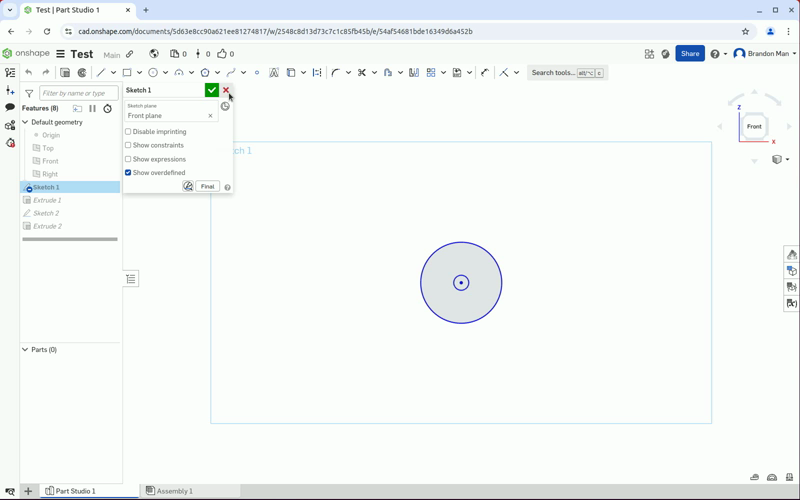
click(229, 92)
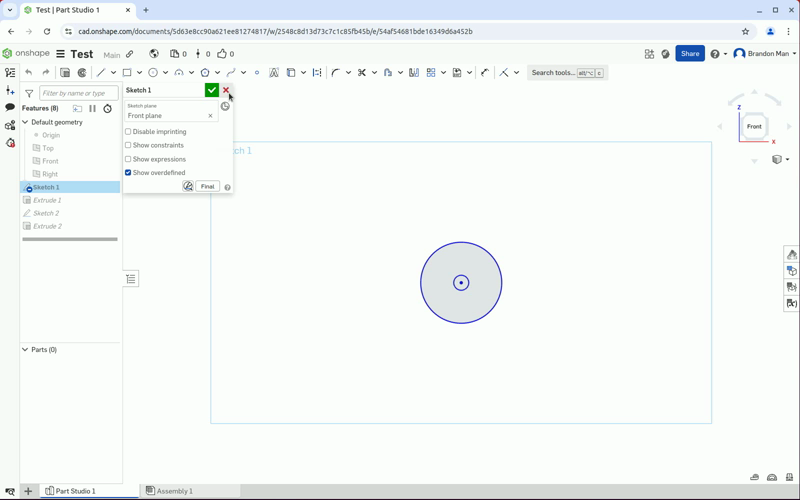
key(shift+s)
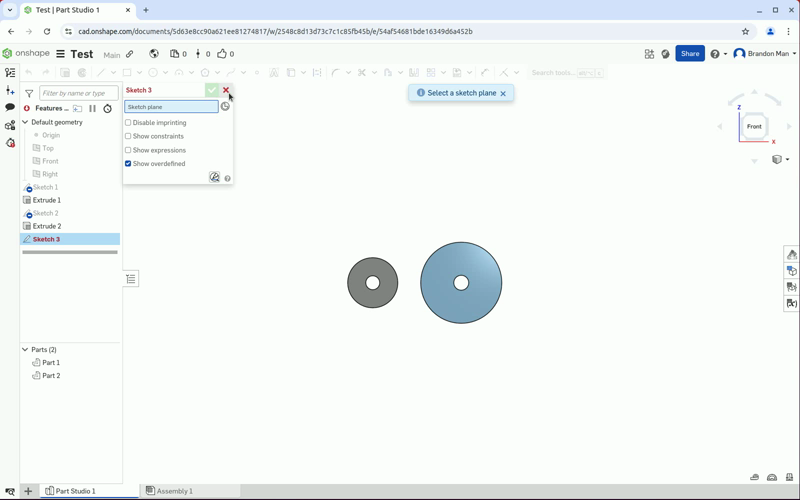
mouse_move(73, 163)
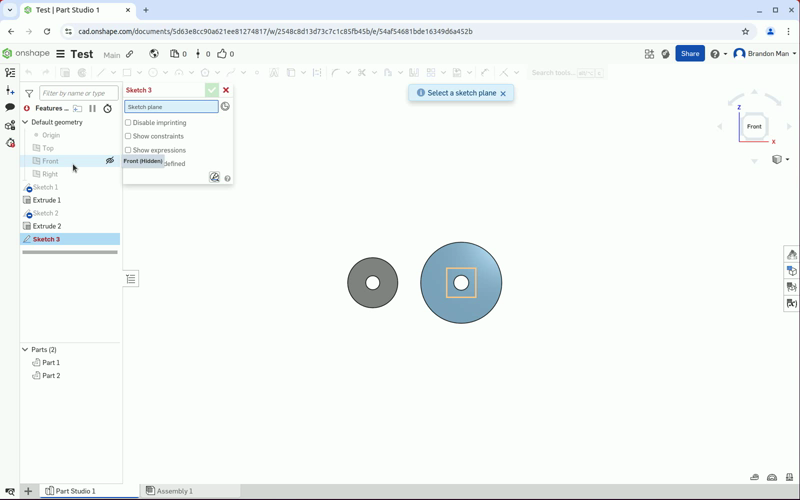
click(73, 163)
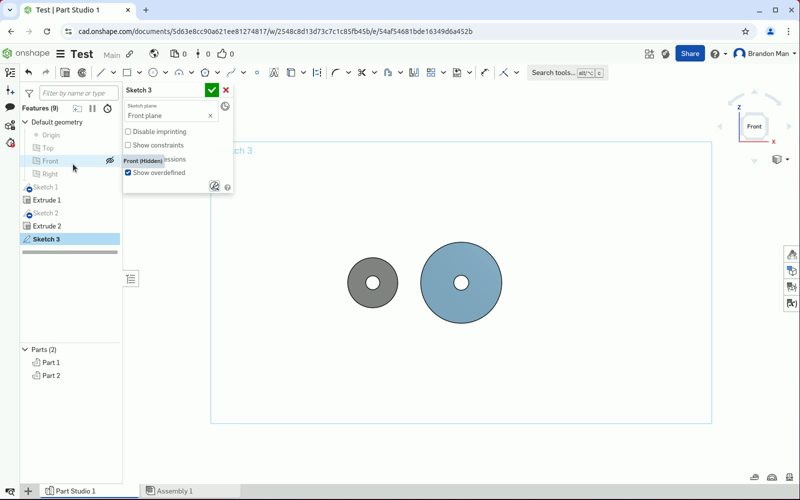
mouse_move(73, 352)
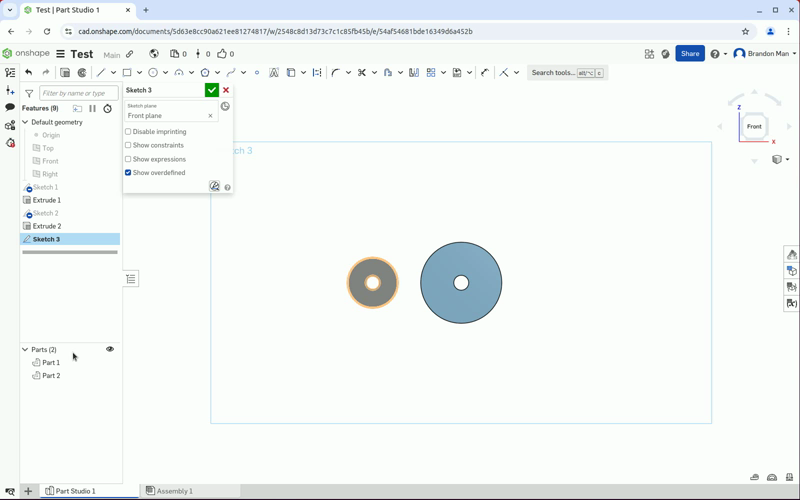
key(y)
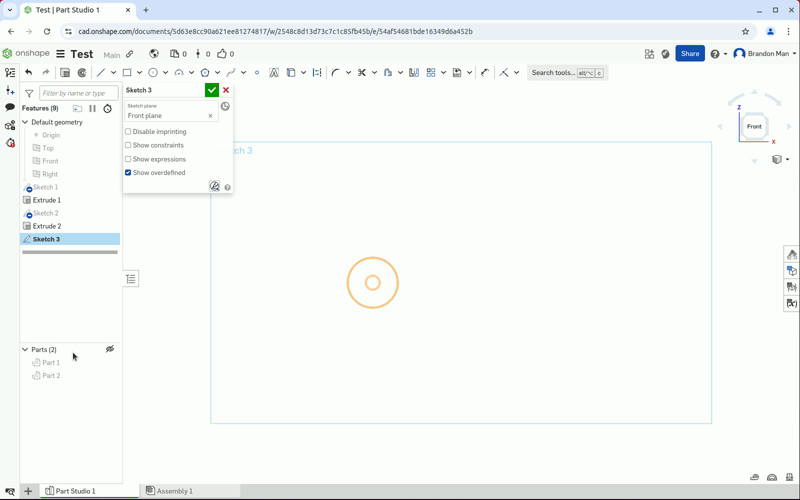
key(l)
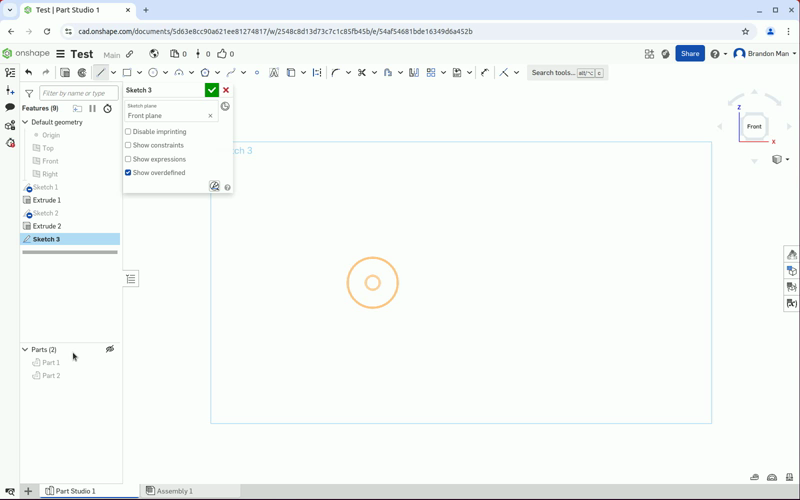
key_down(shift)
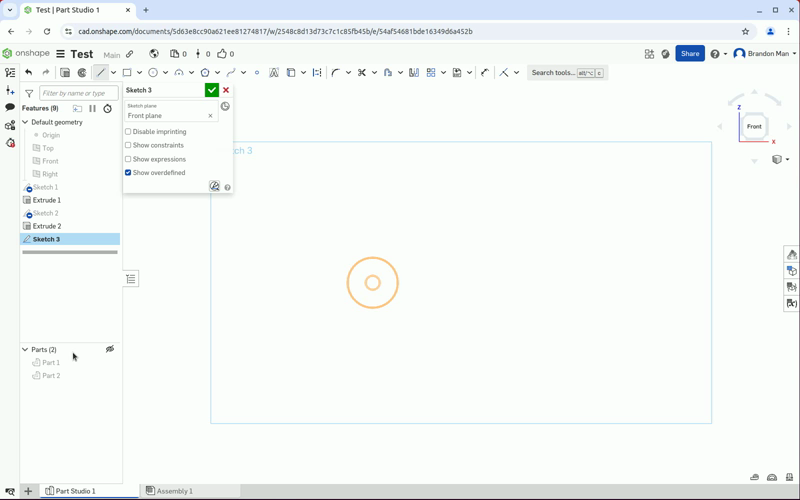
mouse_move(378, 250)
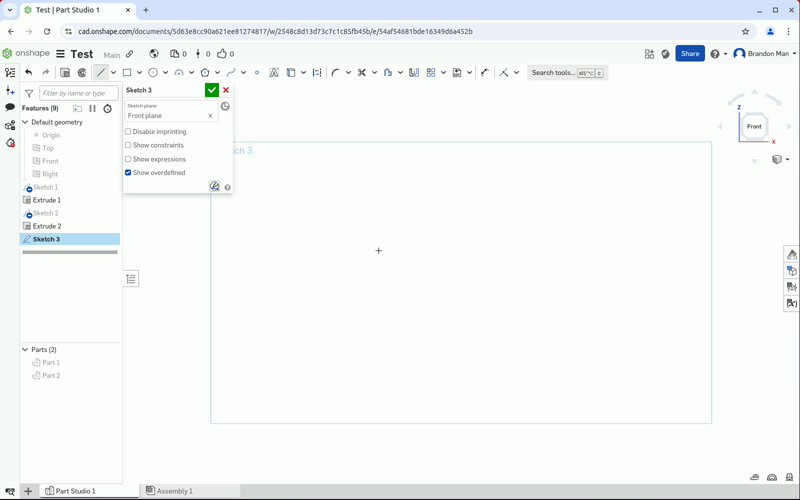
click(378, 250)
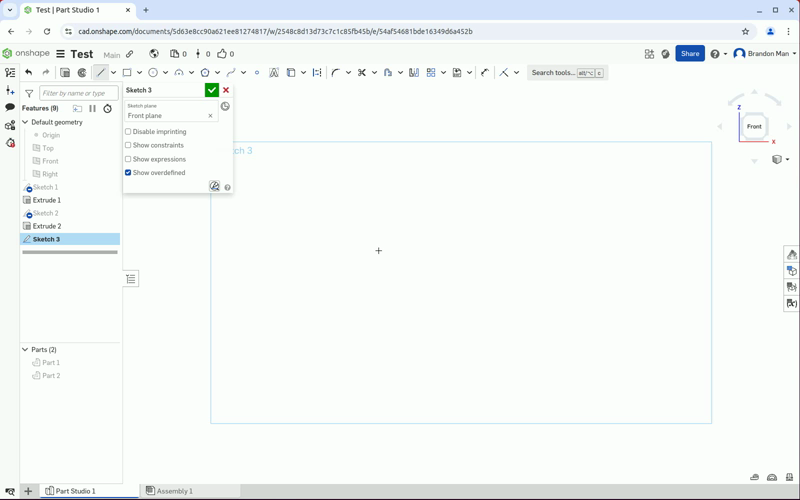
key_up(shift)
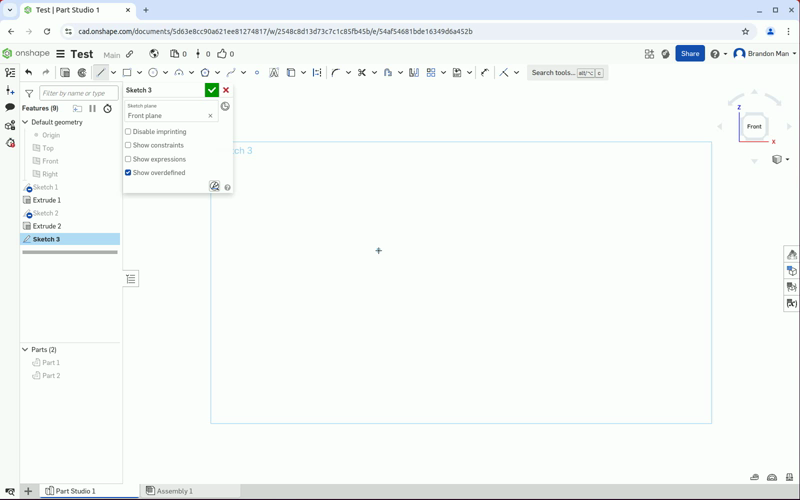
key_down(shift)
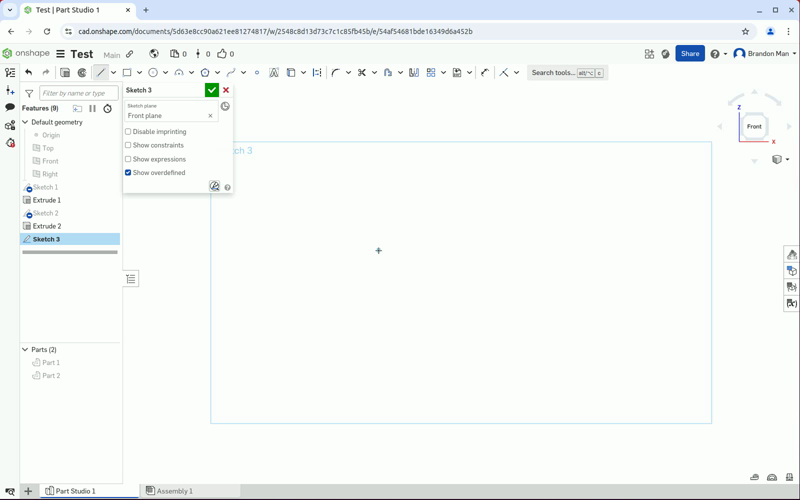
mouse_move(408, 250)
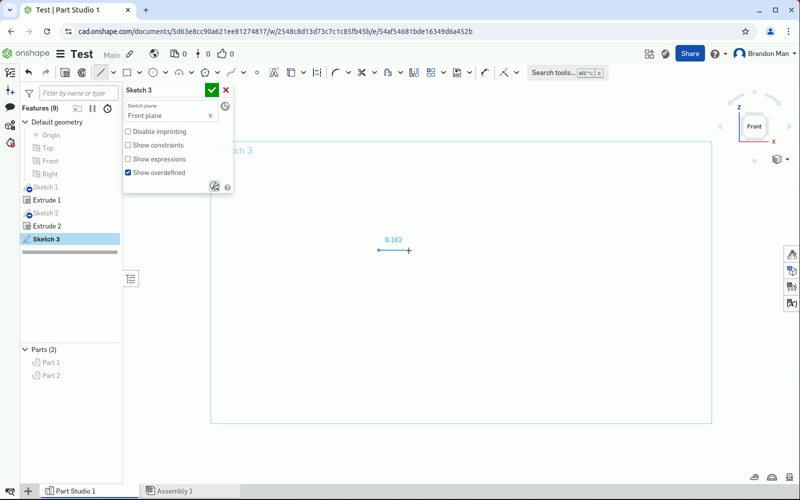
mouse_move(390, 250)
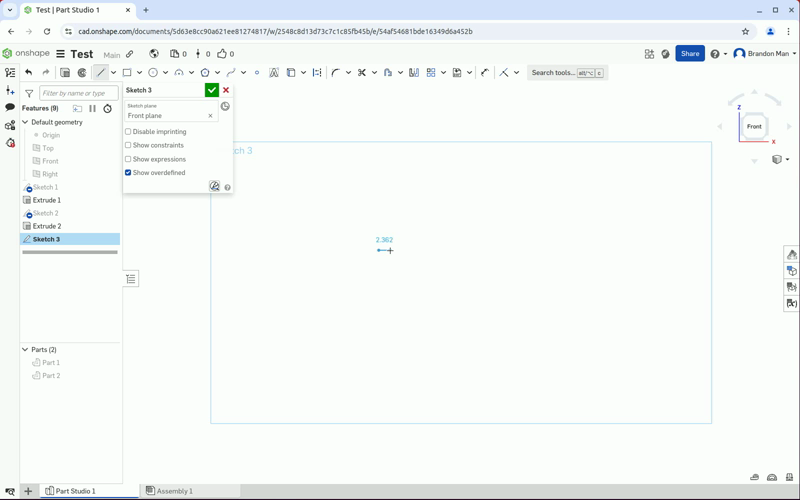
click(390, 250)
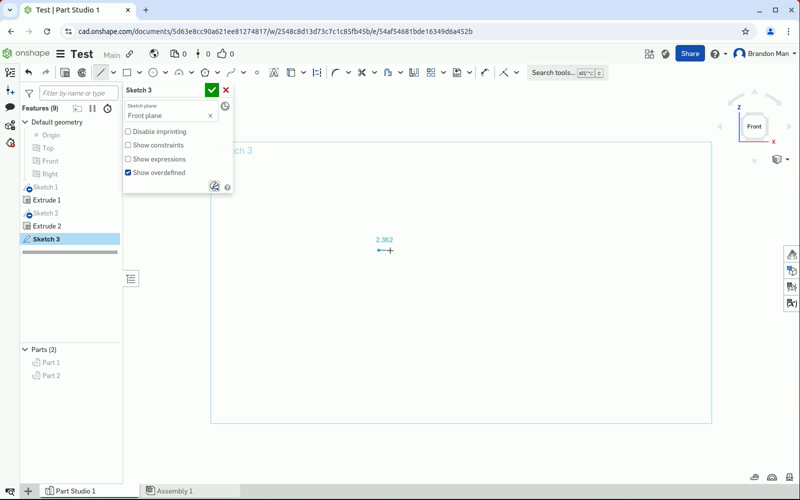
key_up(shift)
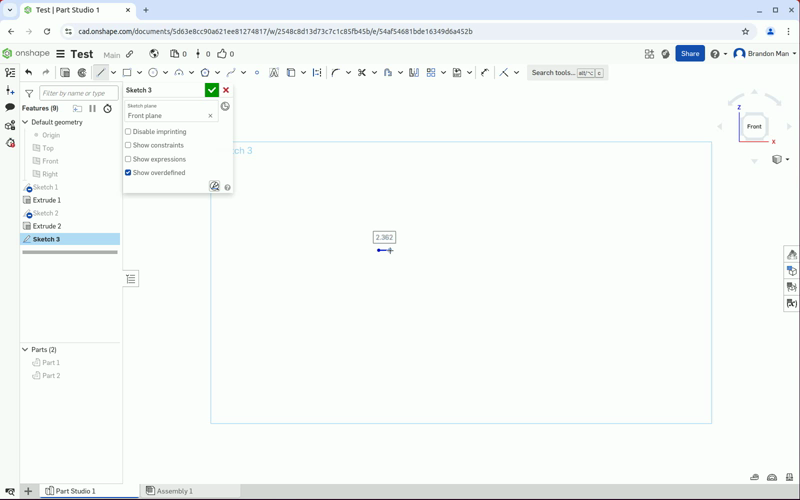
key_down(shift)
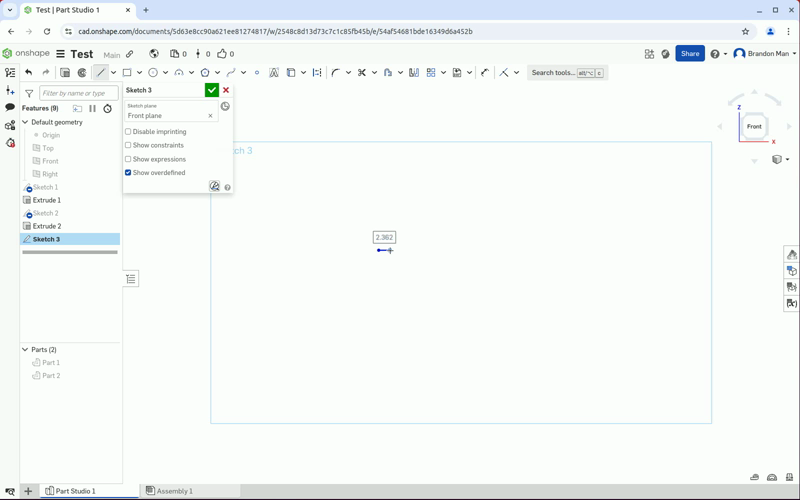
mouse_move(420, 250)
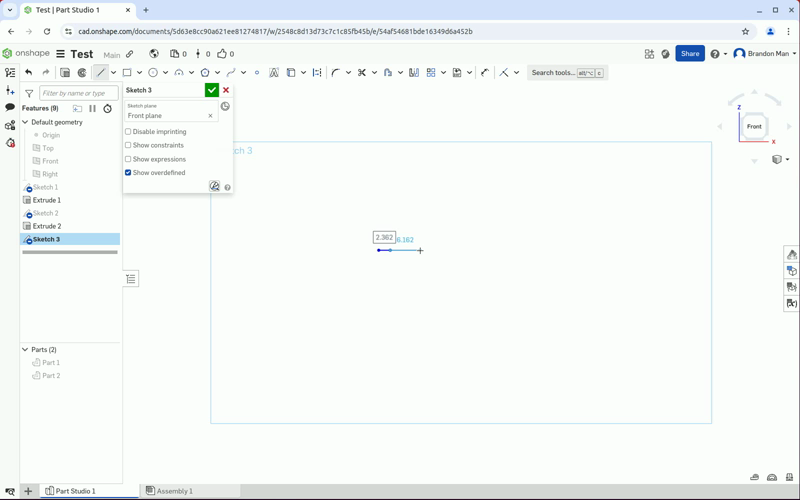
mouse_move(390, 247)
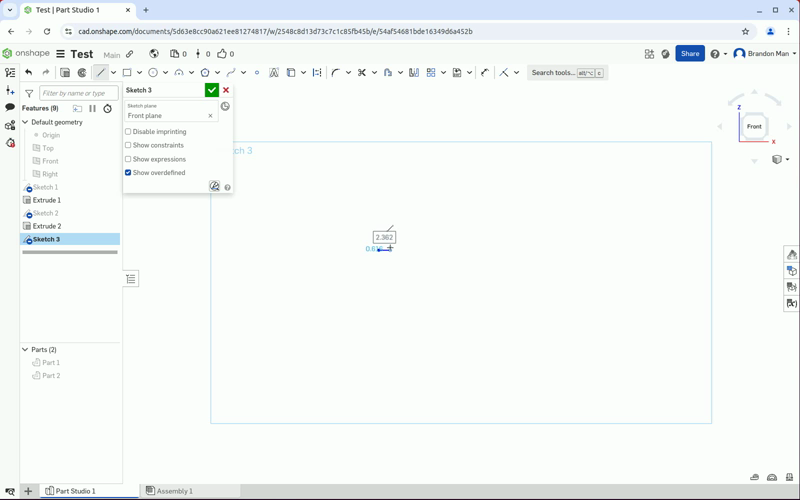
scroll(6)
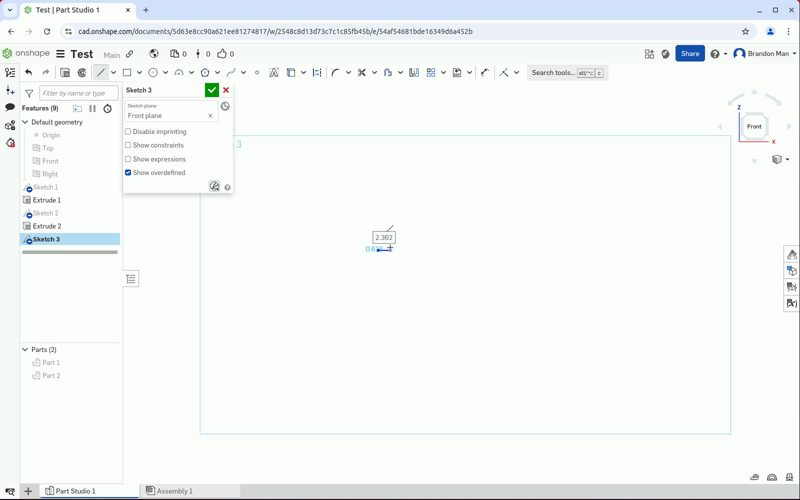
scroll(6)
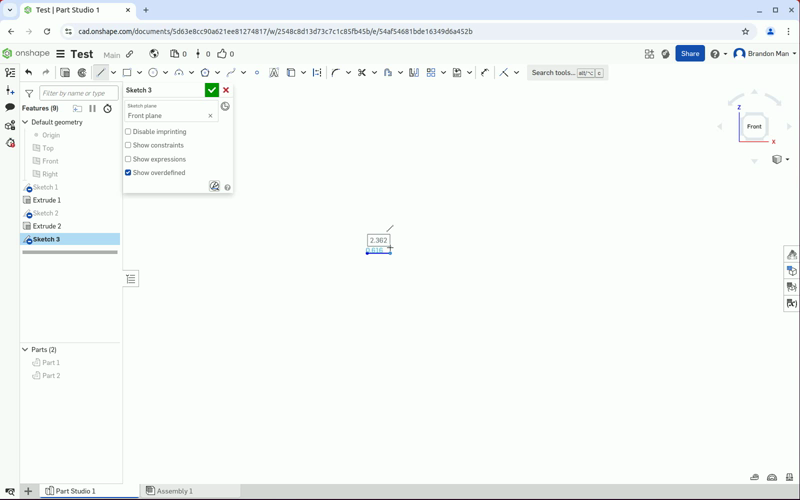
scroll(6)
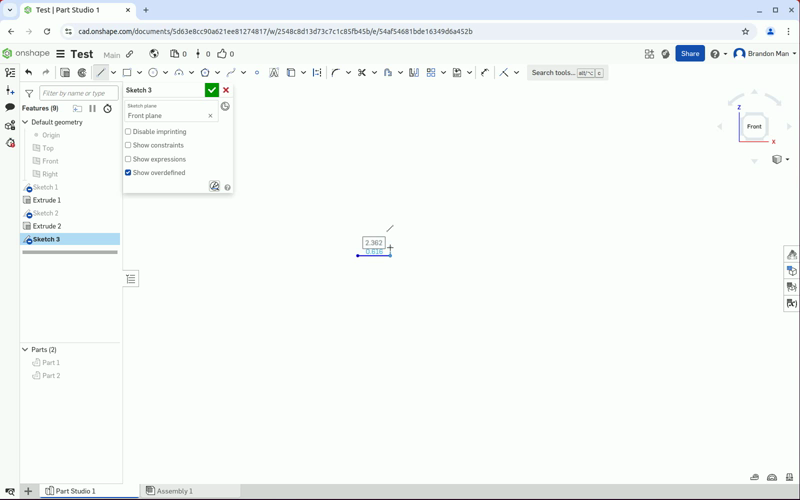
scroll(6)
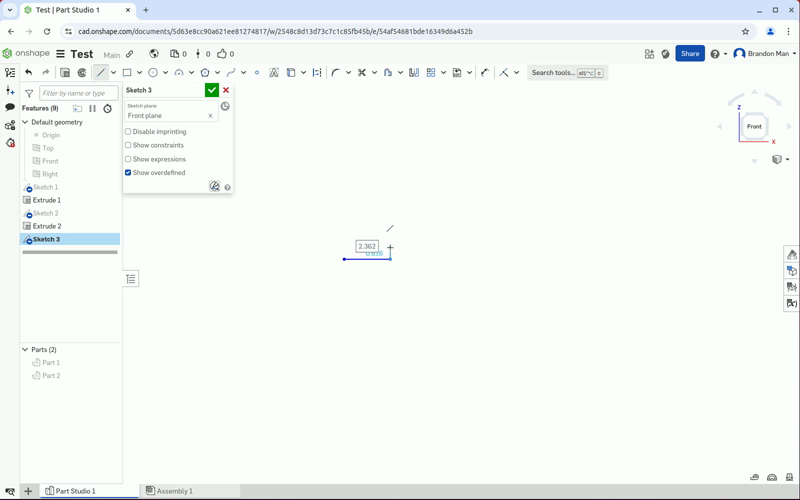
scroll(6)
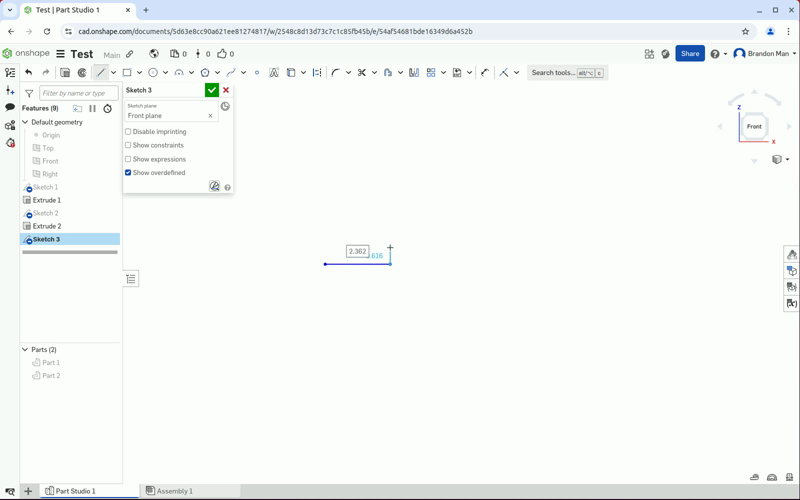
scroll(6)
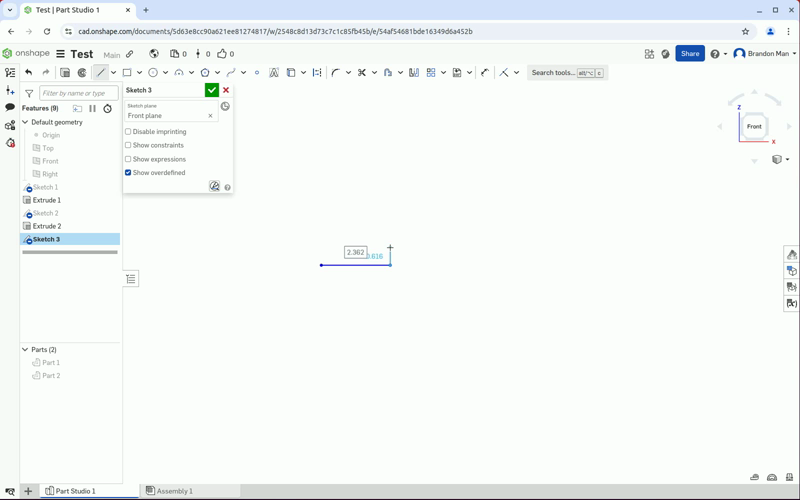
scroll(6)
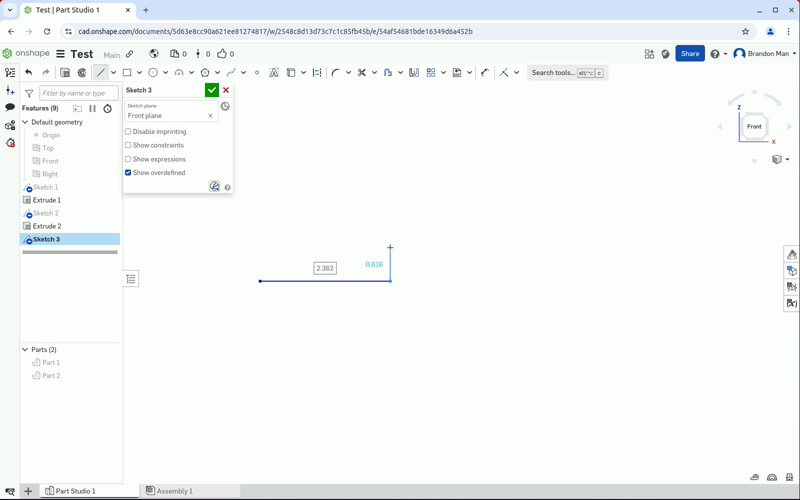
click(390, 247)
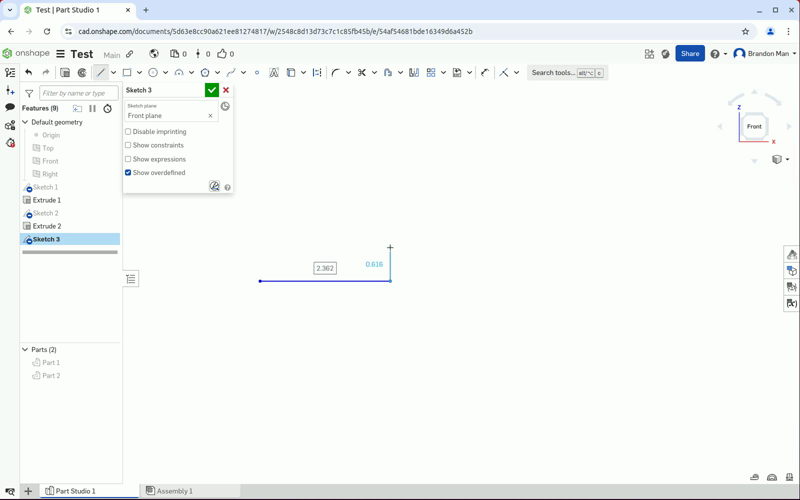
scroll(-6)
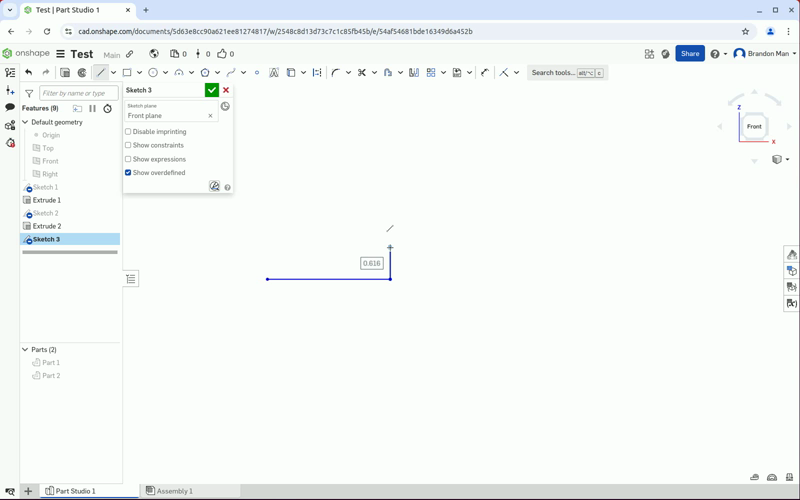
scroll(-6)
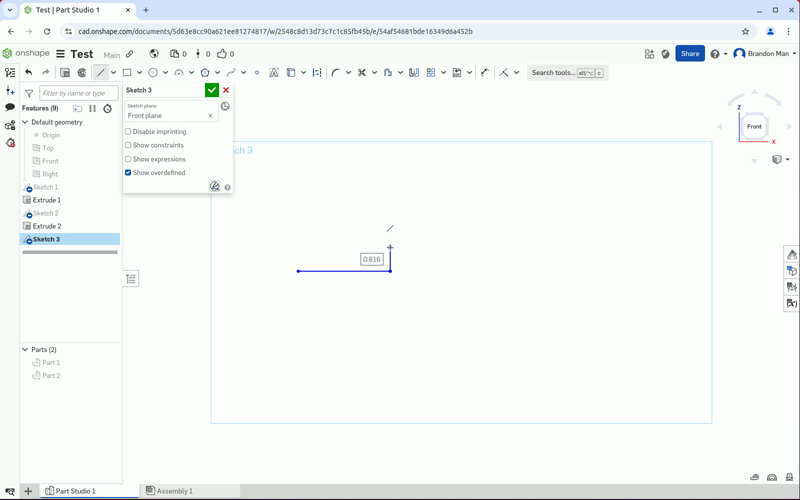
scroll(-6)
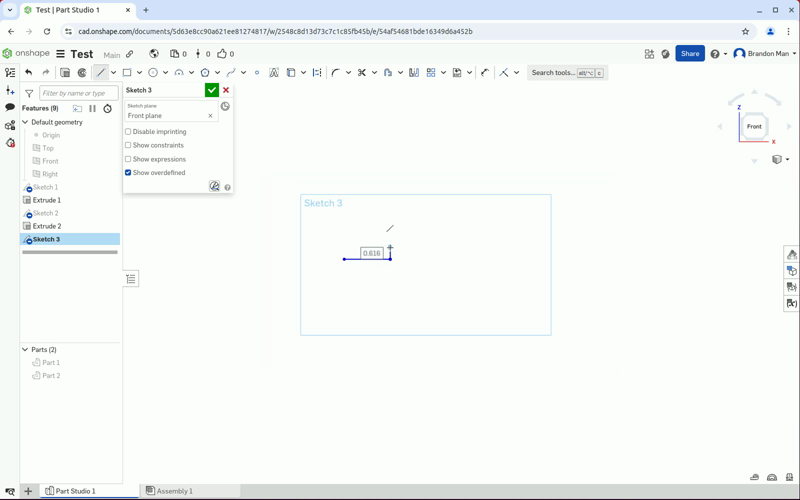
scroll(-6)
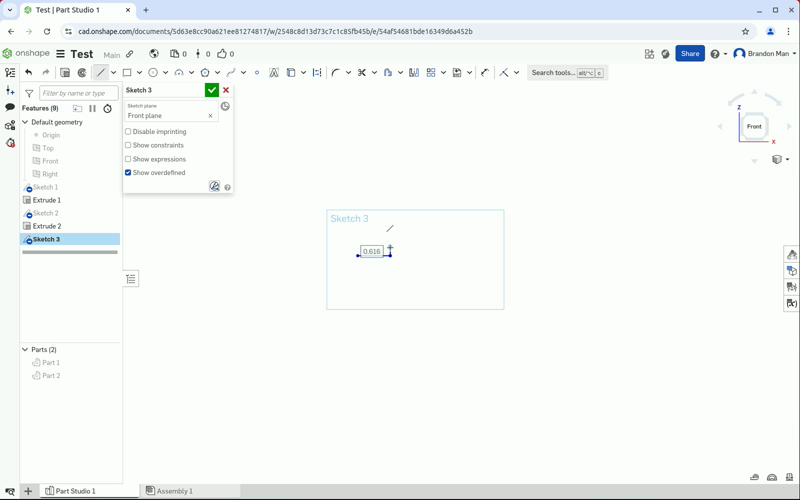
scroll(-6)
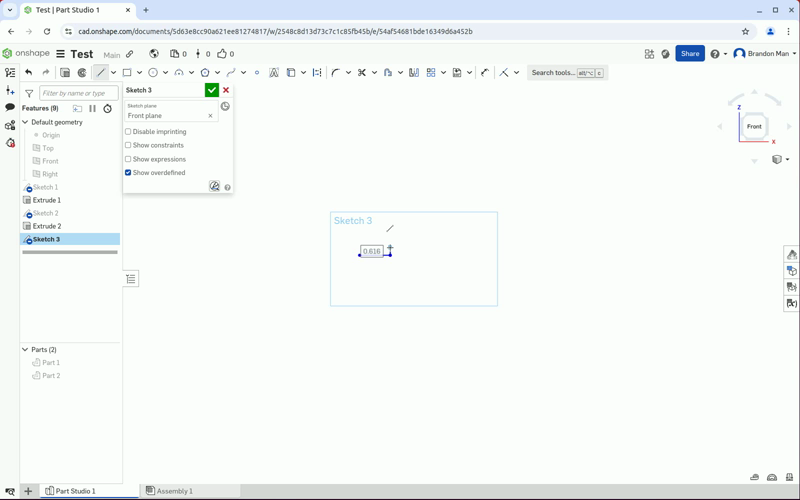
scroll(-6)
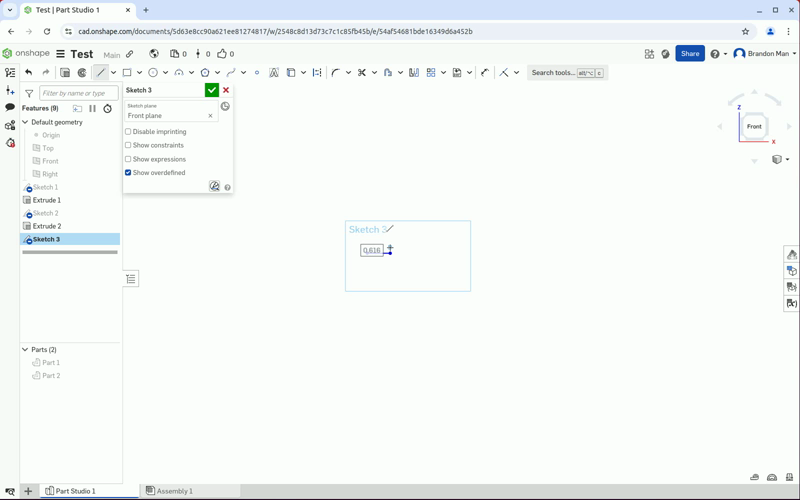
scroll(-6)
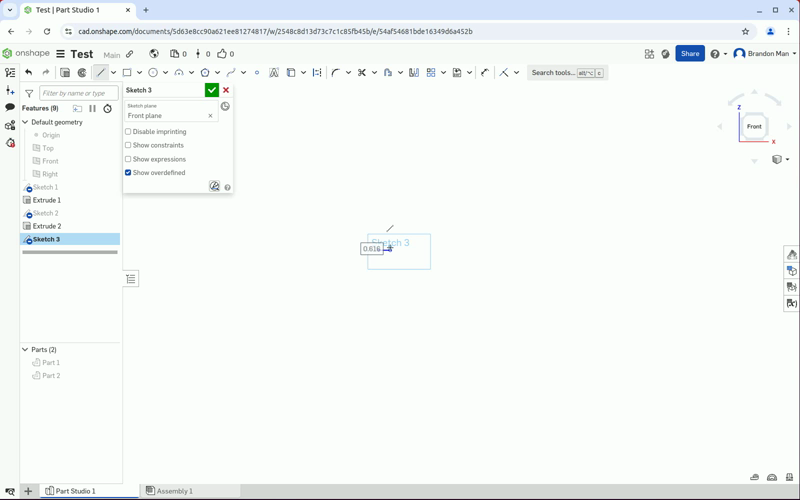
key_up(shift)
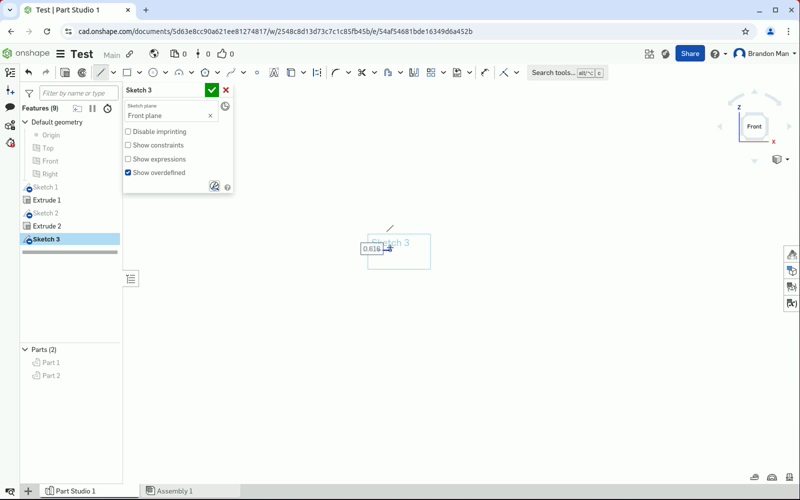
key(esc)
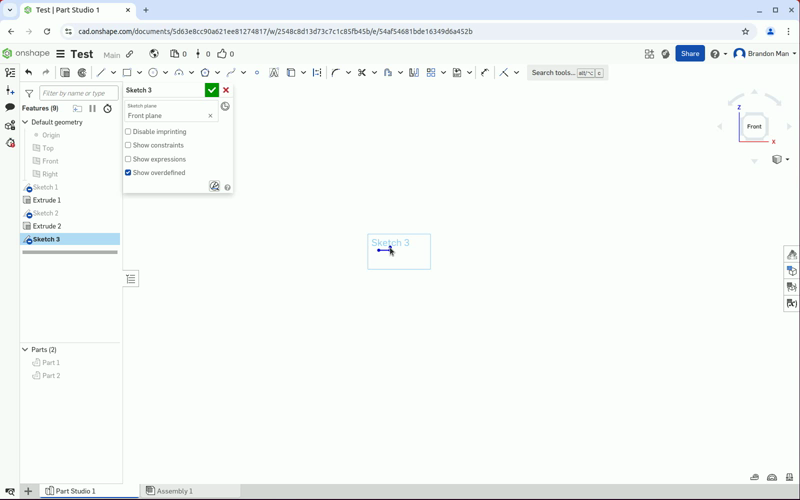
key(a)
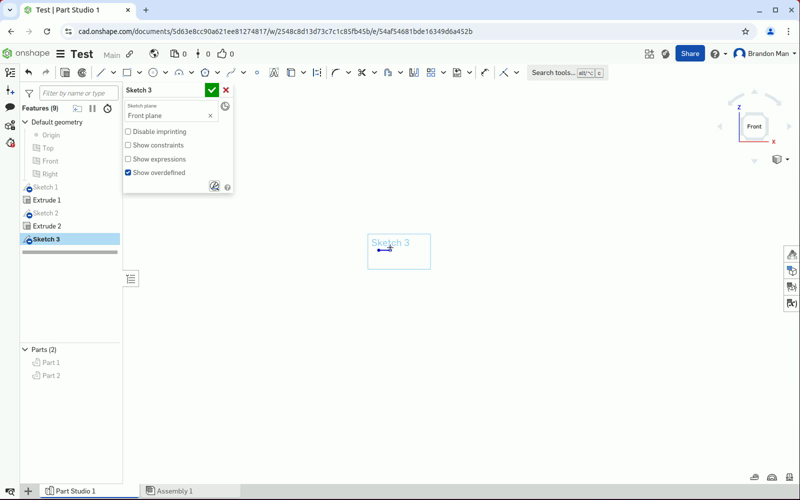
mouse_move(390, 247)
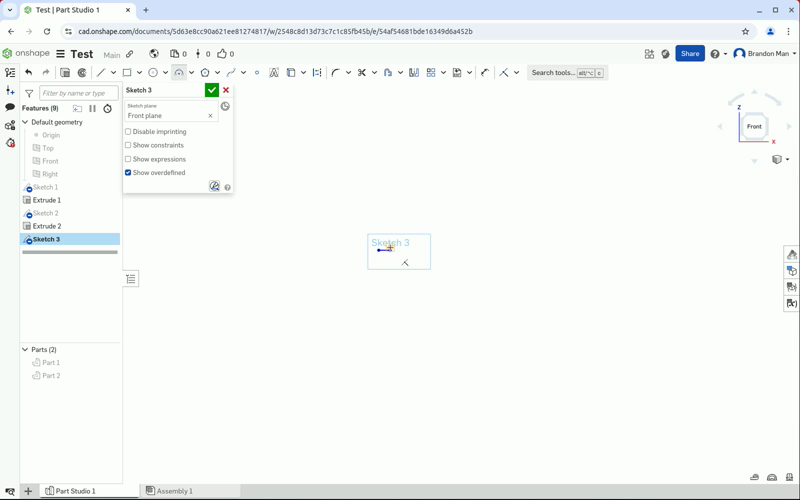
scroll(6)
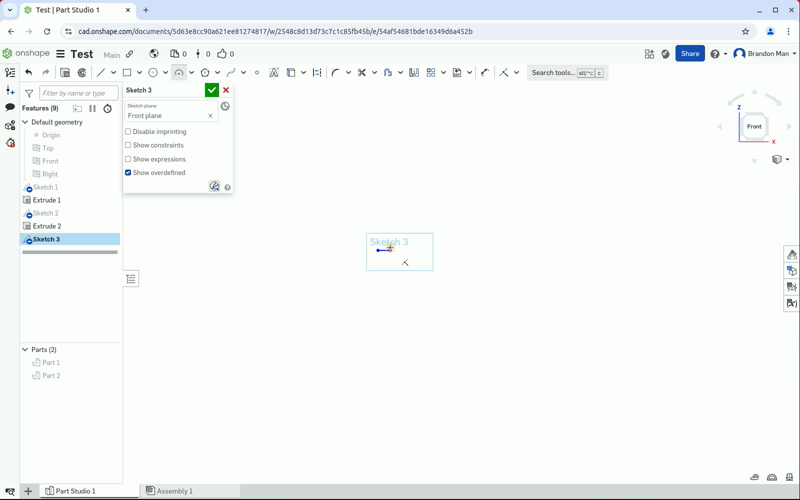
scroll(6)
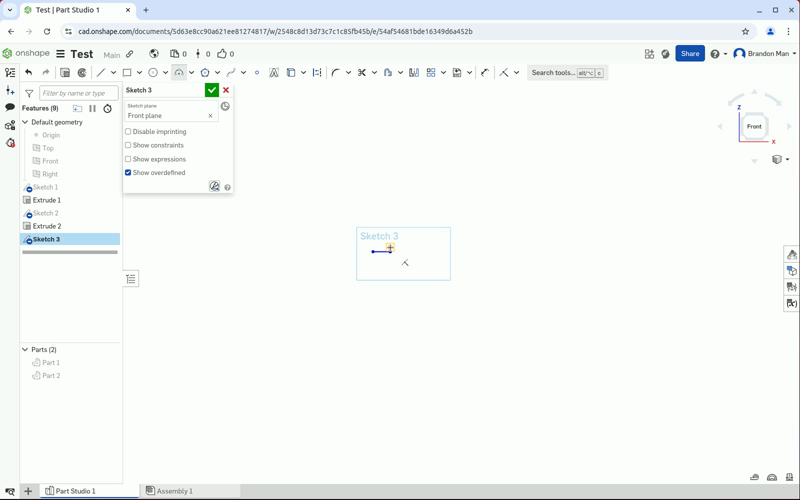
scroll(6)
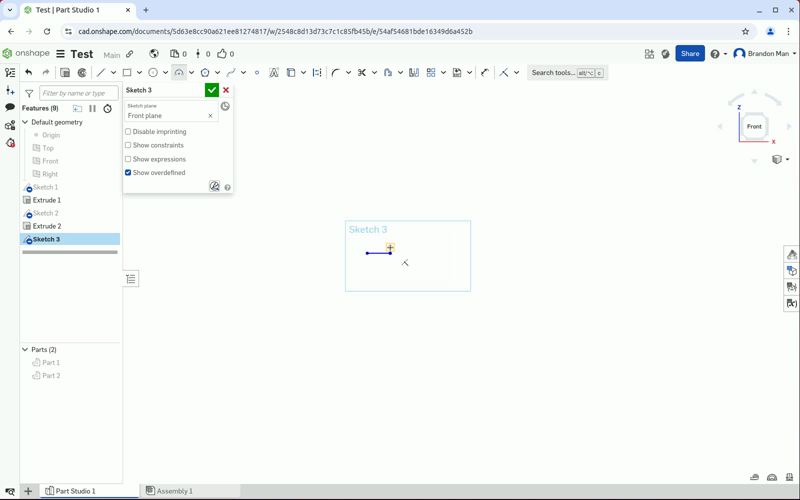
scroll(6)
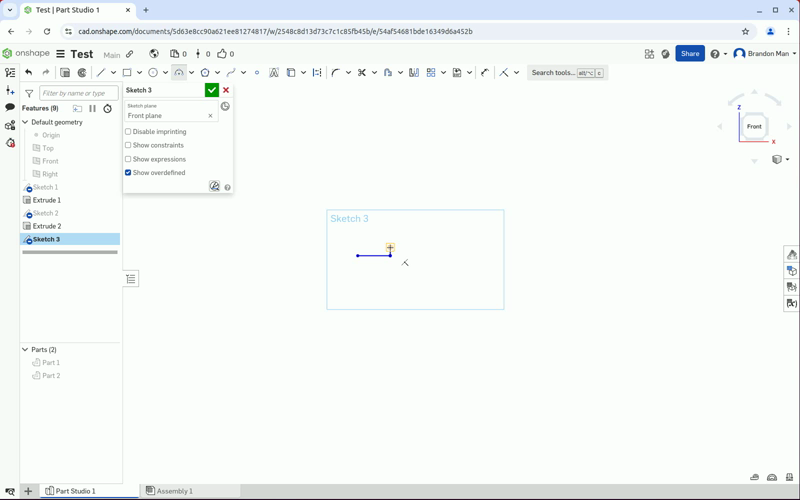
scroll(6)
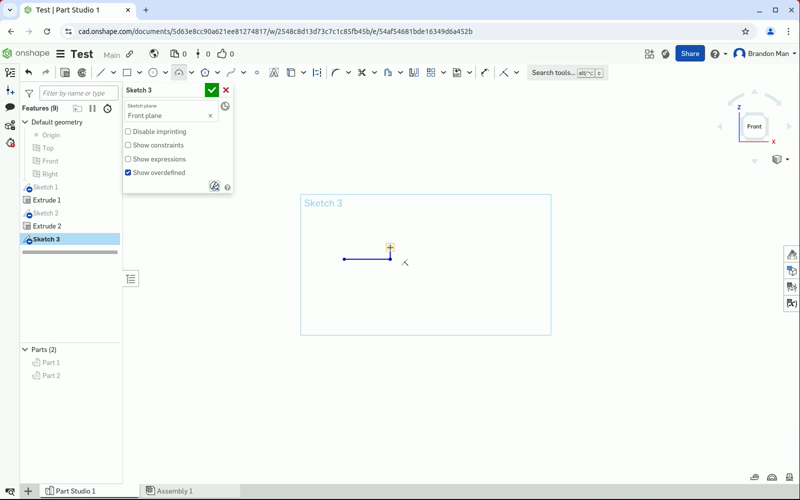
scroll(6)
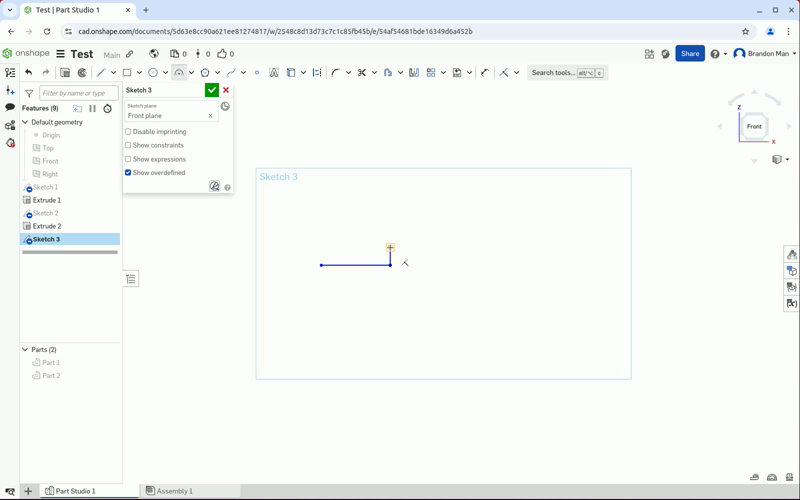
scroll(6)
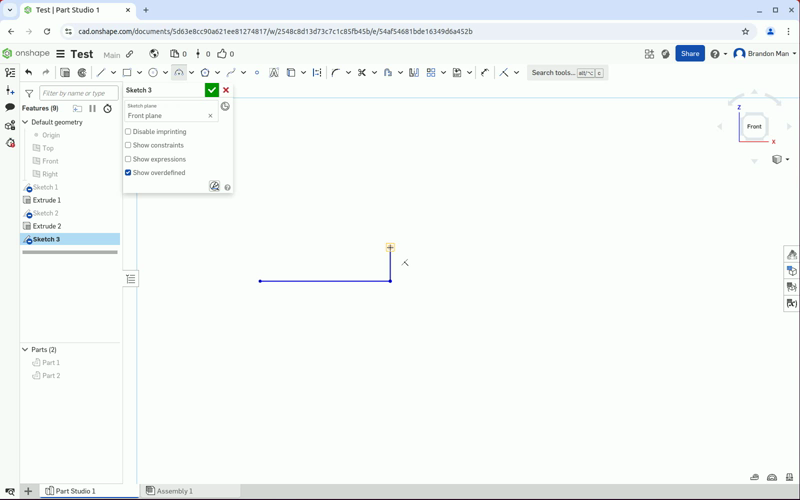
click(390, 247)
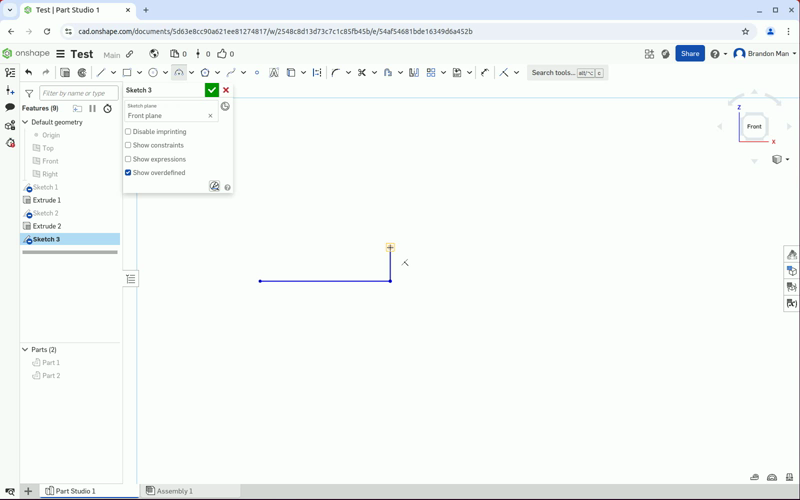
scroll(-6)
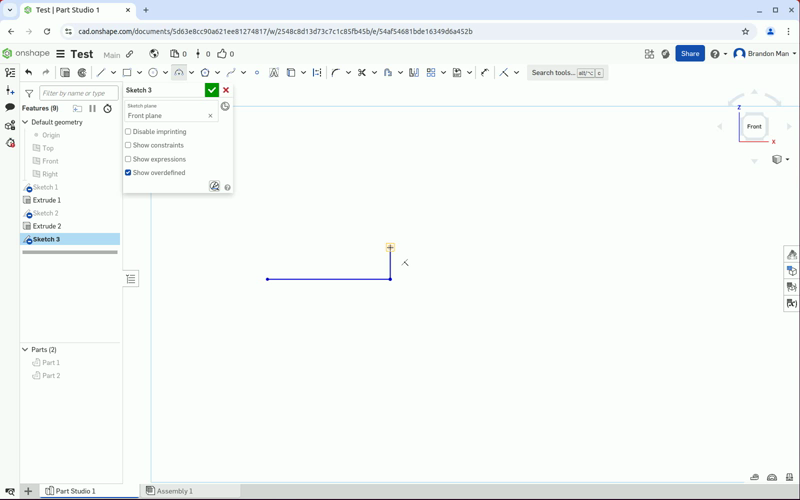
scroll(-6)
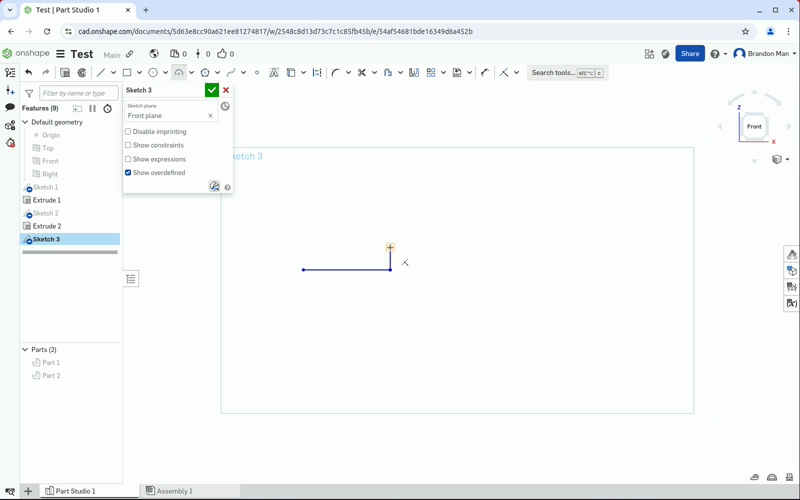
scroll(-6)
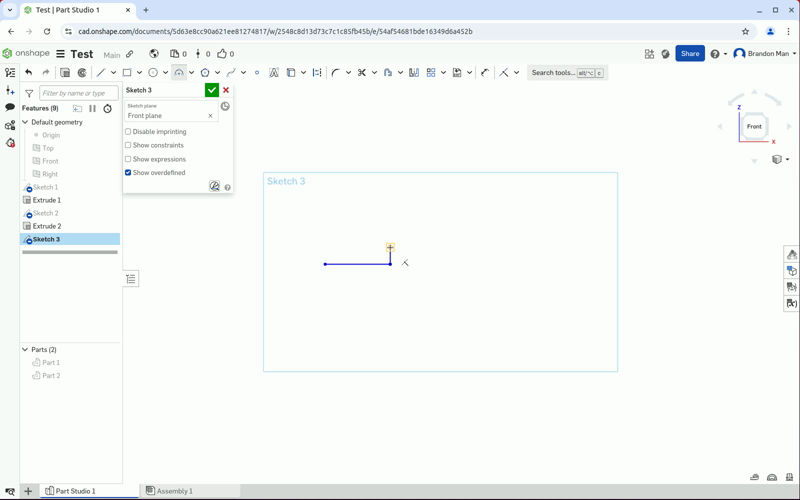
scroll(-6)
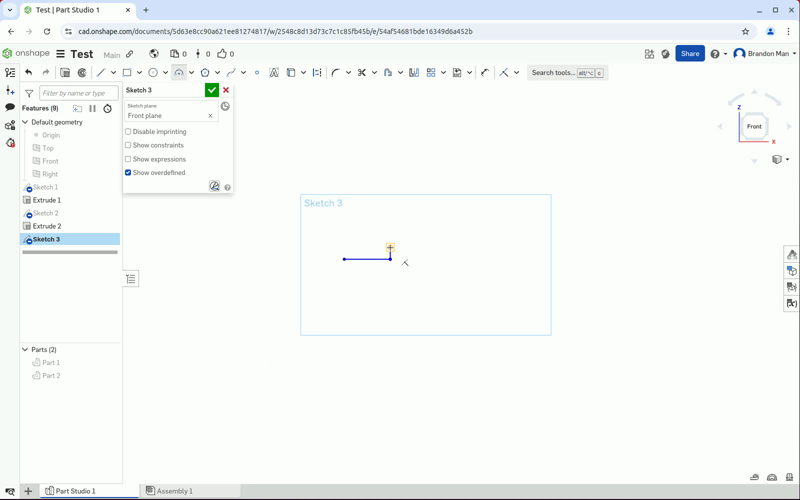
scroll(-6)
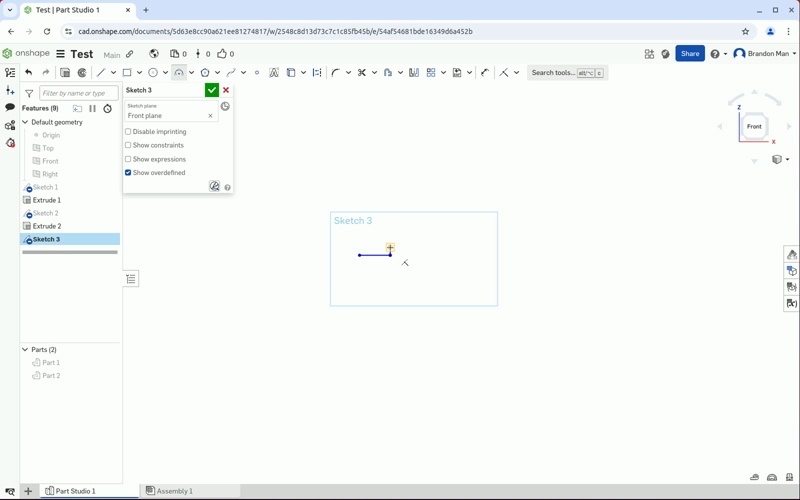
scroll(-6)
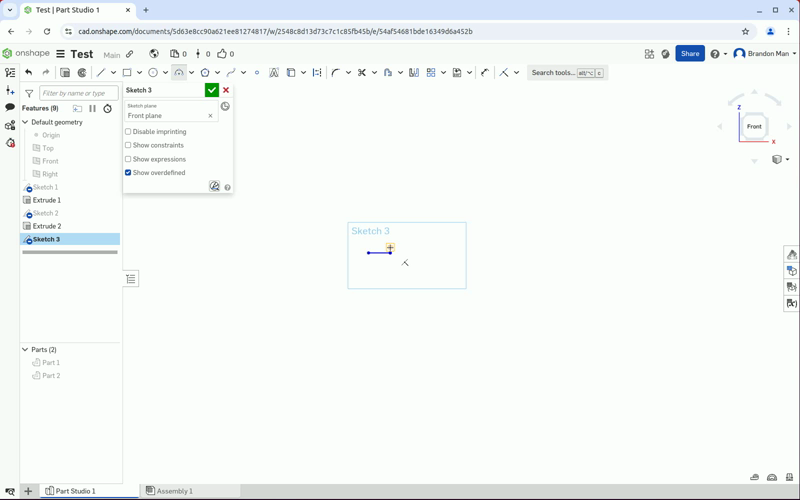
scroll(-6)
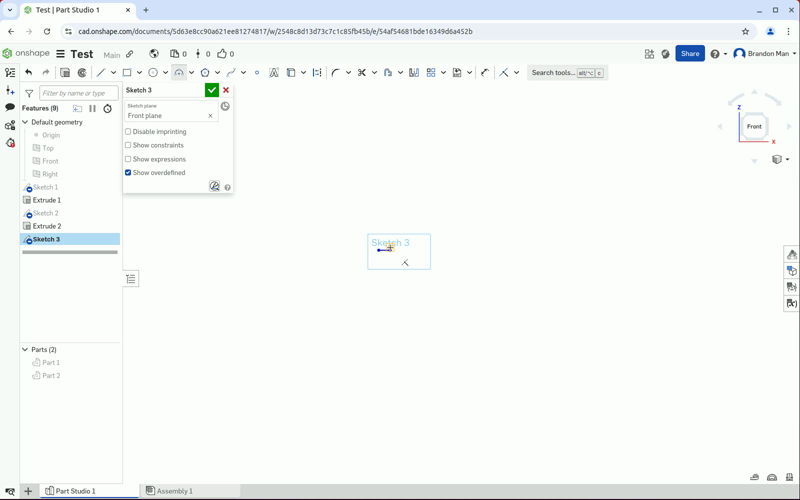
key_down(shift)
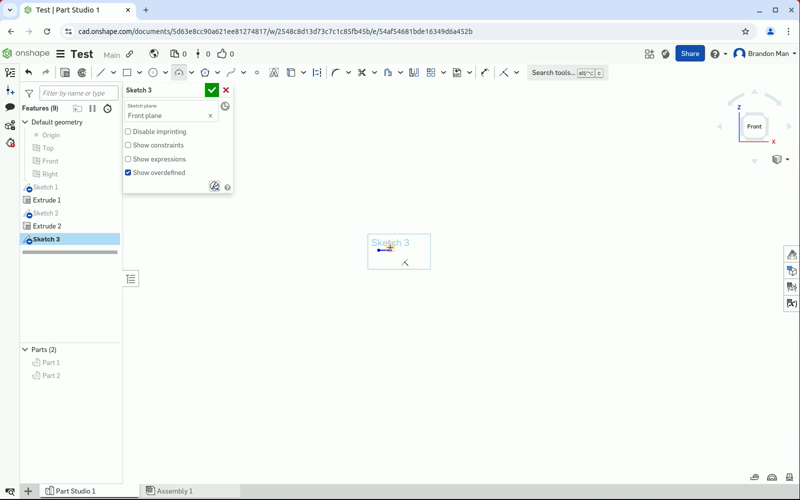
mouse_move(390, 234)
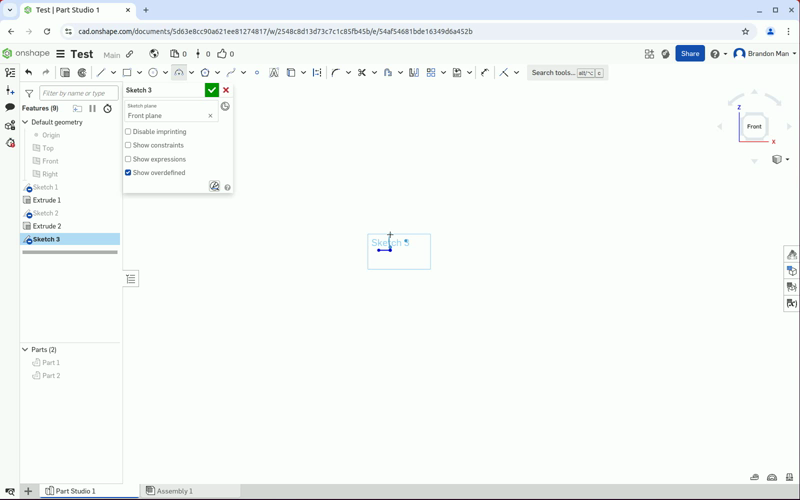
click(390, 234)
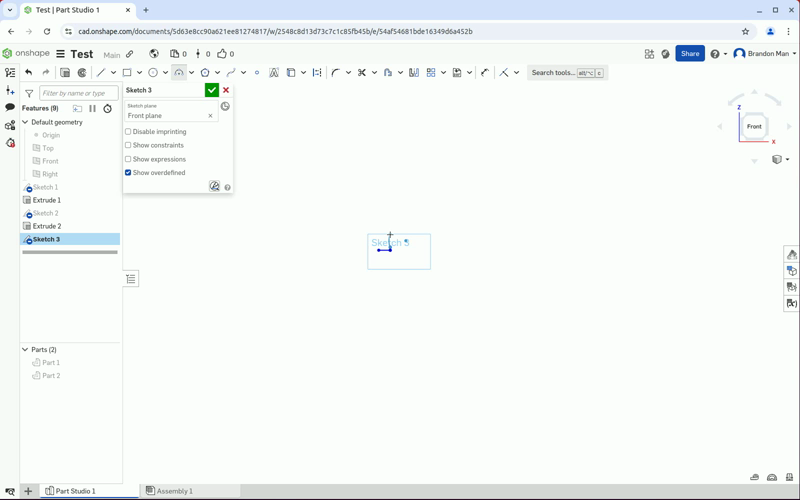
mouse_move(383, 240)
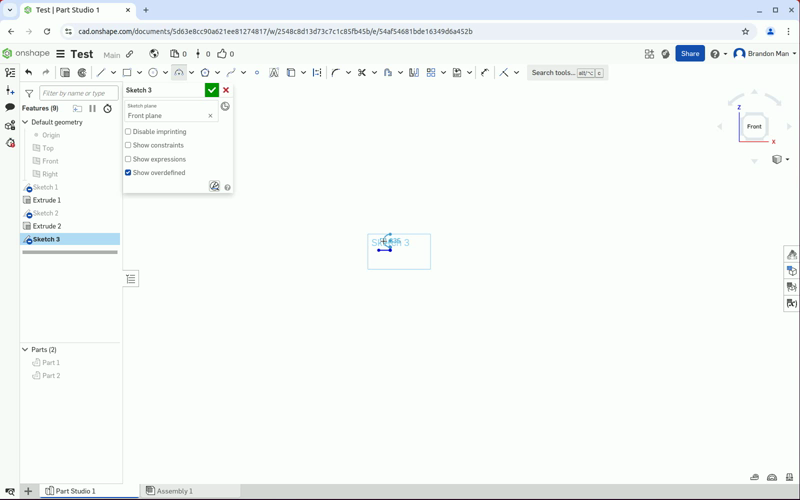
click(383, 240)
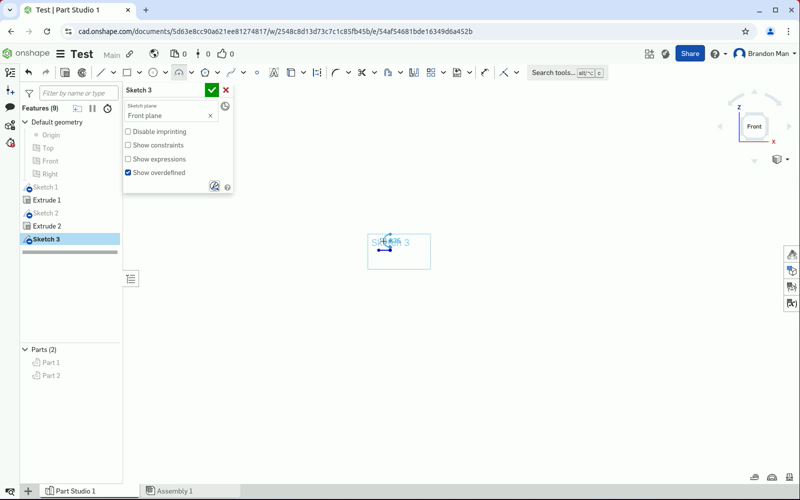
key_up(shift)
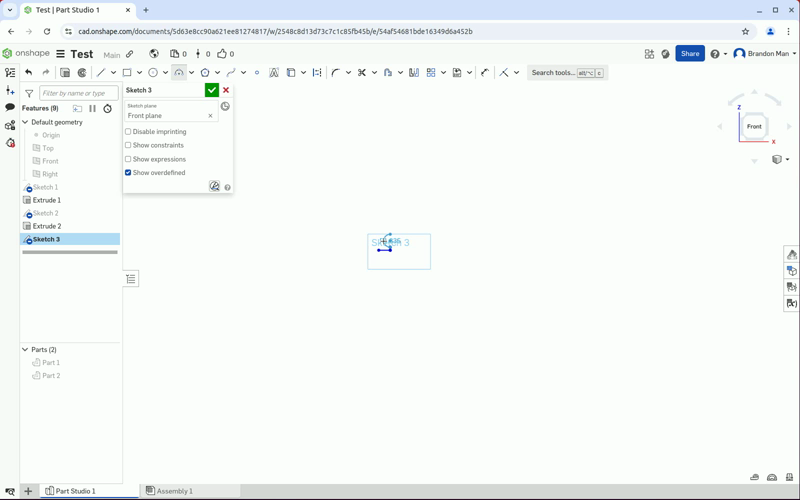
key(esc)
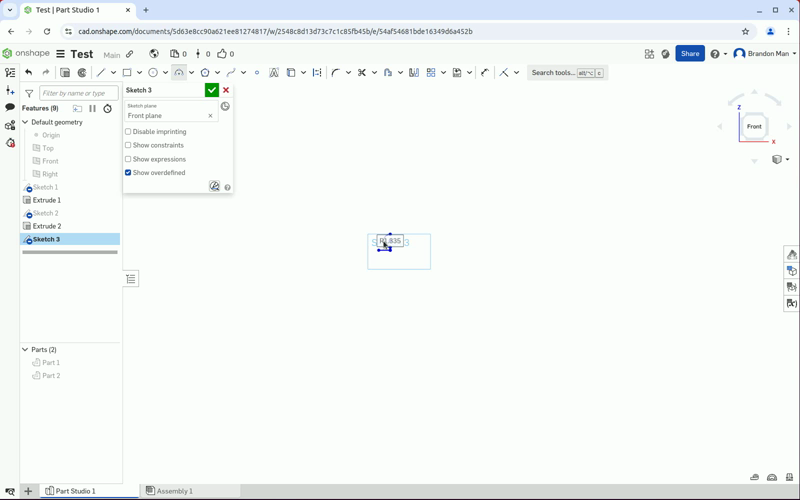
key(l)
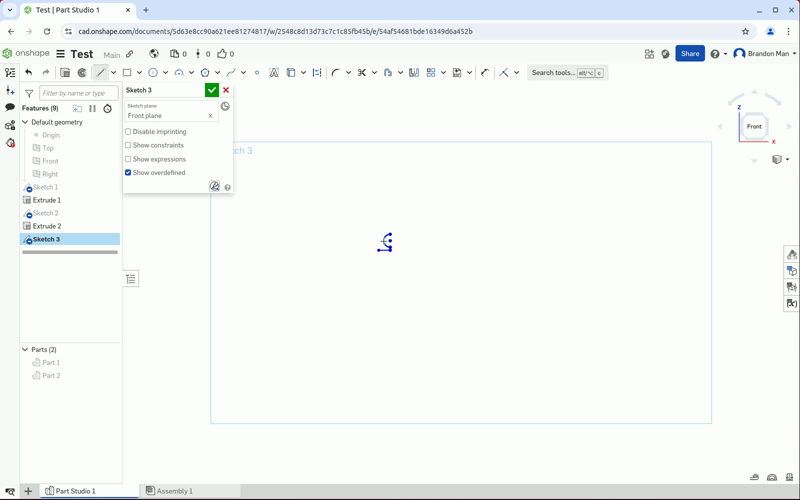
mouse_move(390, 234)
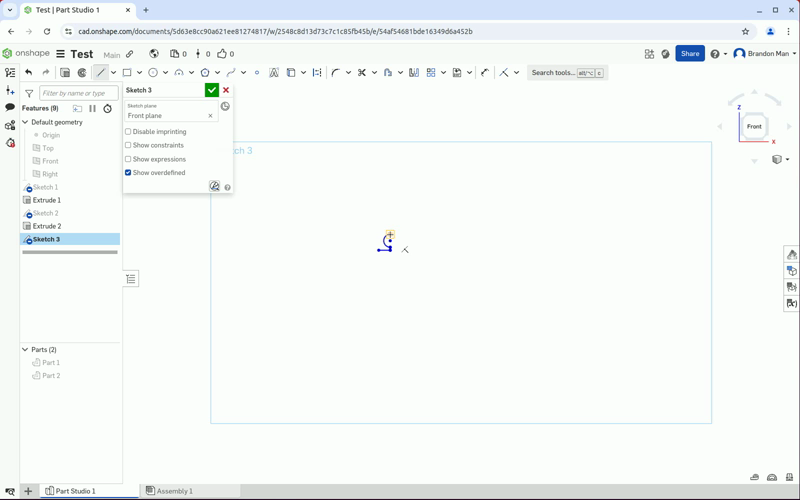
click(390, 234)
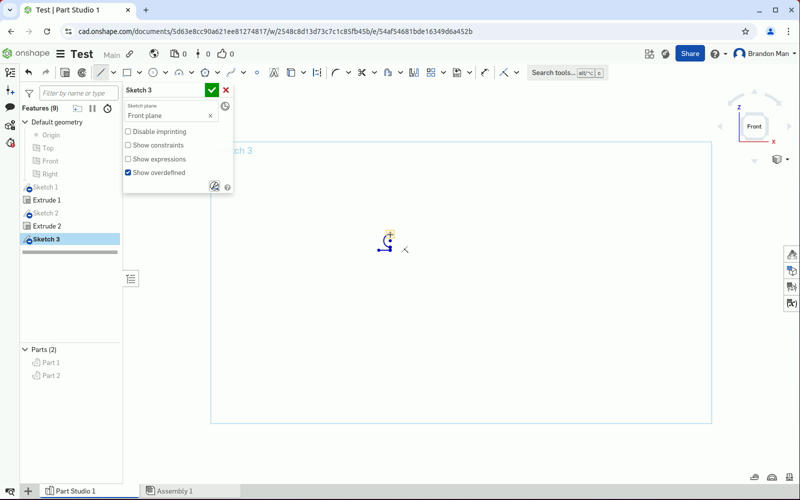
key_down(shift)
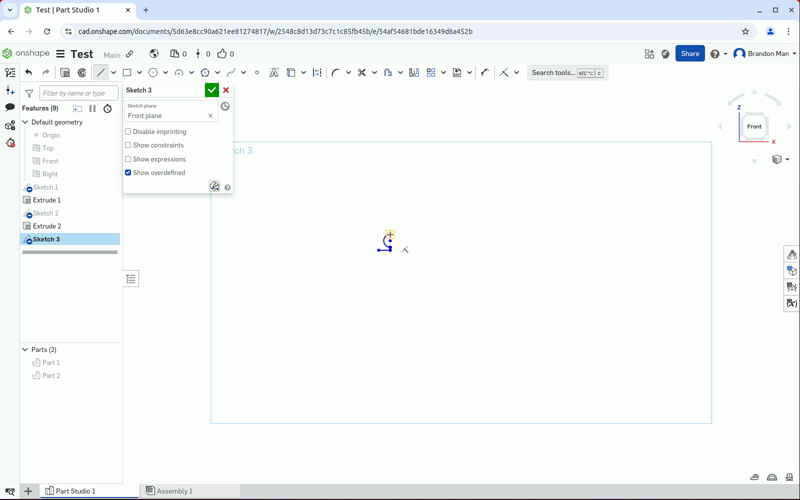
mouse_move(420, 234)
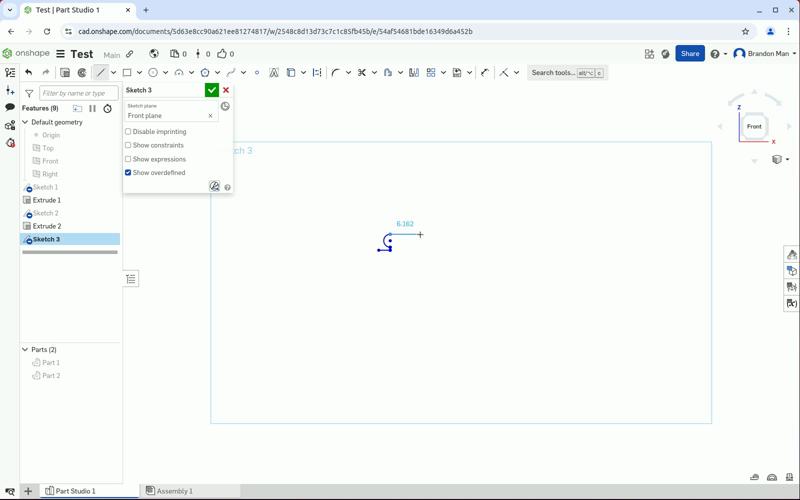
mouse_move(390, 204)
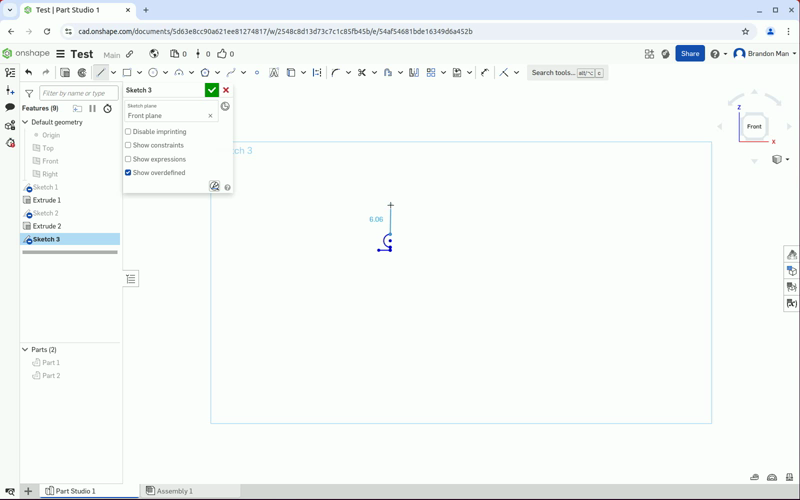
click(390, 204)
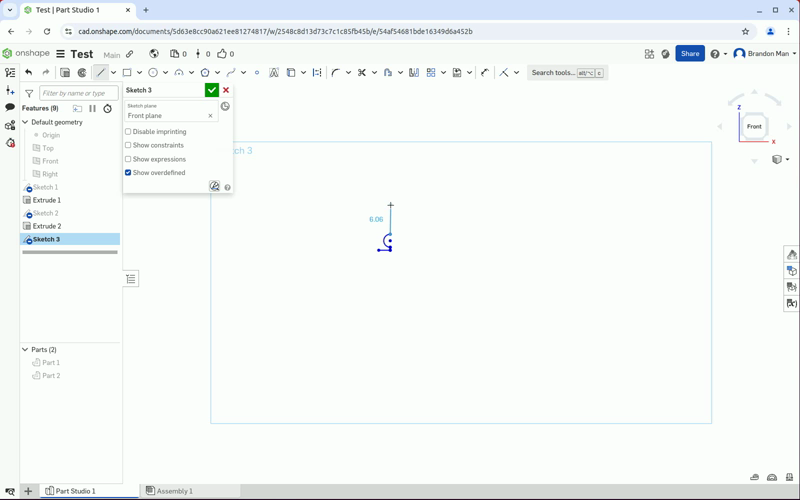
key_up(shift)
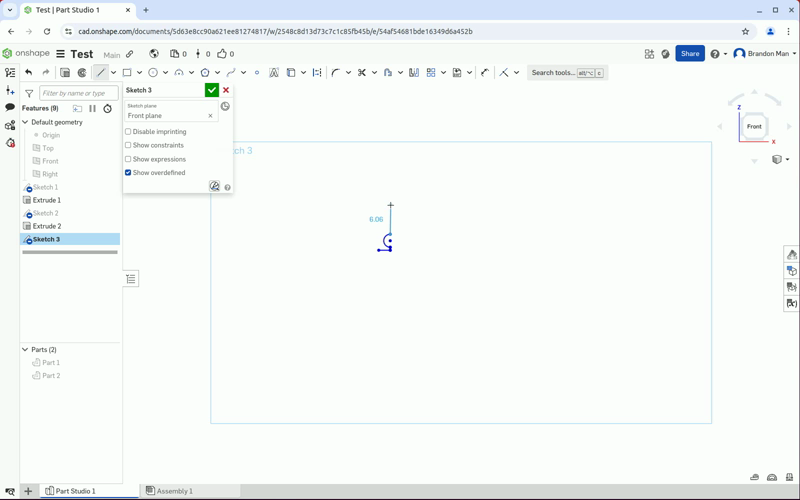
key_down(shift)
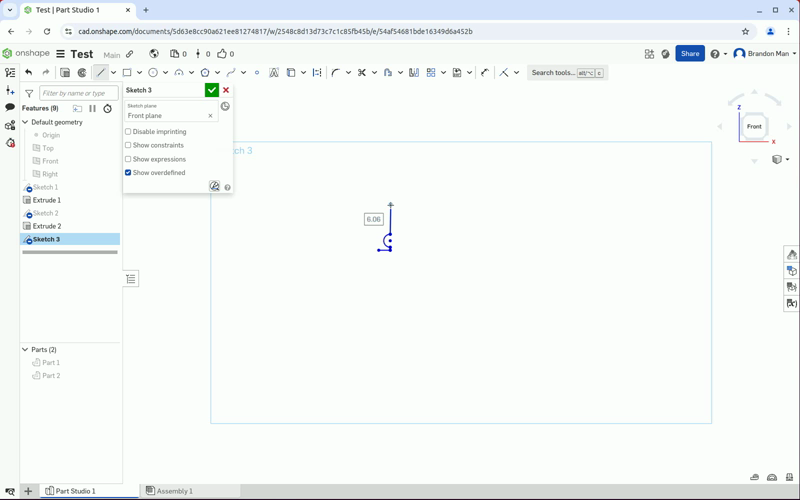
mouse_move(420, 204)
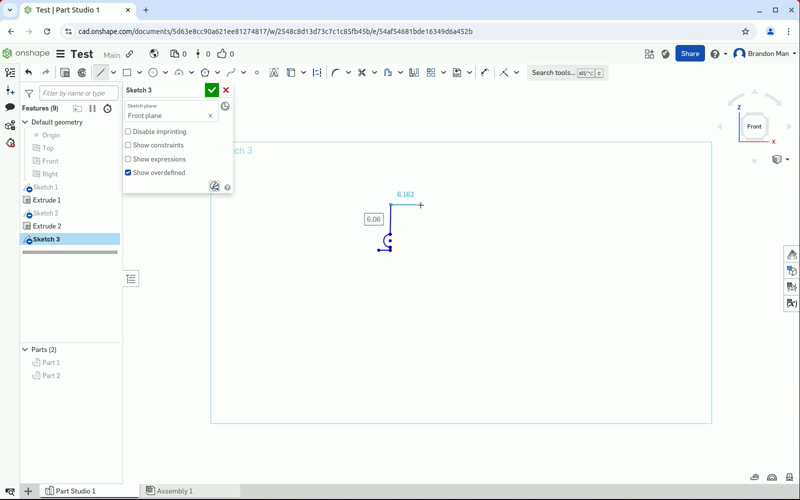
mouse_move(378, 204)
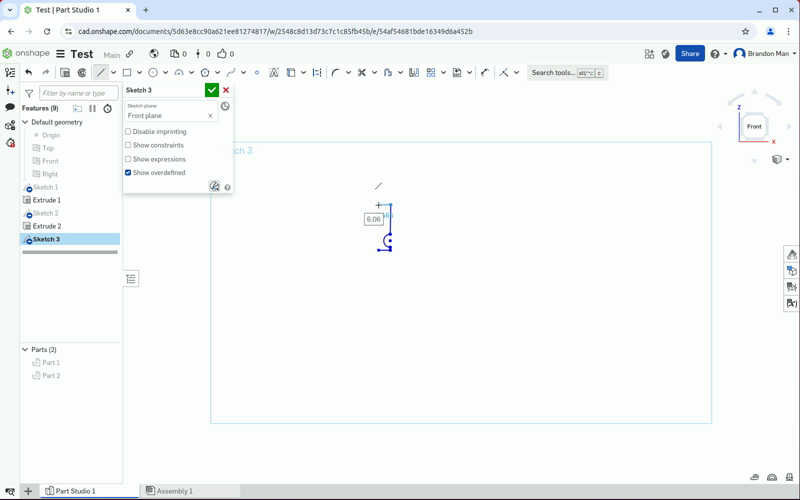
click(378, 204)
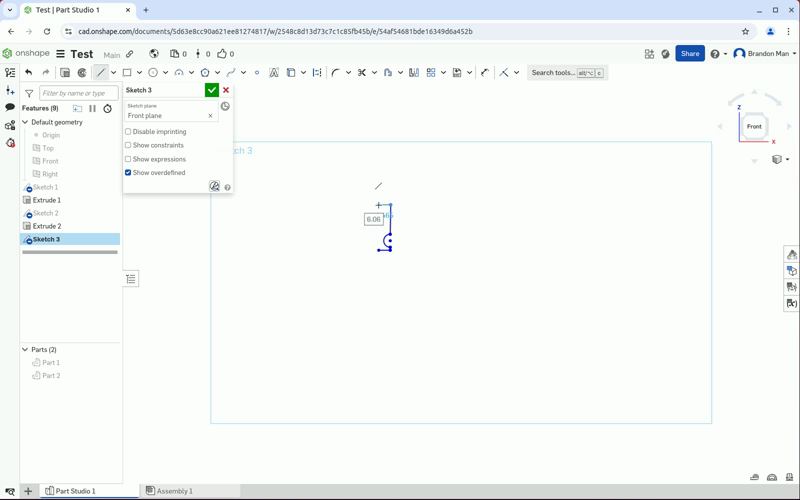
key_up(shift)
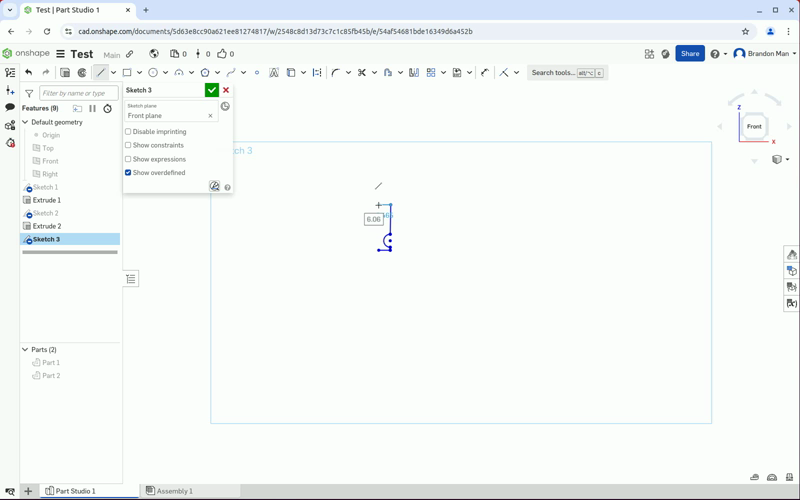
mouse_move(408, 204)
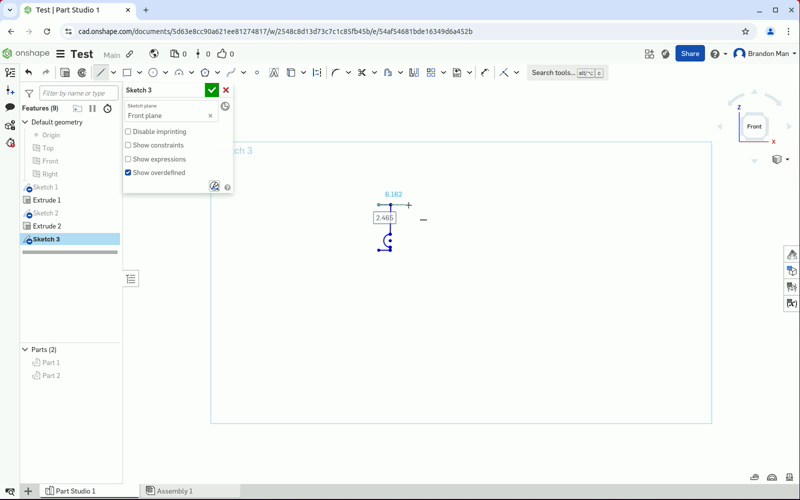
key_down(shift)
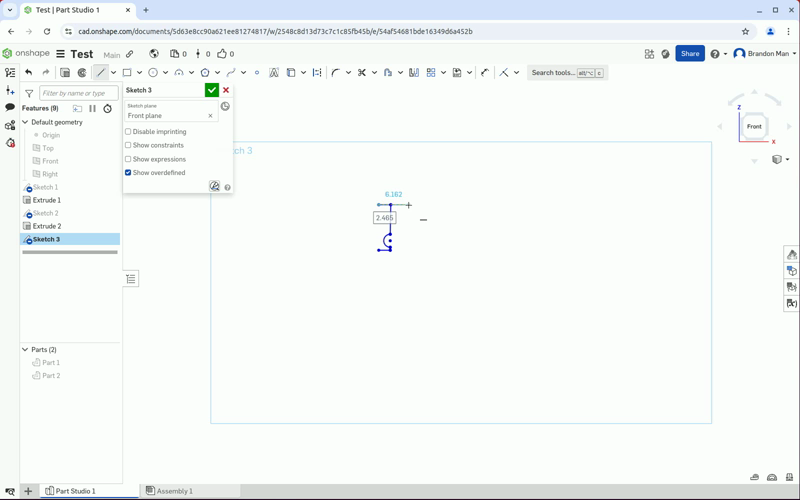
mouse_move(378, 250)
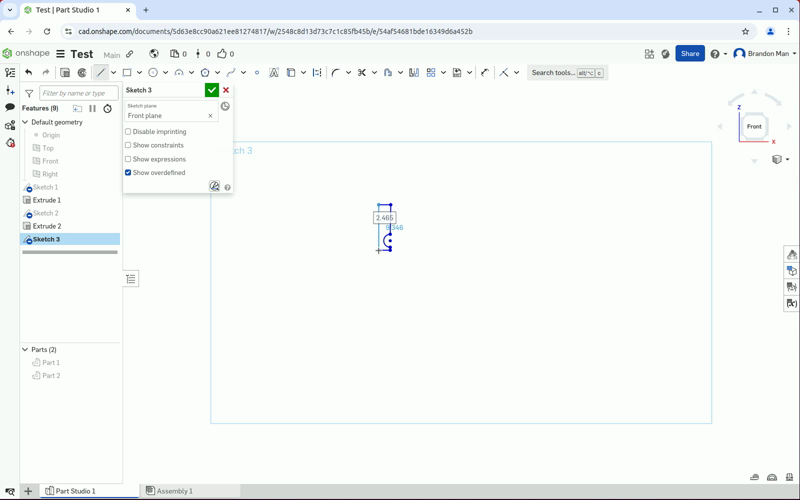
key_up(shift)
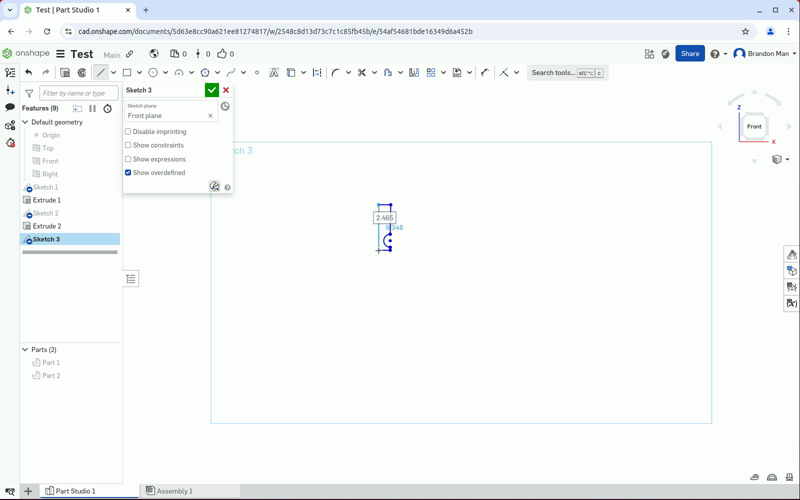
click(378, 250)
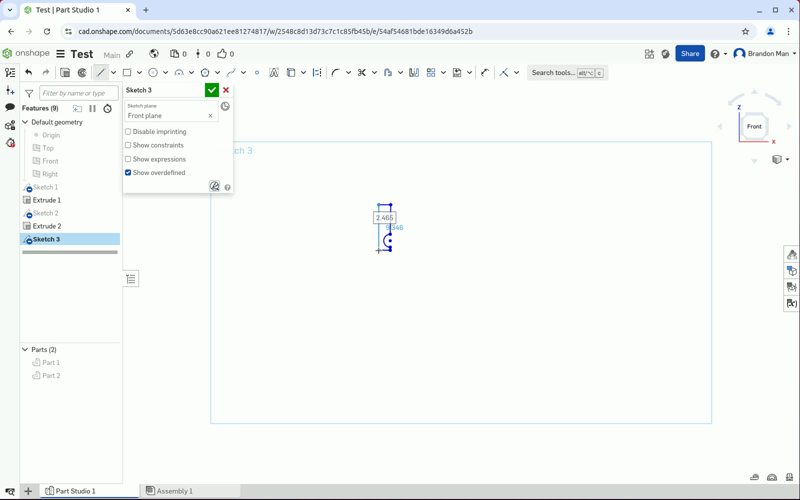
key(esc)
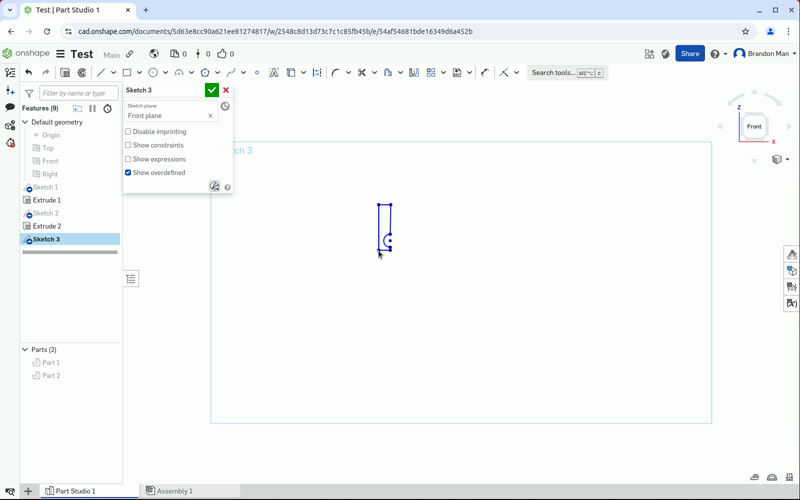
mouse_move(387, 234)
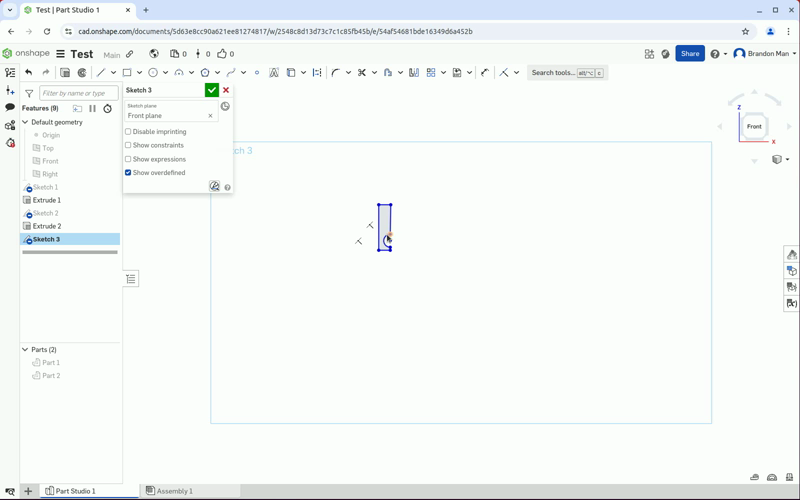
scroll(6)
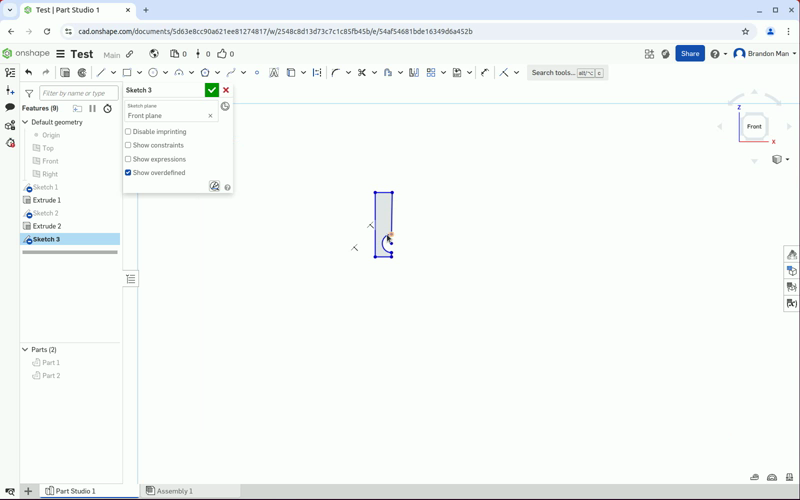
scroll(6)
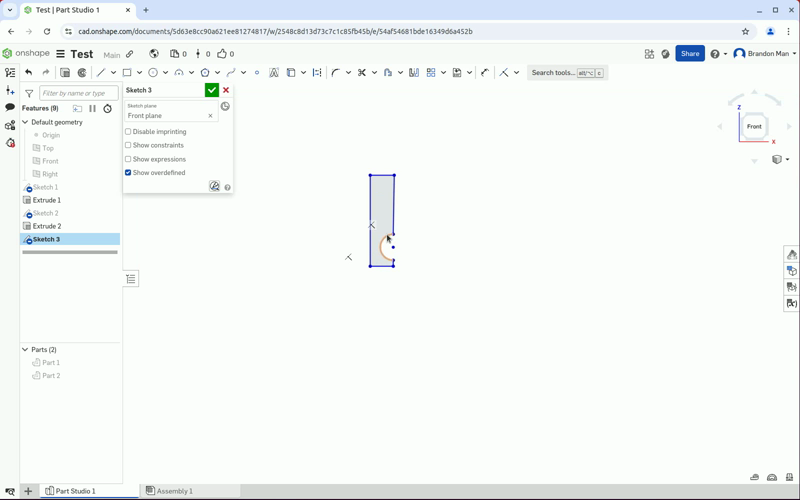
scroll(6)
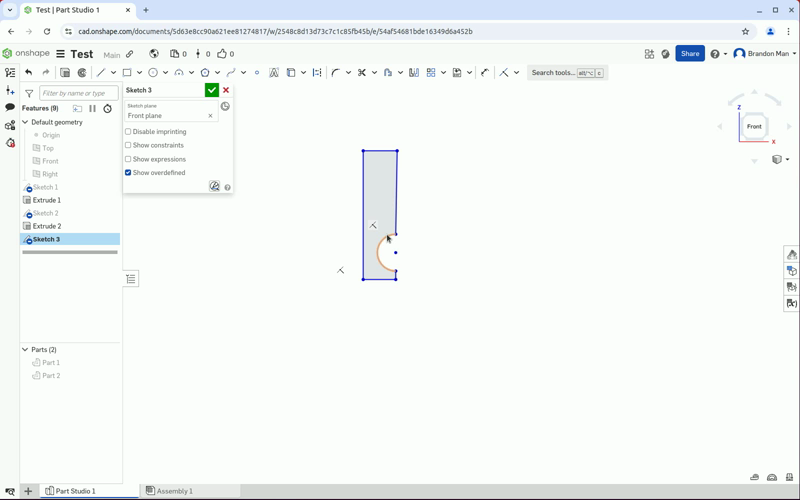
scroll(6)
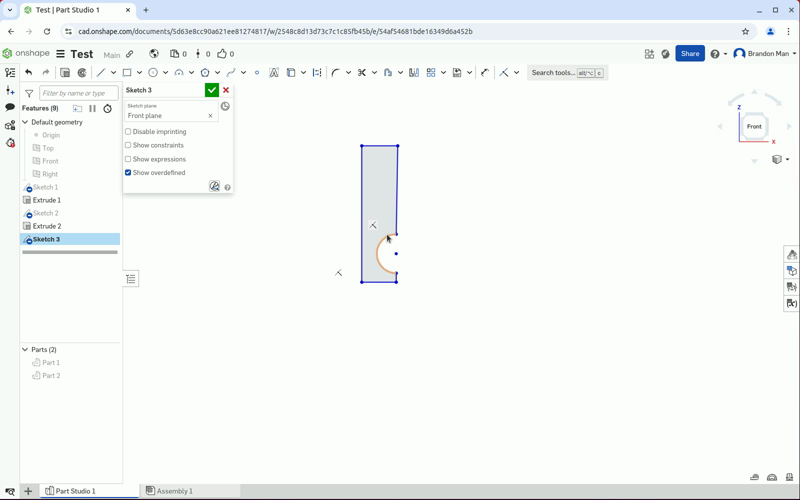
scroll(6)
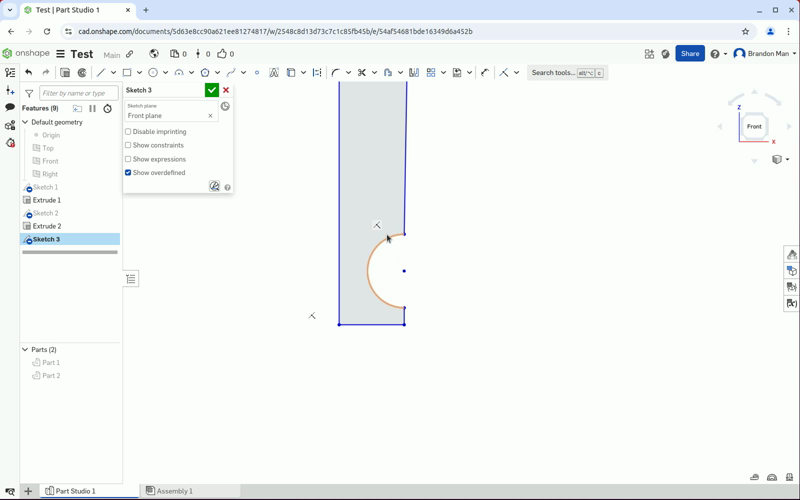
scroll(6)
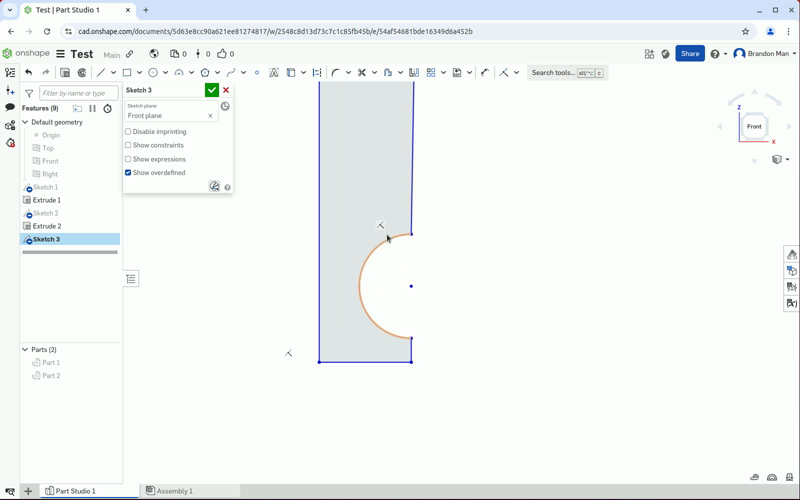
scroll(6)
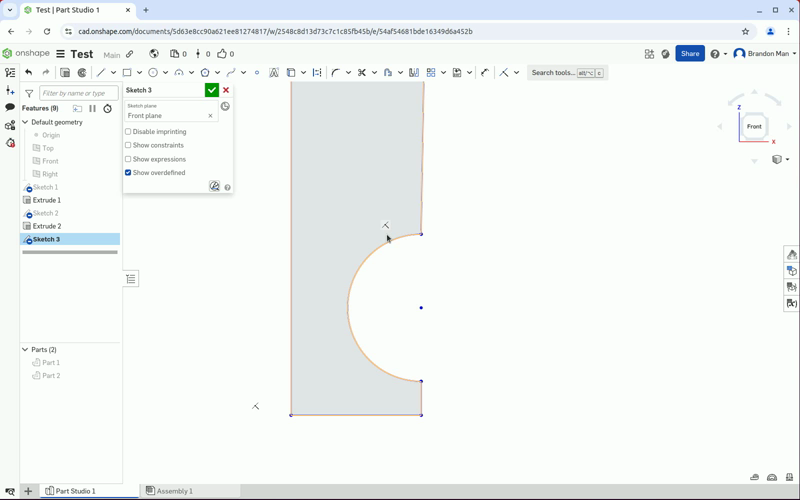
click(387, 234)
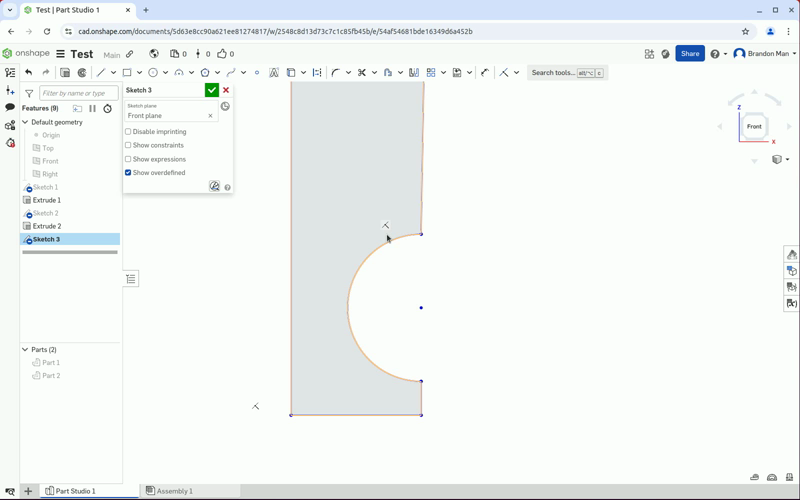
scroll(-6)
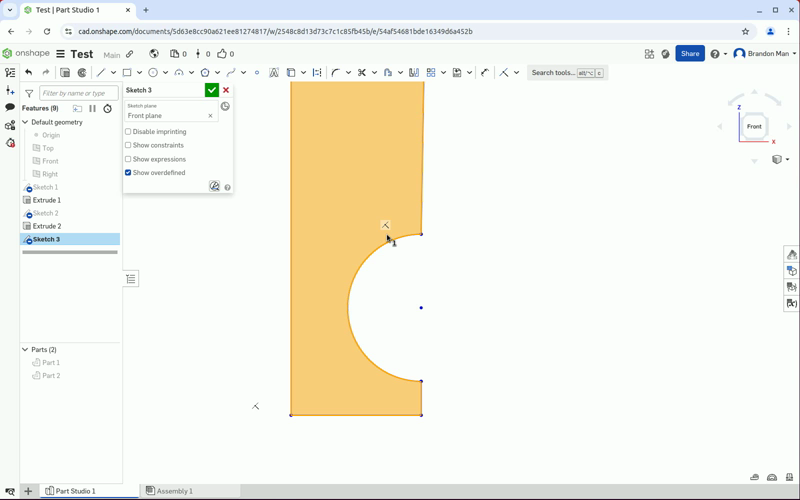
scroll(-6)
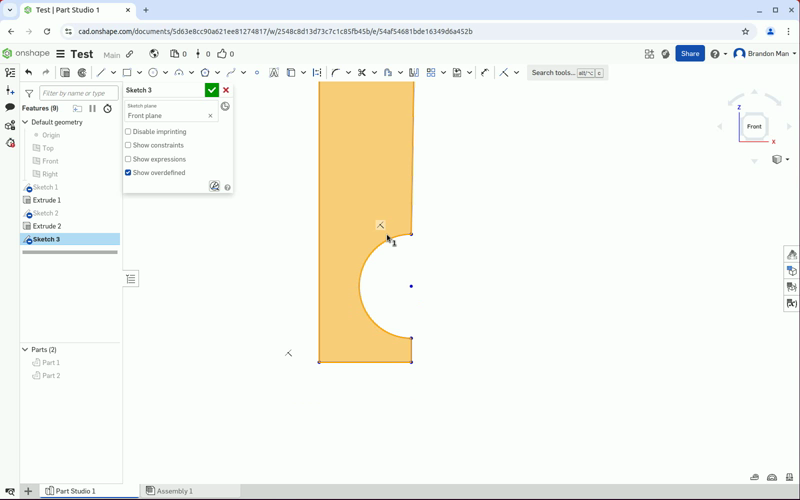
scroll(-6)
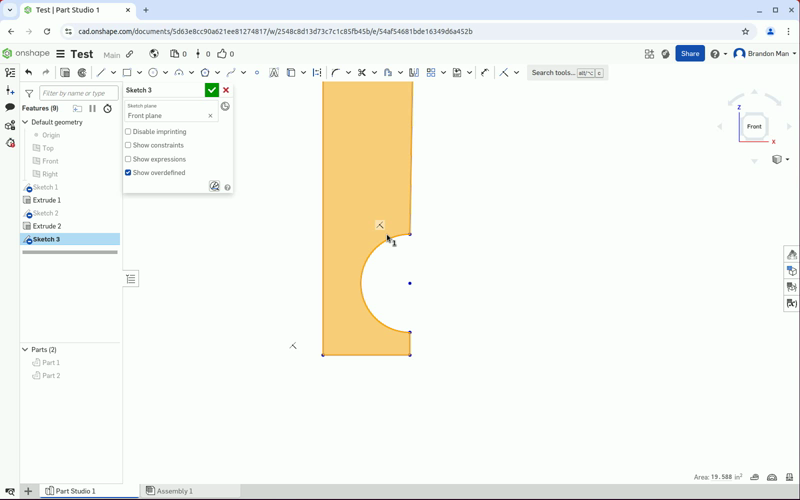
scroll(-6)
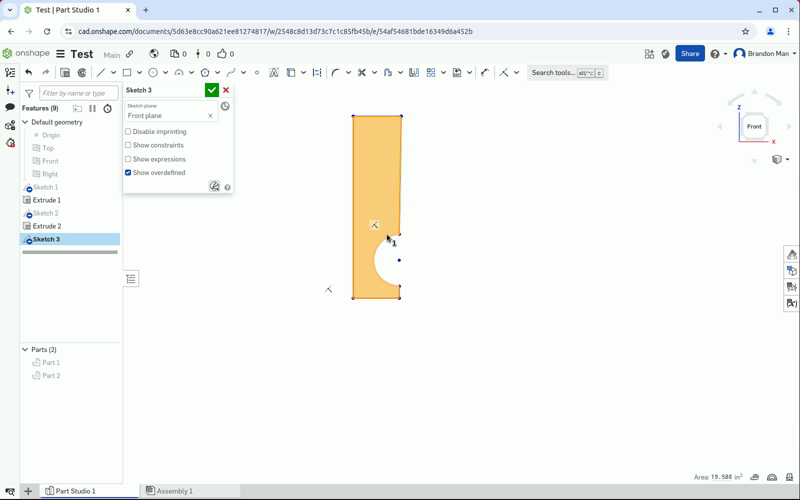
scroll(-6)
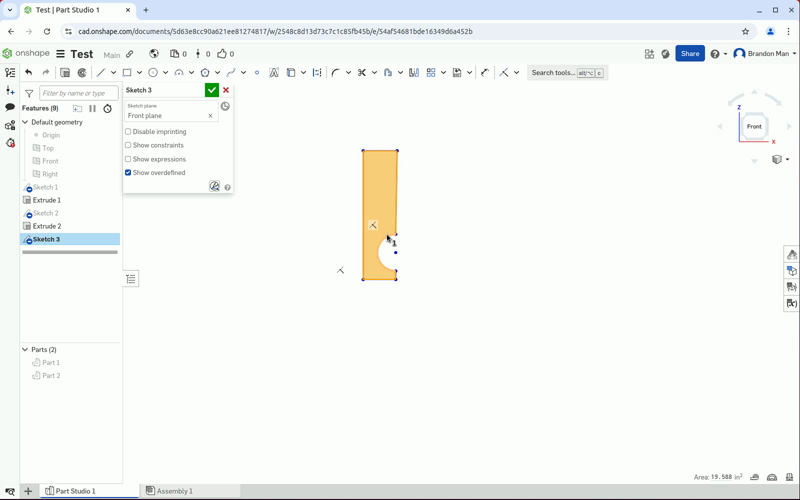
scroll(-6)
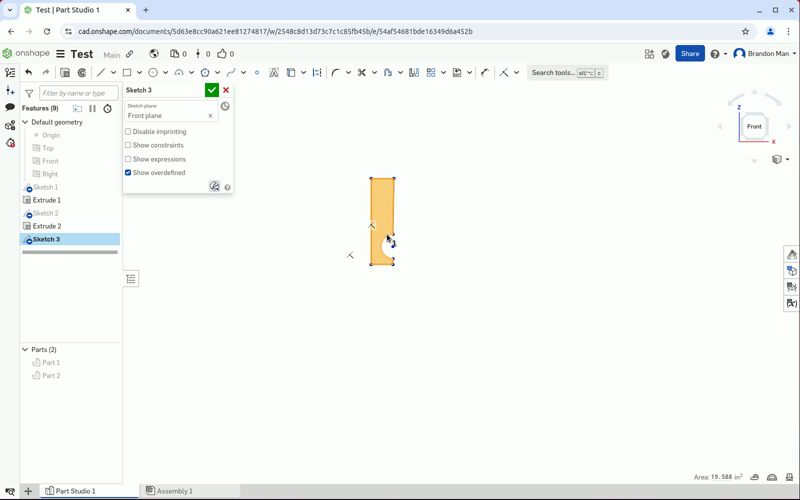
scroll(-6)
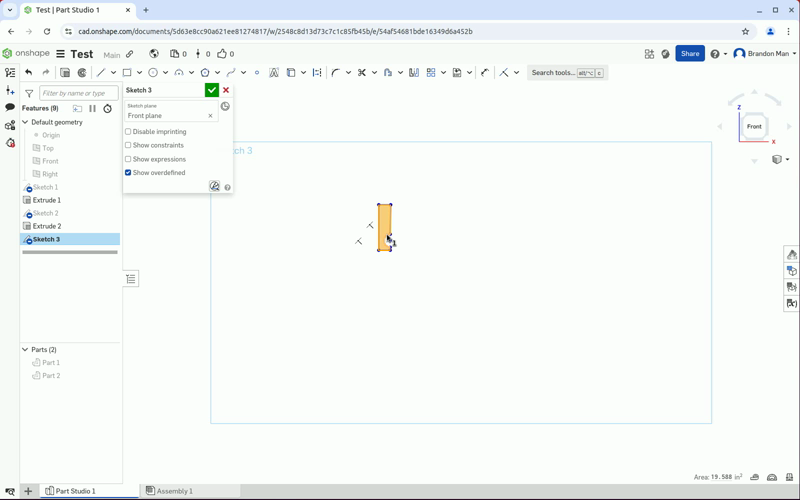
mouse_move(73, 352)
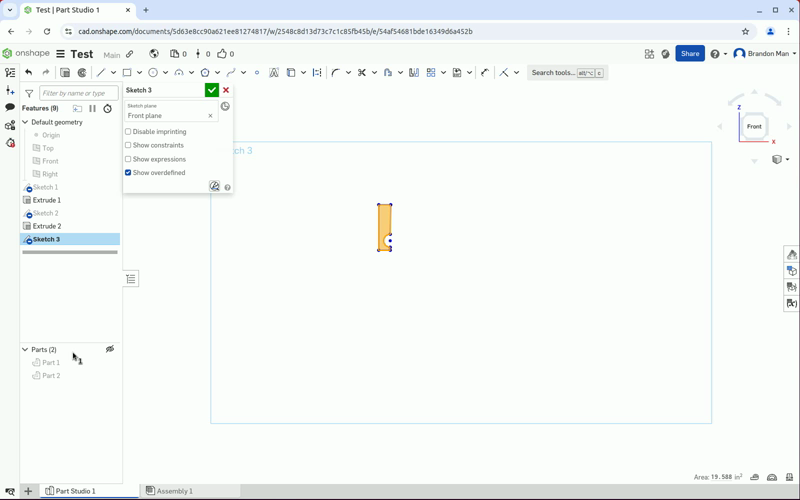
key(shift+y)
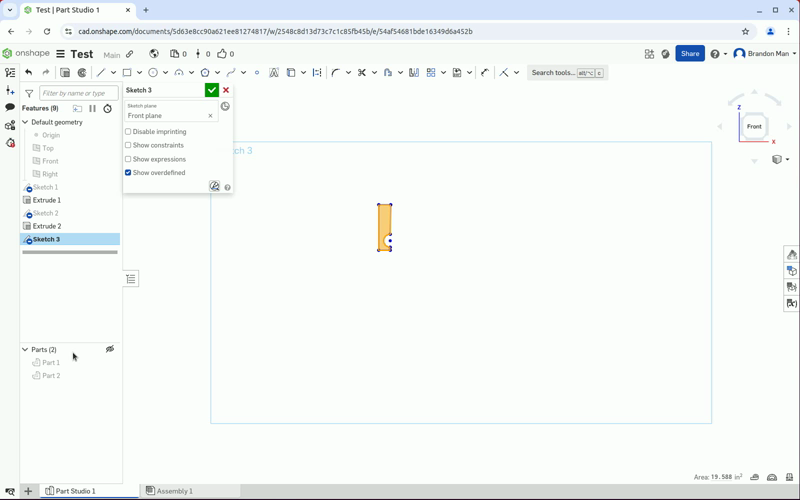
key(shift+e)
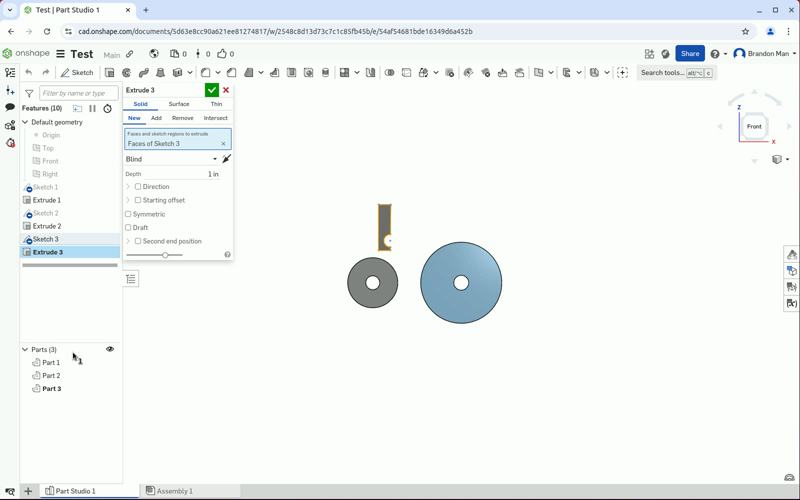
mouse_move(143, 106)
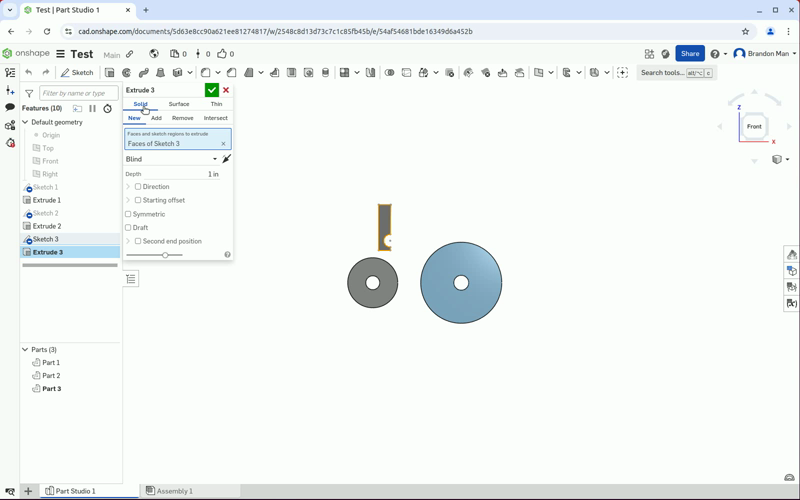
click(143, 106)
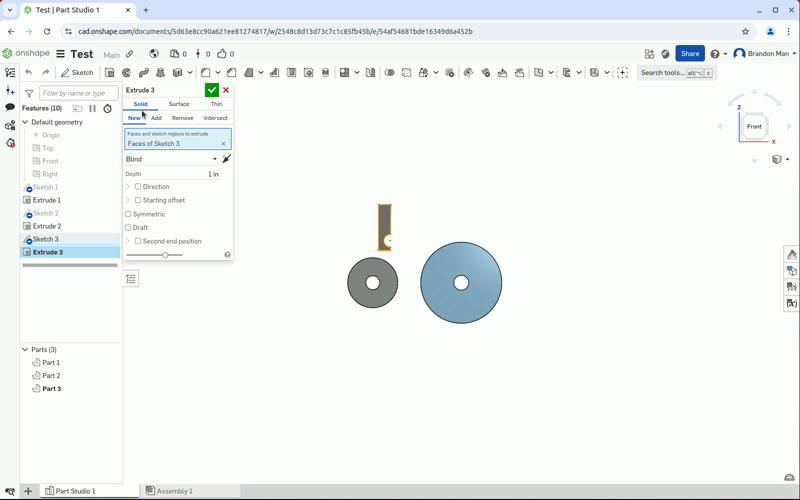
mouse_move(137, 120)
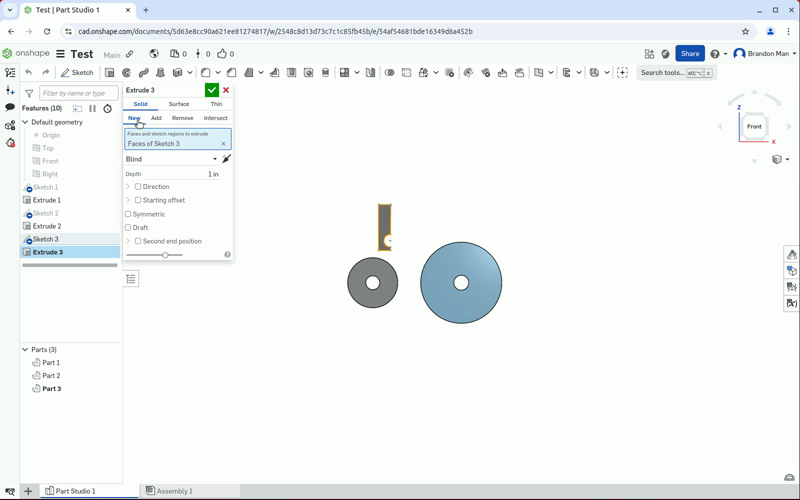
click(137, 120)
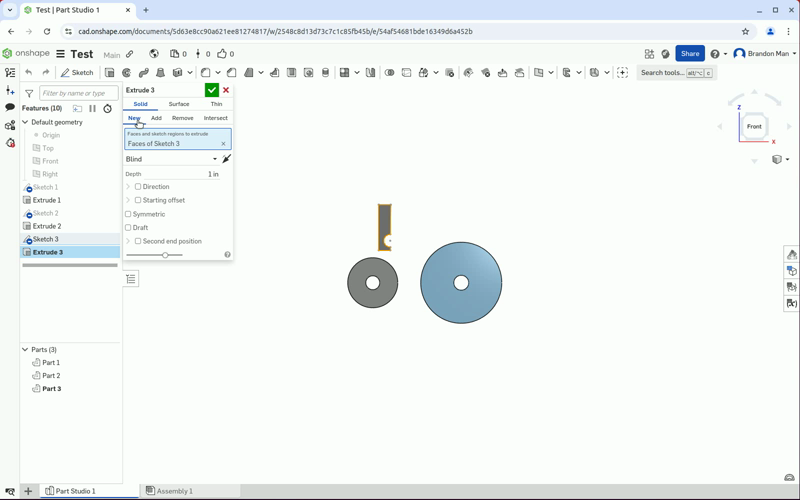
key(tab, 4)
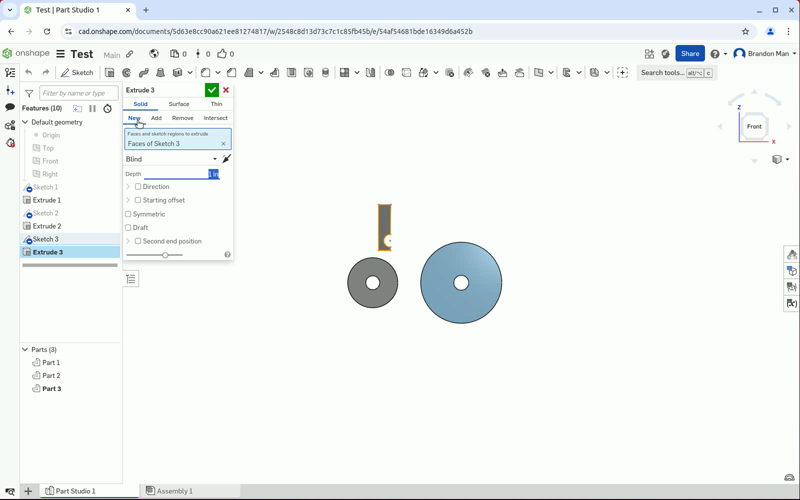
text(3.129)
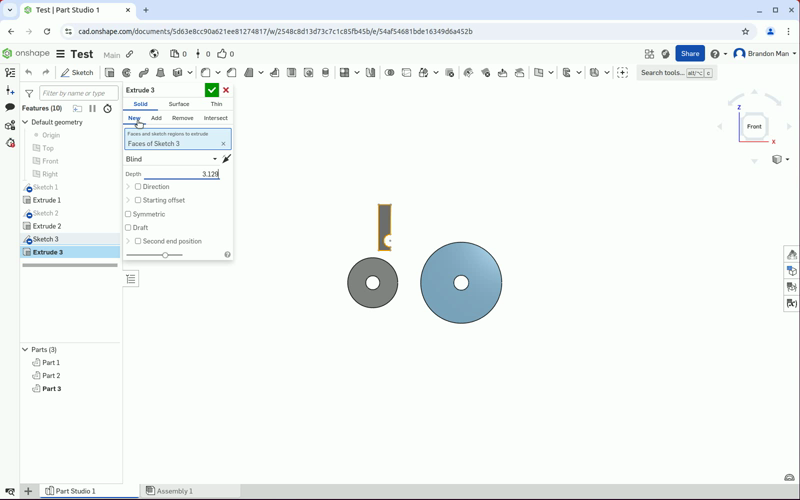
key(enter)
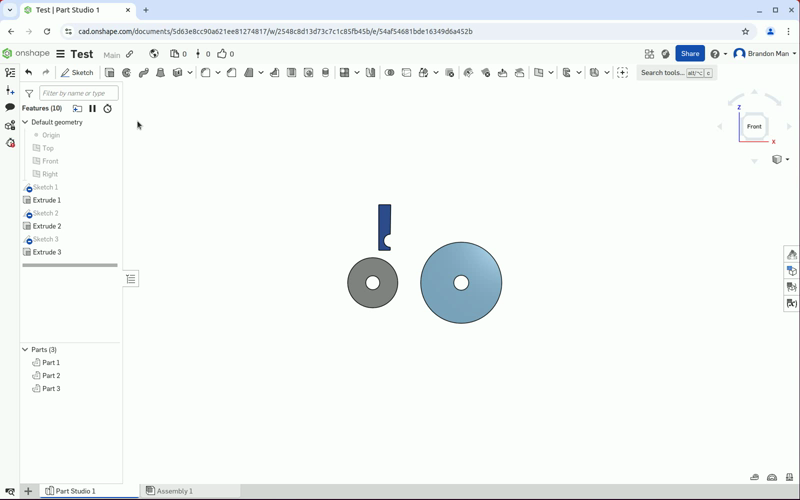
key(shift+h)
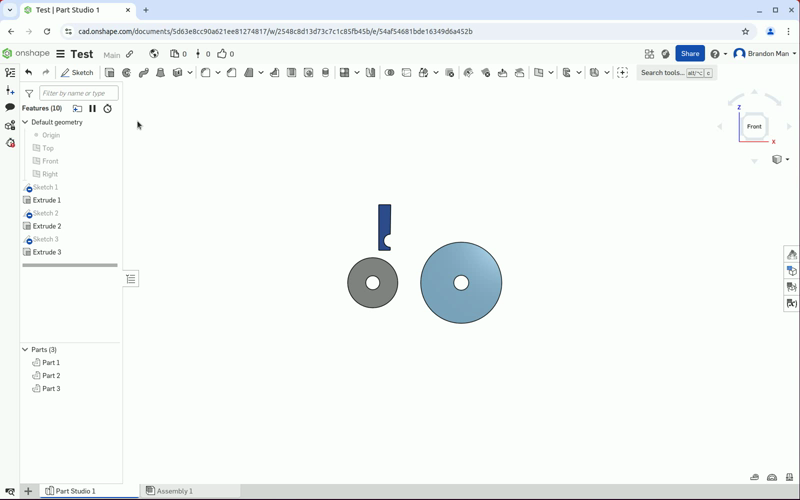
key(shift+h)
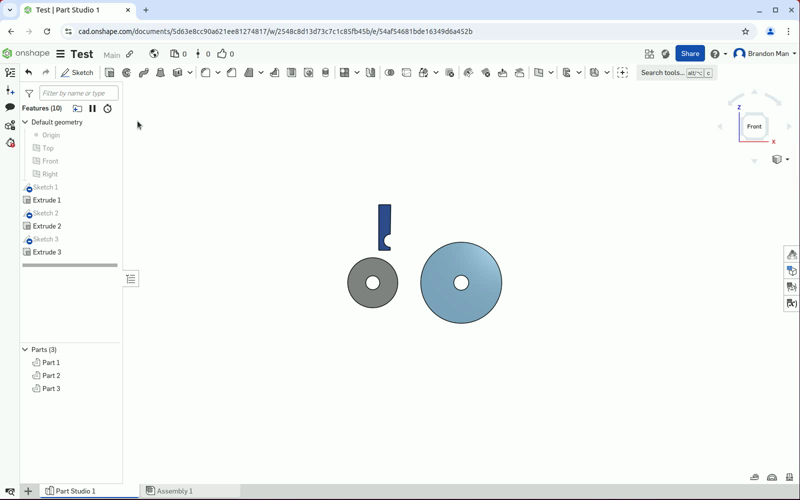
mouse_move(73, 189)
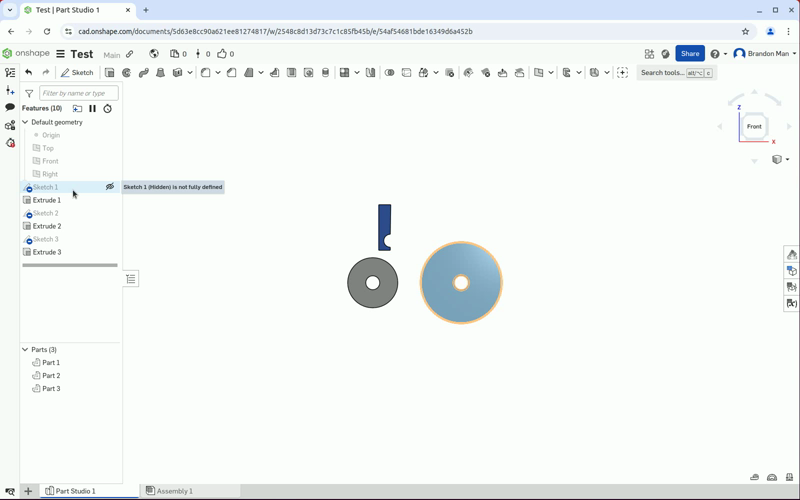
click(73, 189)
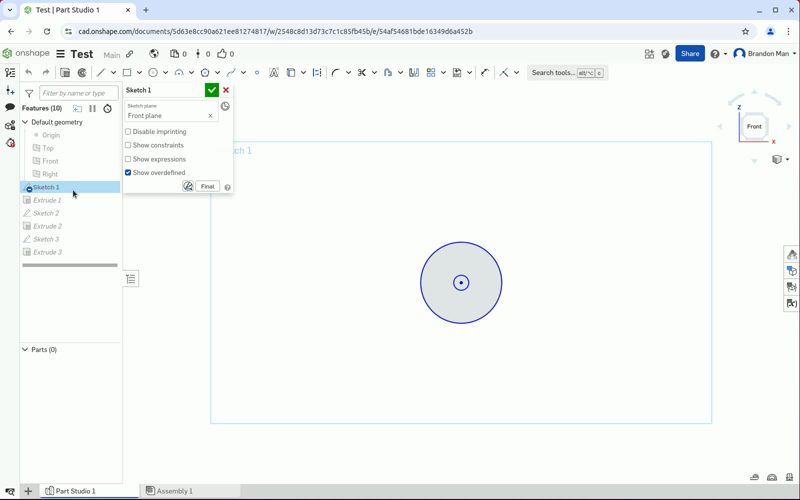
mouse_move(229, 92)
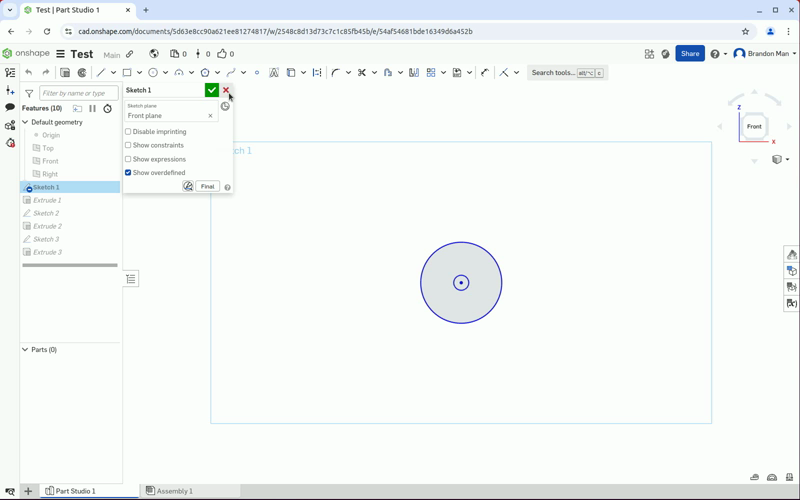
click(229, 92)
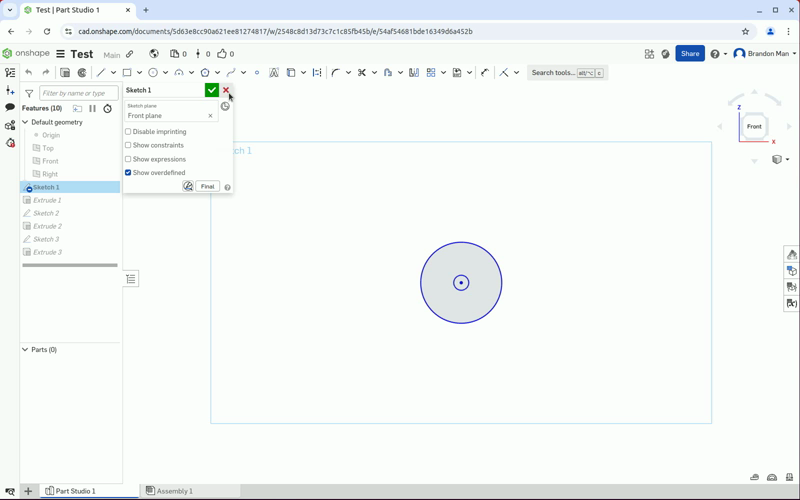
key(shift+s)
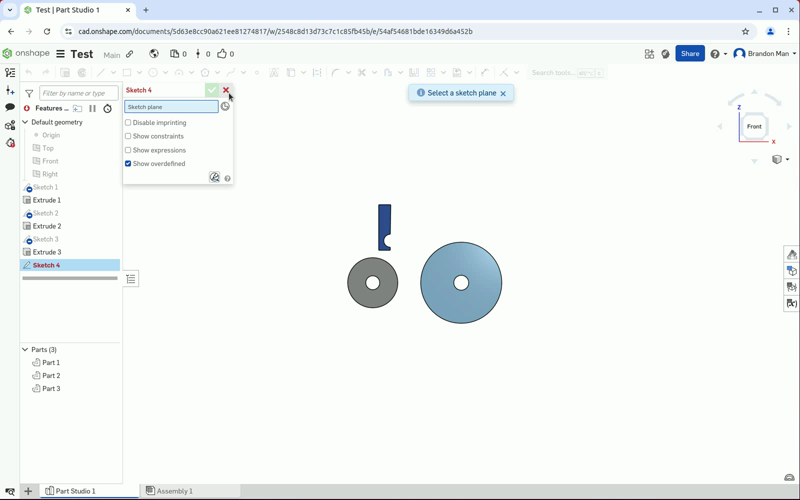
mouse_move(73, 163)
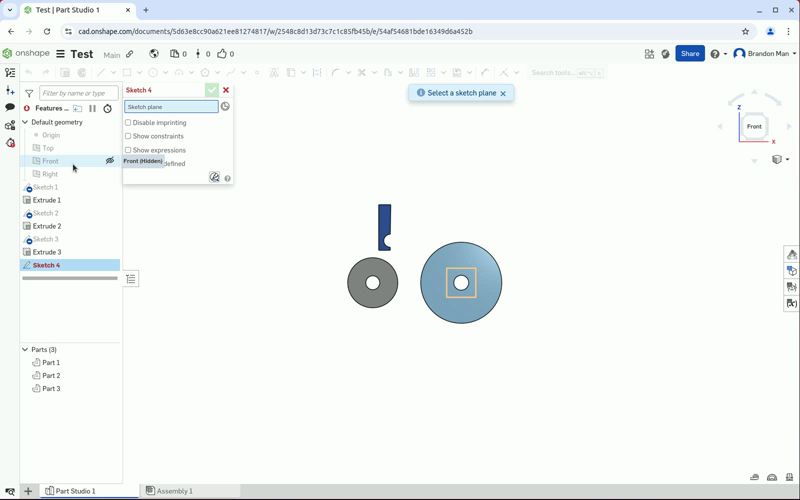
click(73, 163)
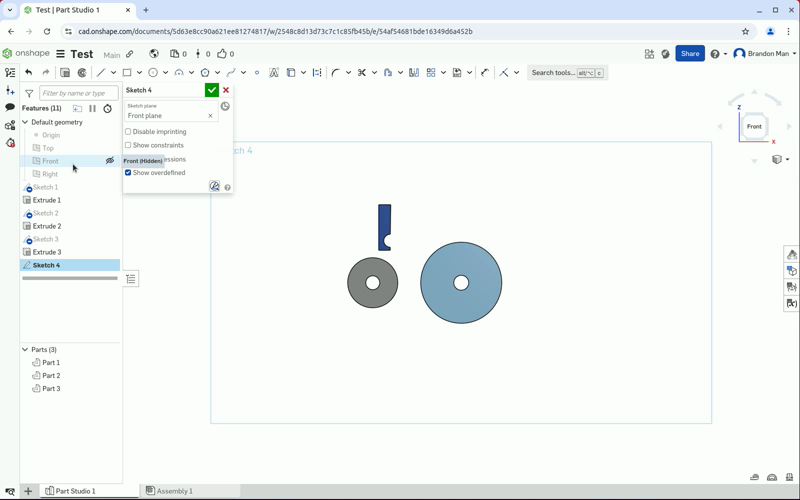
mouse_move(73, 352)
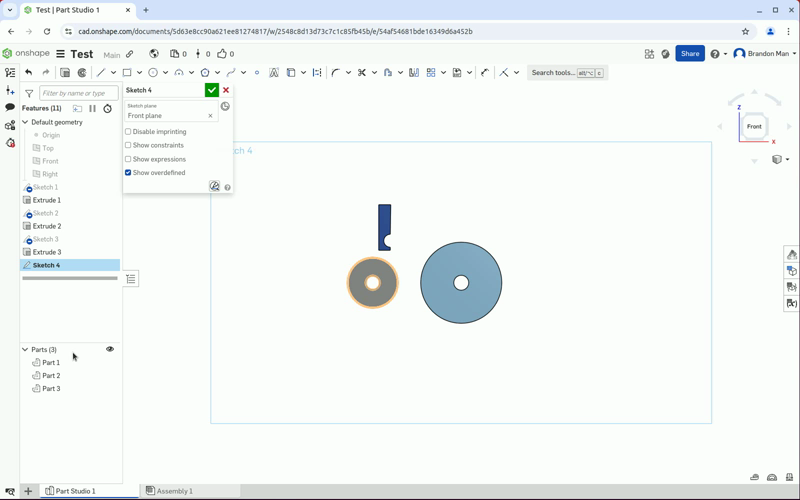
key(y)
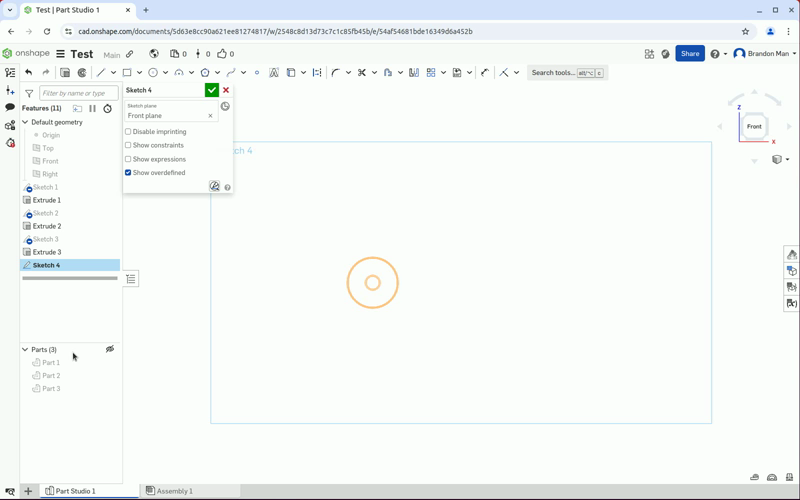
key(l)
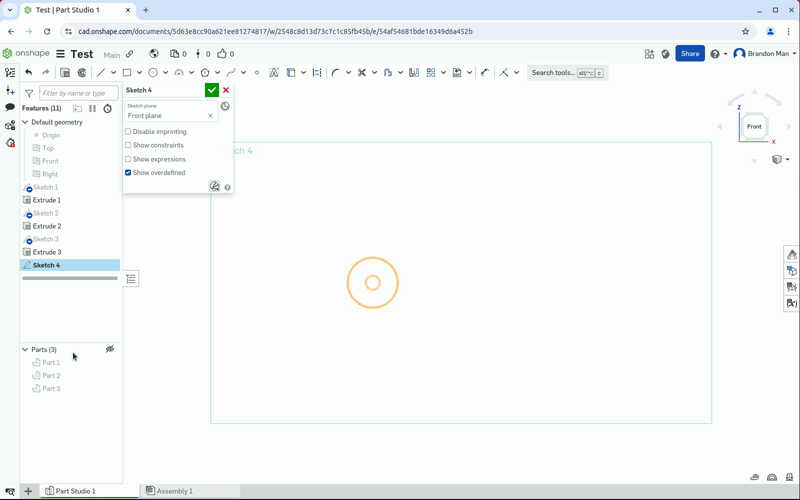
key_down(shift)
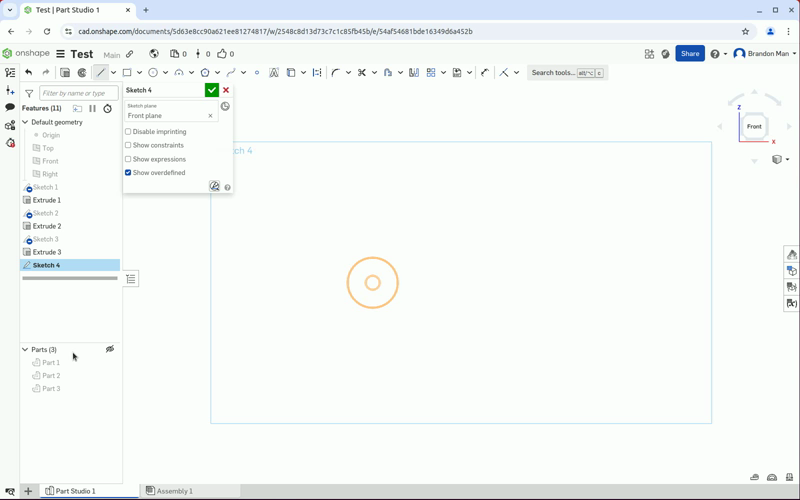
mouse_move(390, 250)
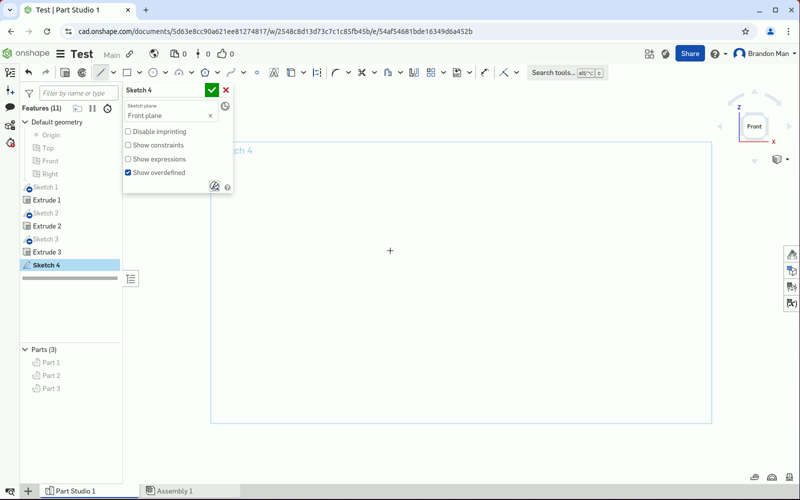
click(390, 250)
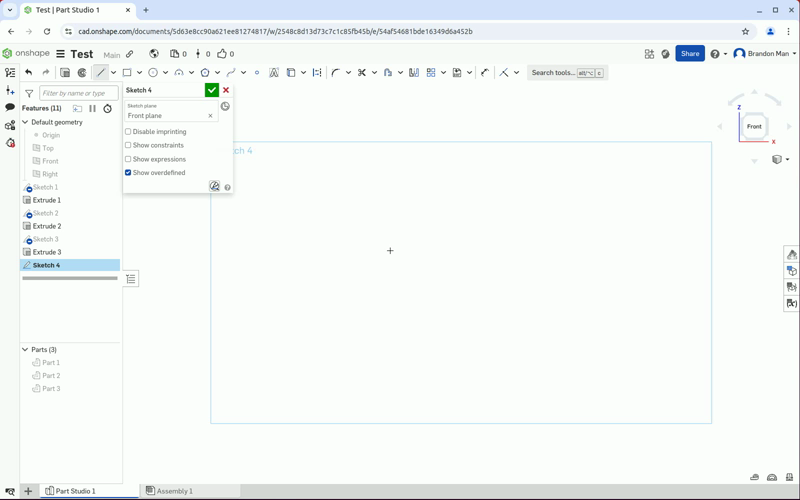
key_up(shift)
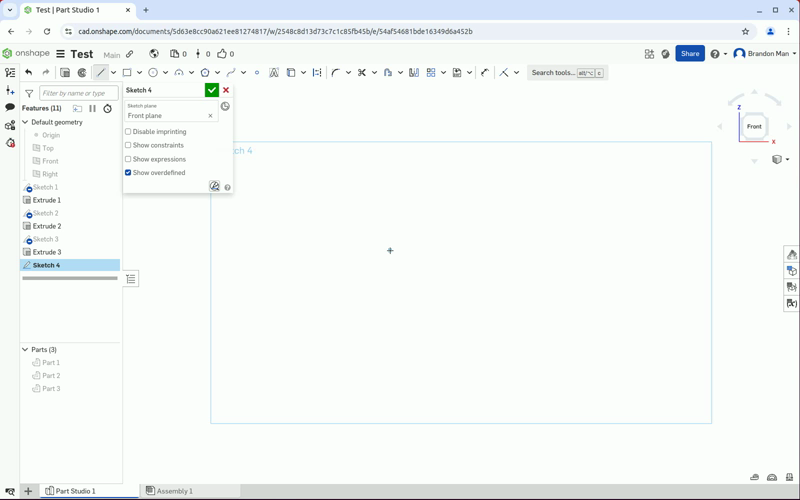
key_down(shift)
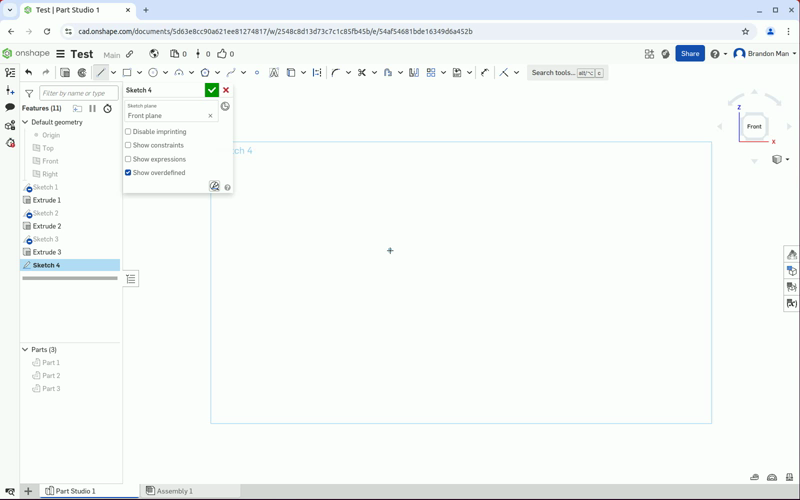
mouse_move(420, 250)
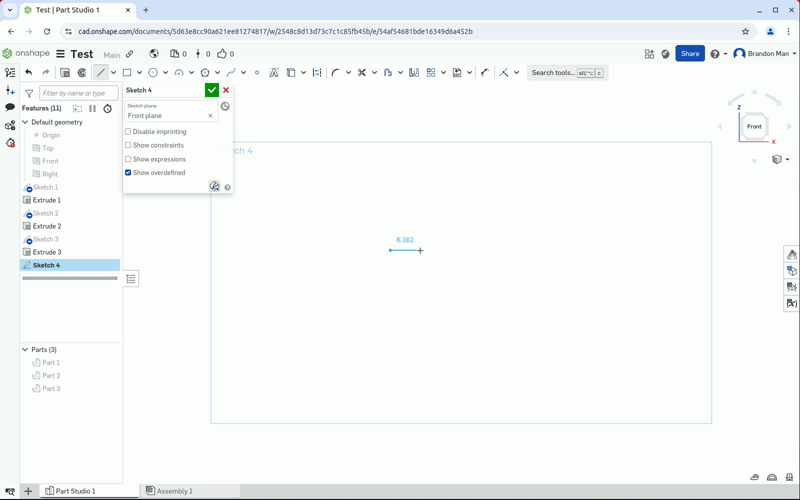
mouse_move(401, 250)
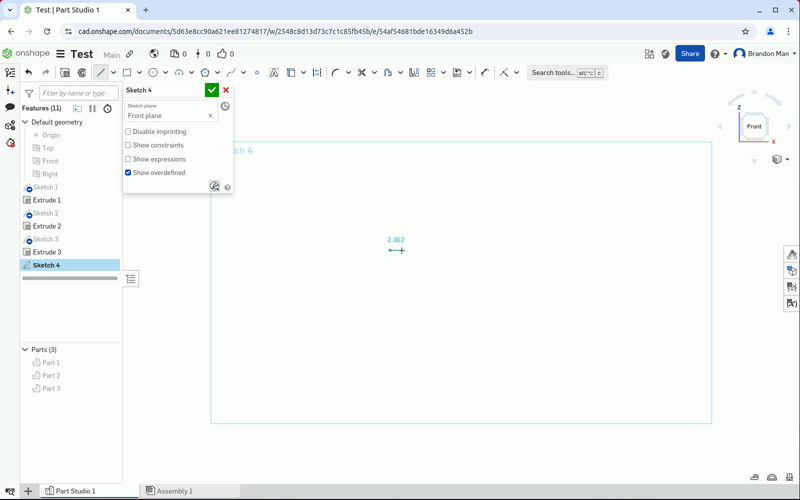
click(401, 250)
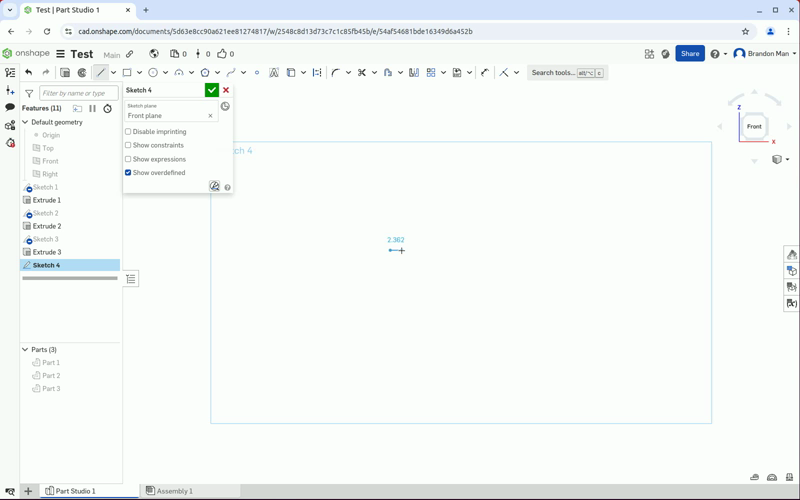
key_up(shift)
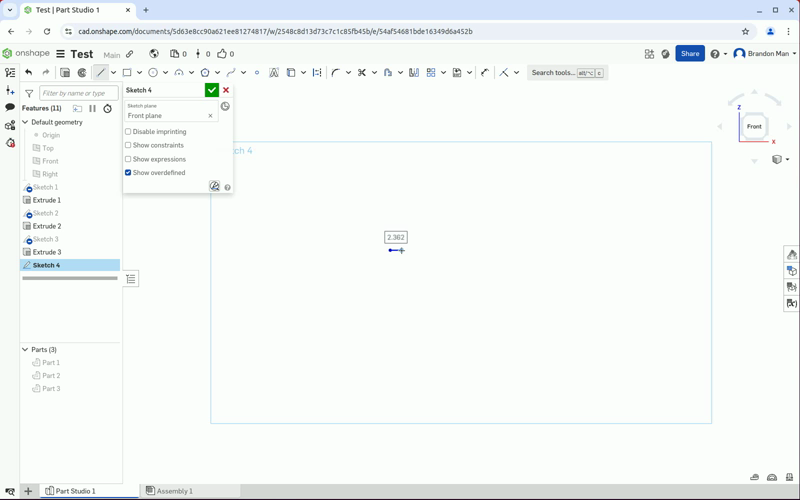
key_down(shift)
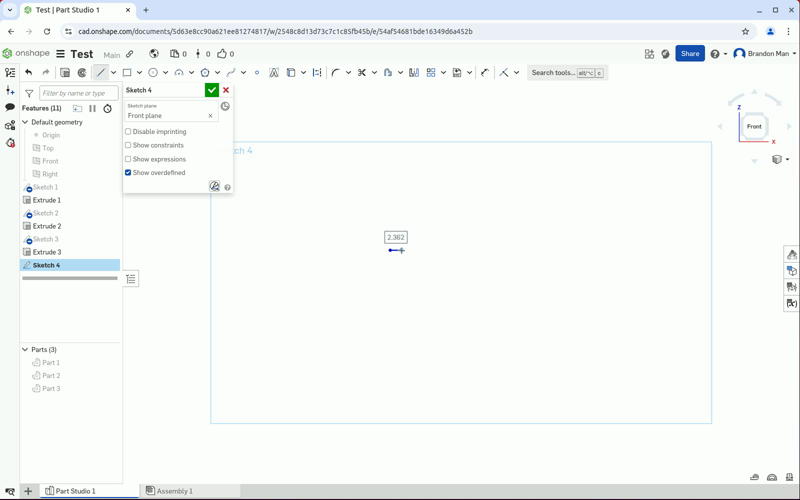
mouse_move(431, 250)
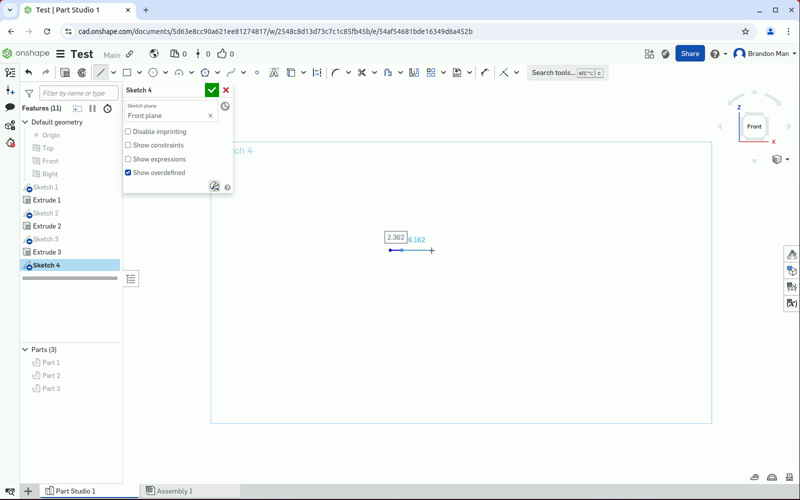
mouse_move(401, 204)
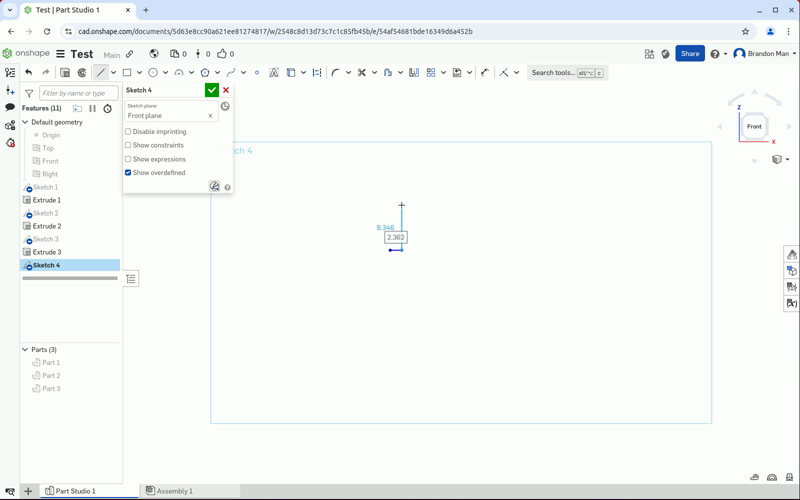
click(401, 204)
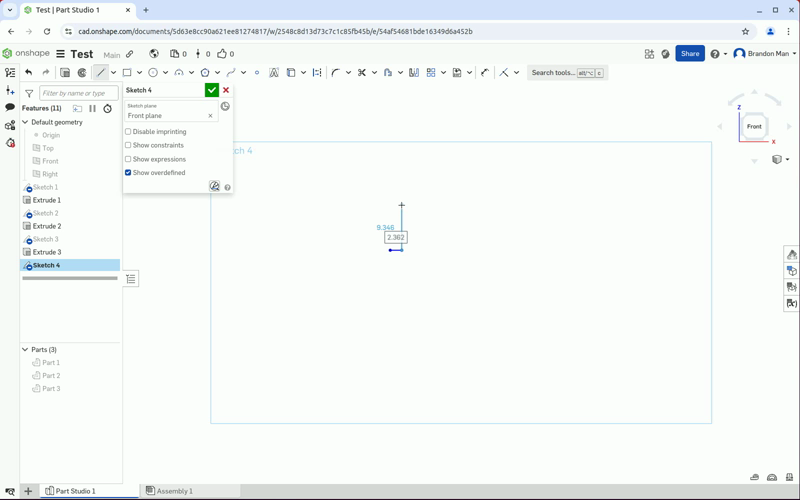
key_up(shift)
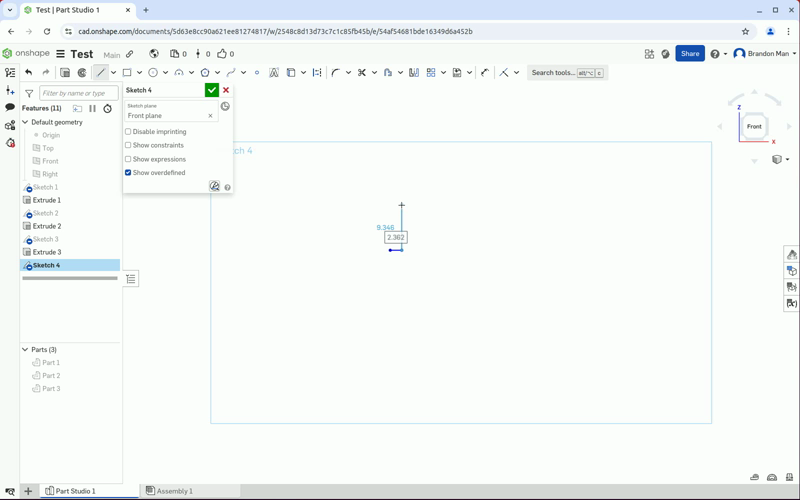
key_down(shift)
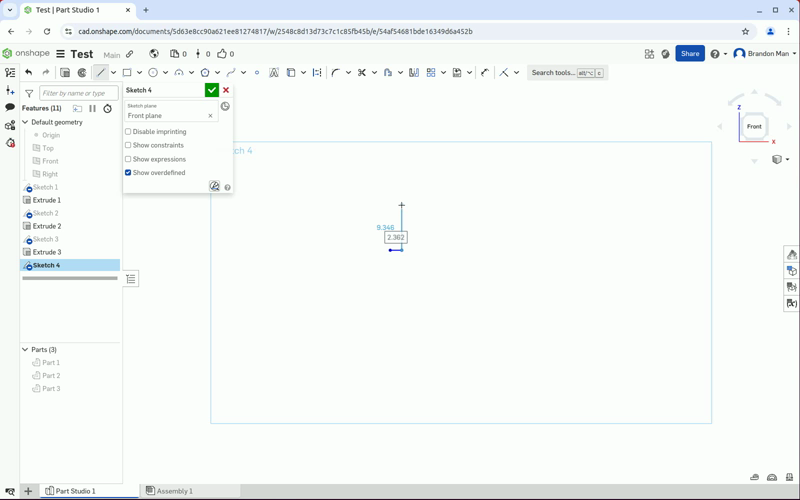
mouse_move(431, 204)
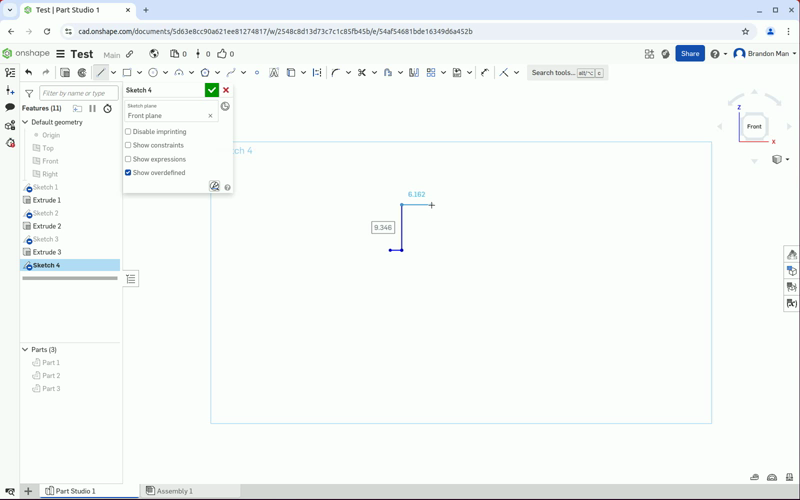
mouse_move(390, 204)
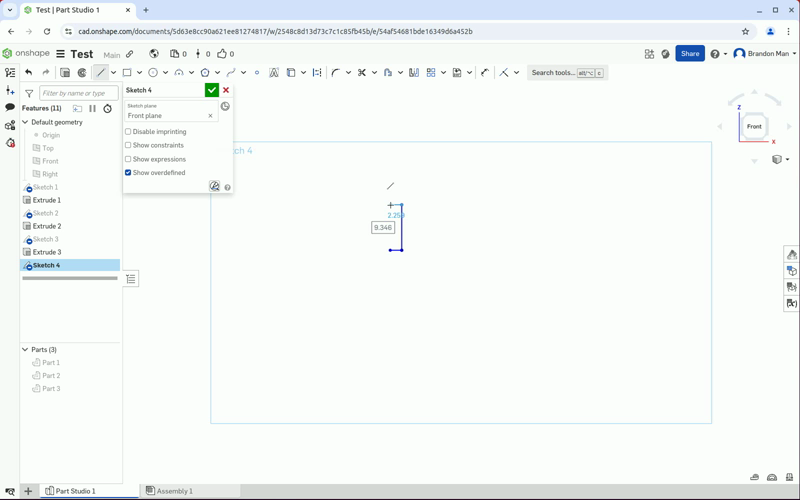
click(390, 204)
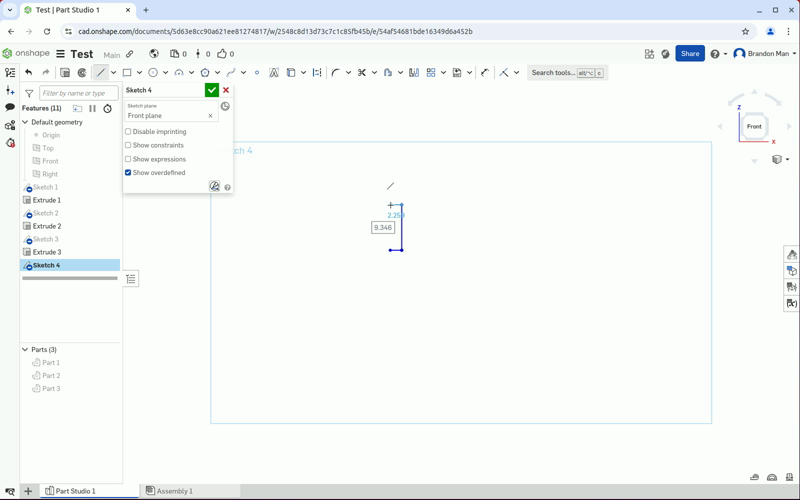
key_up(shift)
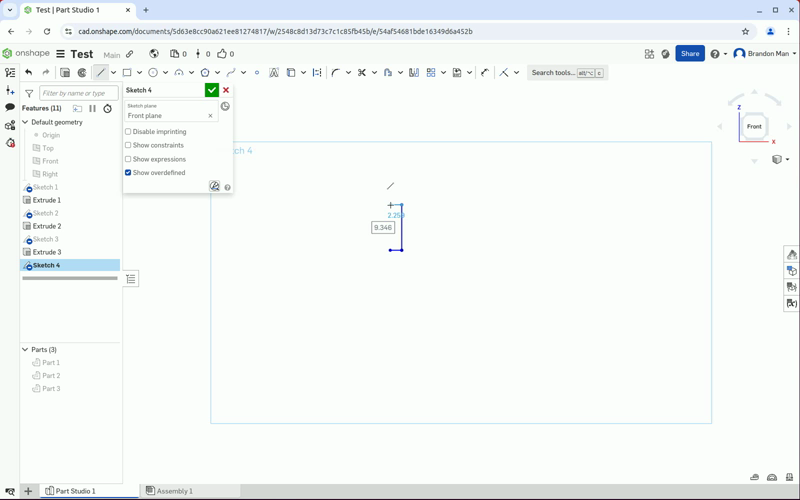
key_down(shift)
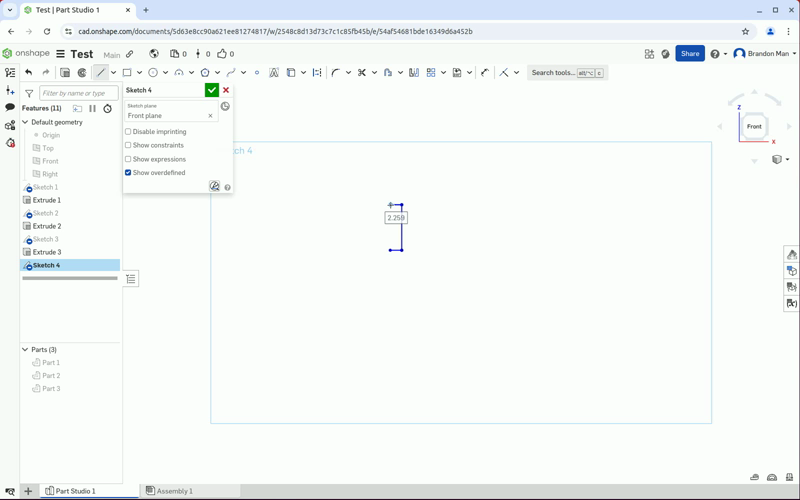
mouse_move(420, 204)
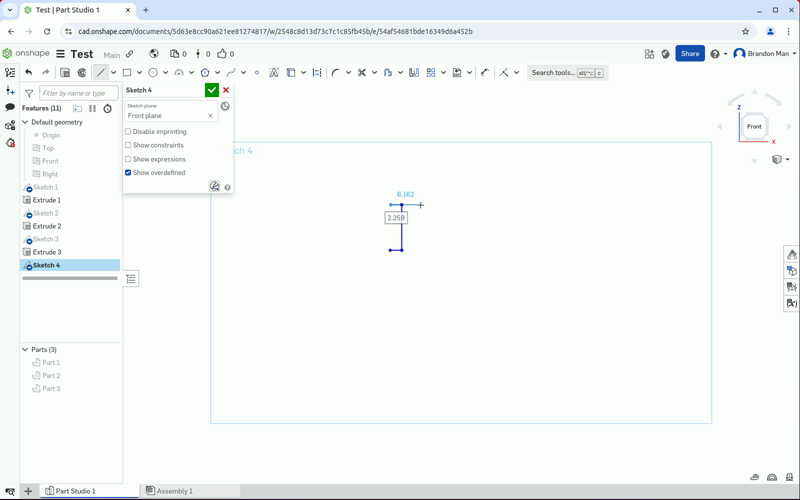
mouse_move(390, 234)
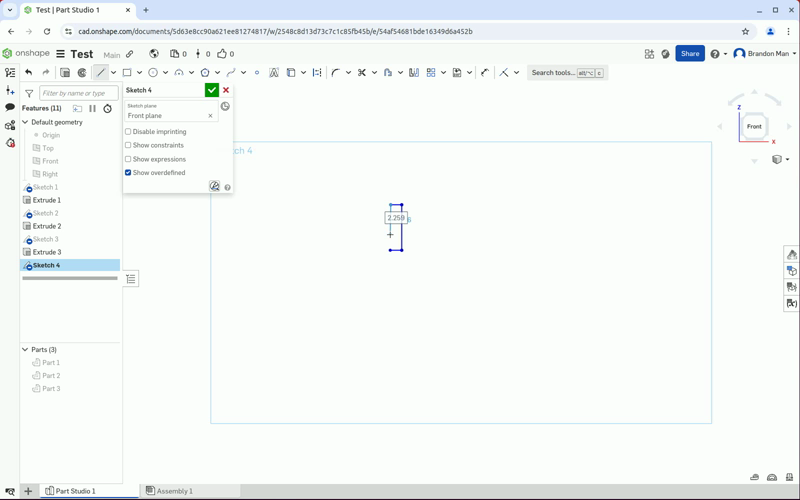
click(390, 234)
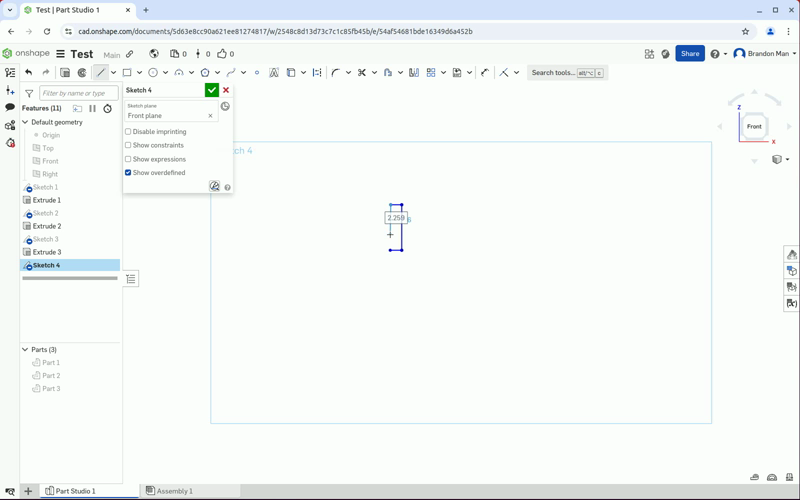
key_up(shift)
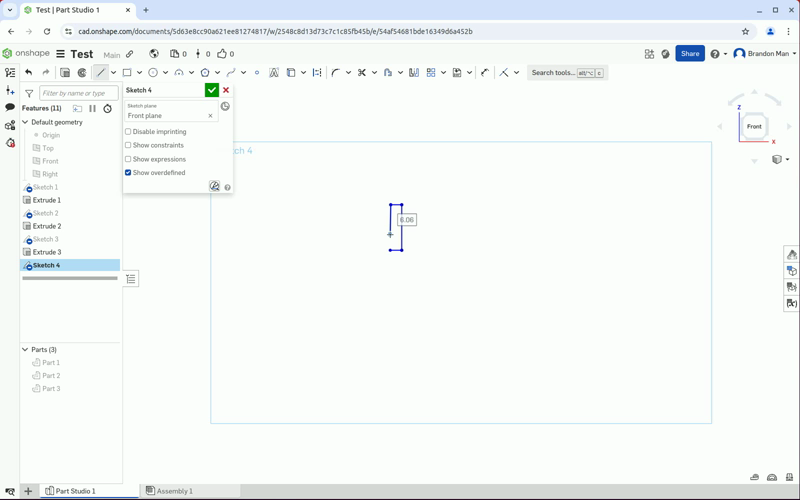
key(esc)
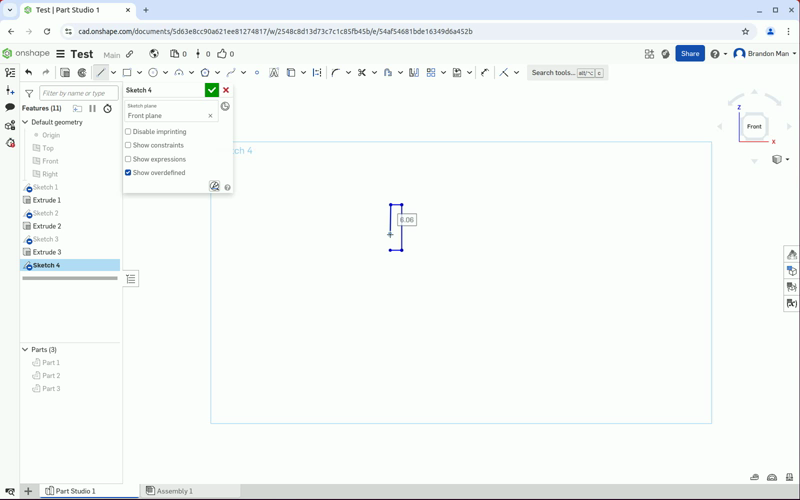
key(a)
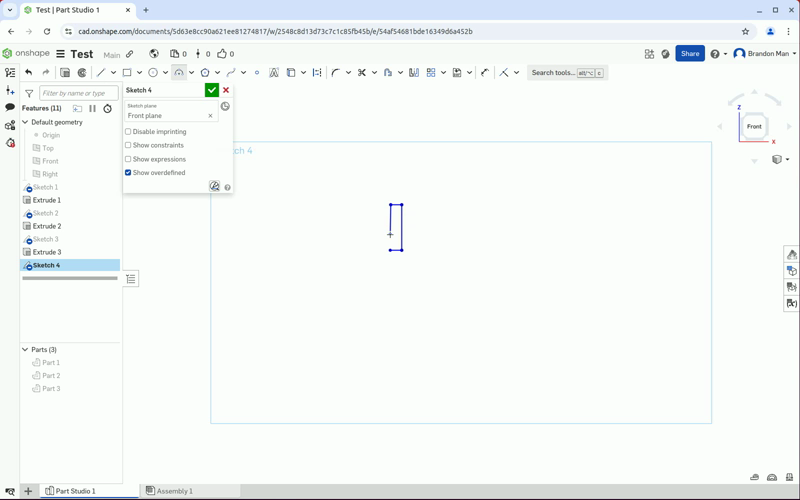
mouse_move(390, 234)
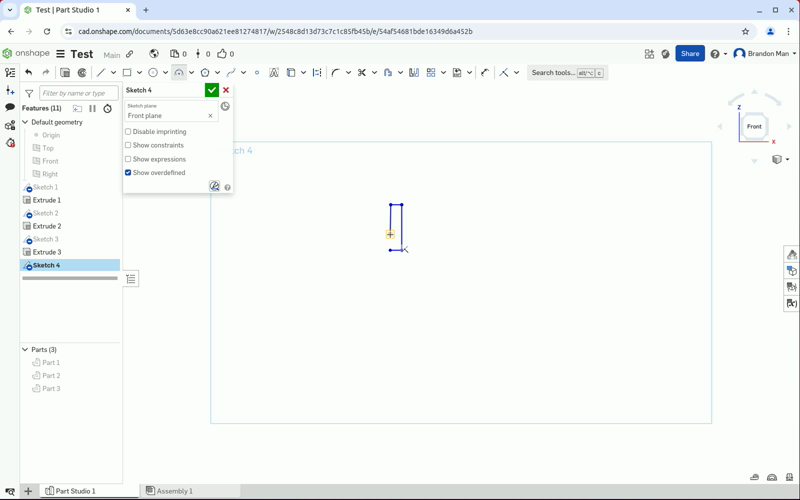
click(390, 234)
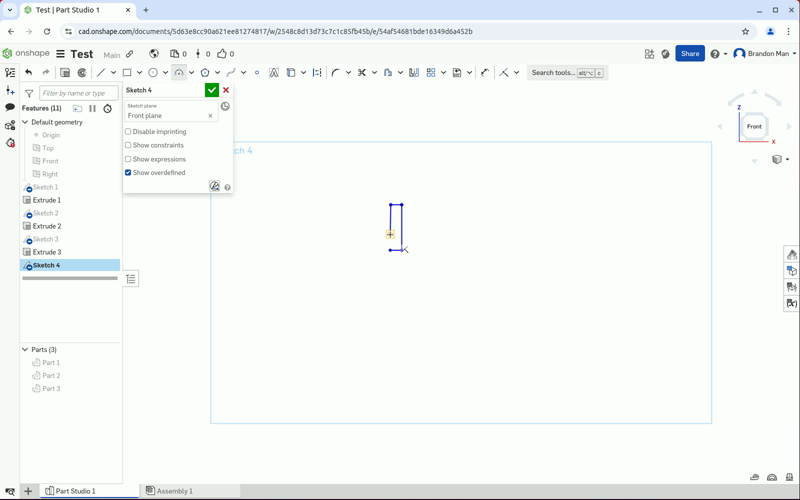
key_down(shift)
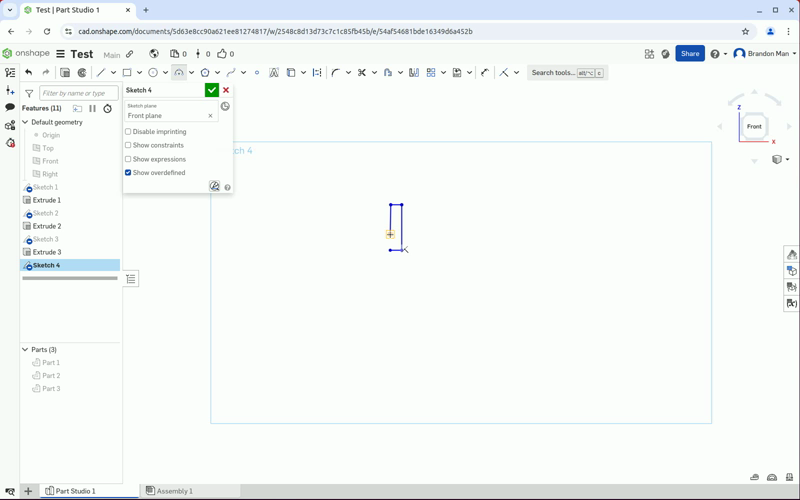
mouse_move(390, 247)
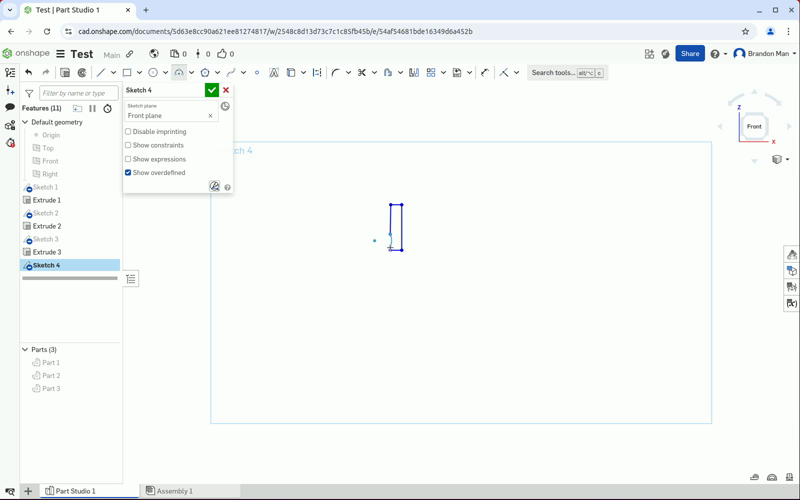
scroll(6)
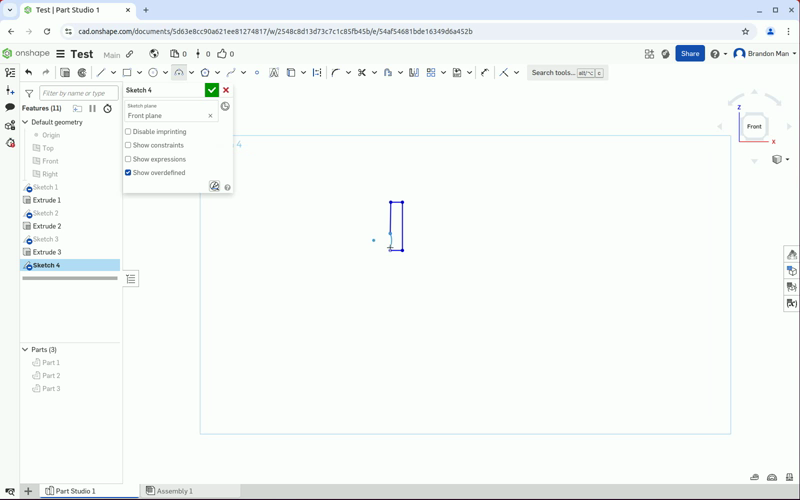
scroll(6)
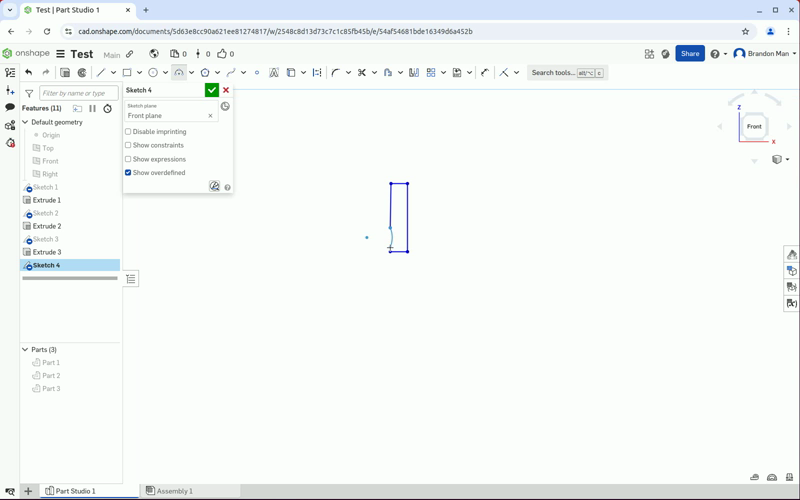
scroll(6)
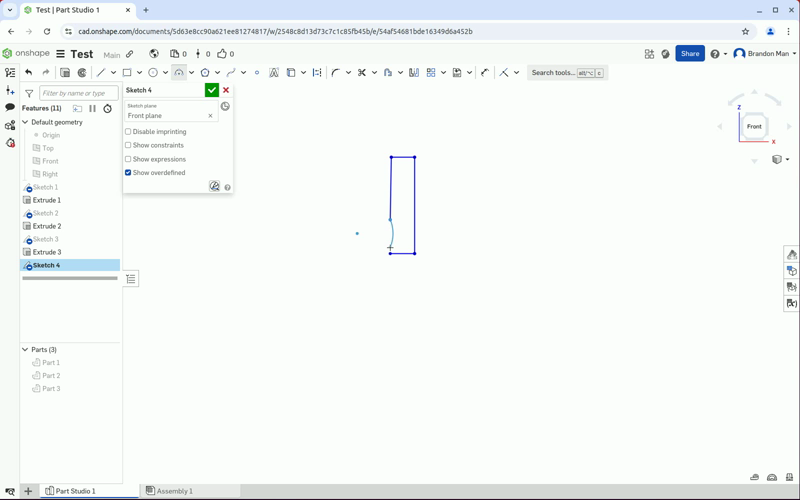
scroll(6)
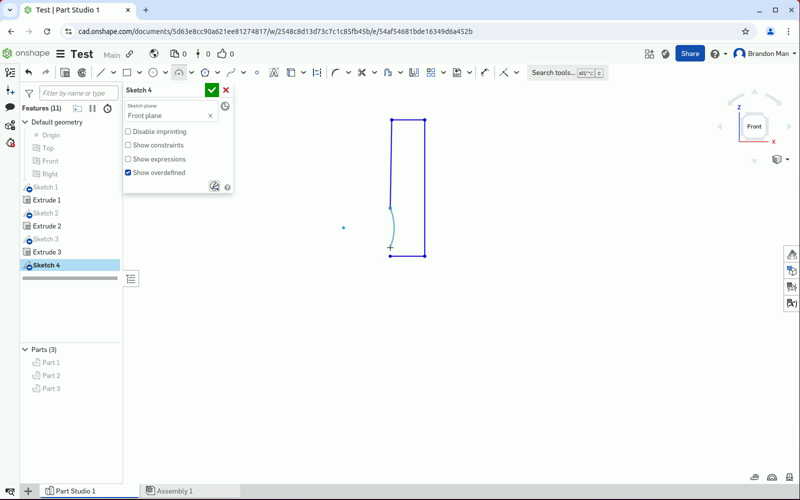
scroll(6)
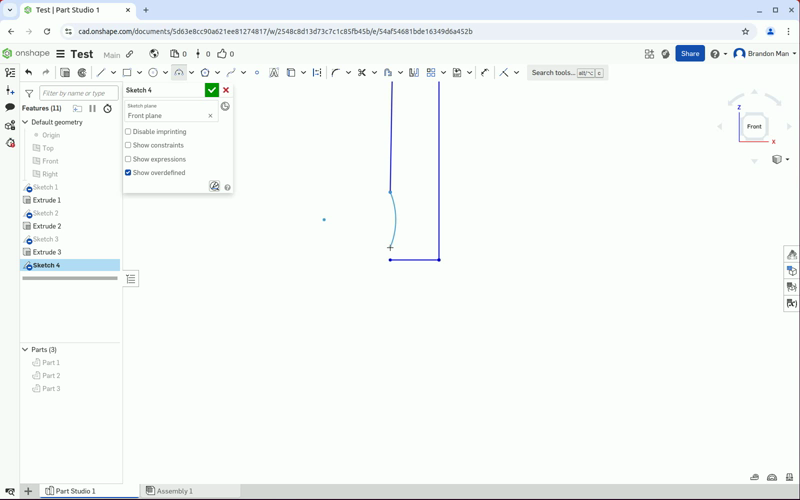
scroll(6)
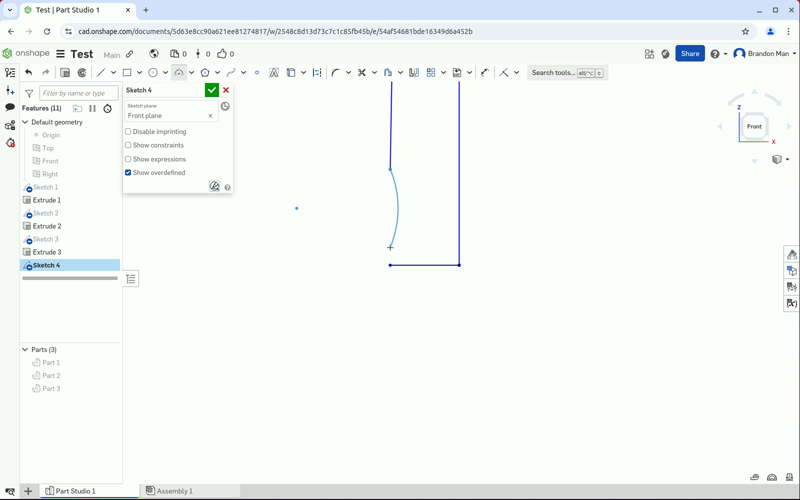
scroll(6)
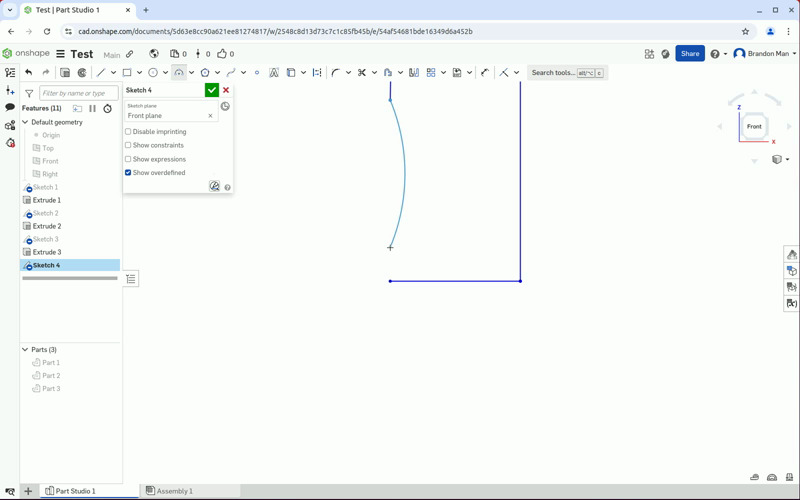
click(390, 247)
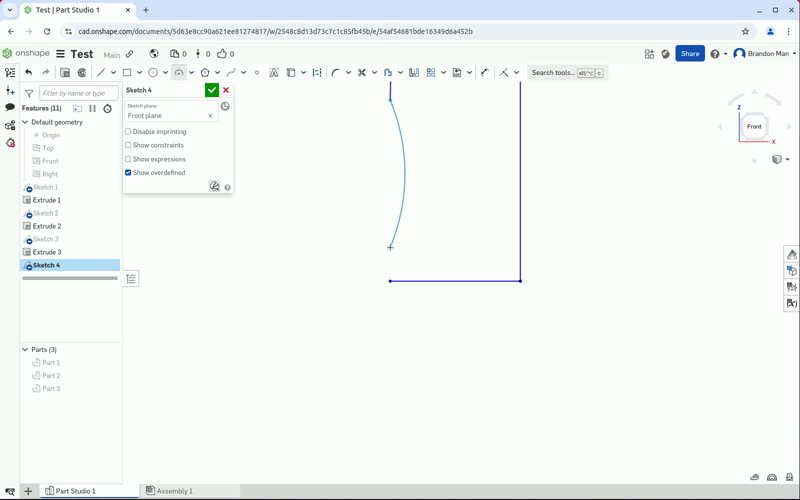
scroll(-6)
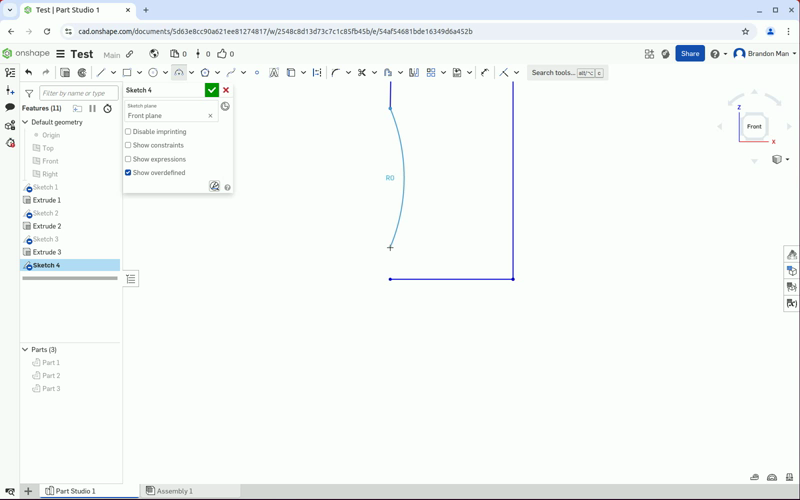
scroll(-6)
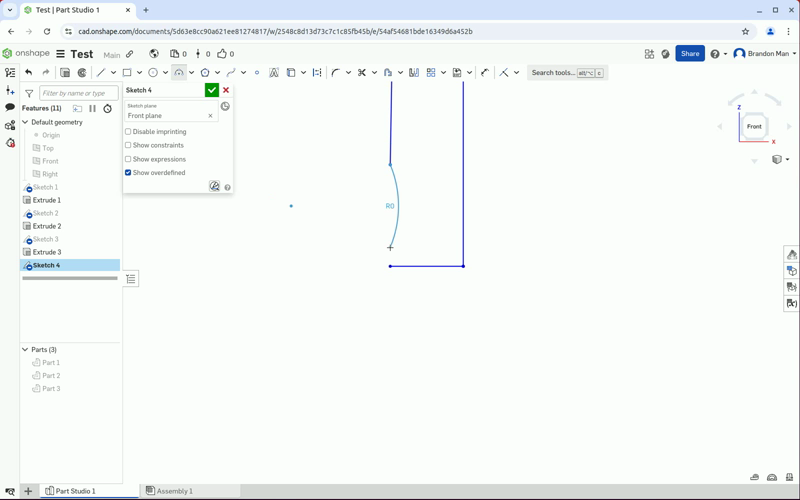
scroll(-6)
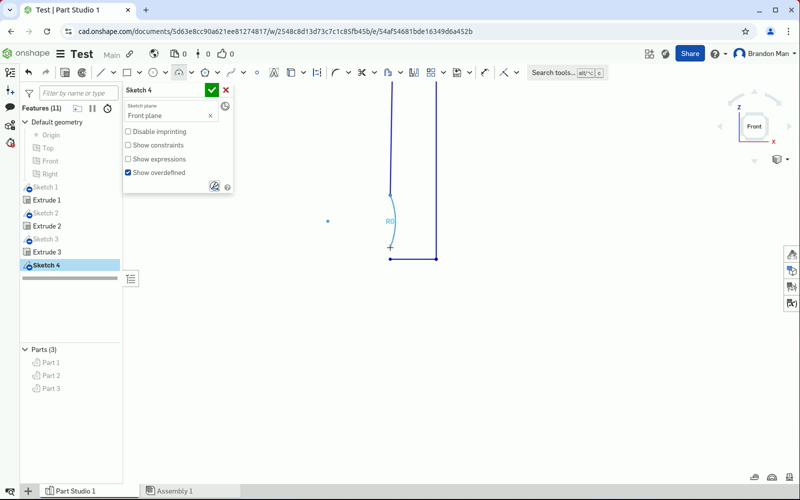
scroll(-6)
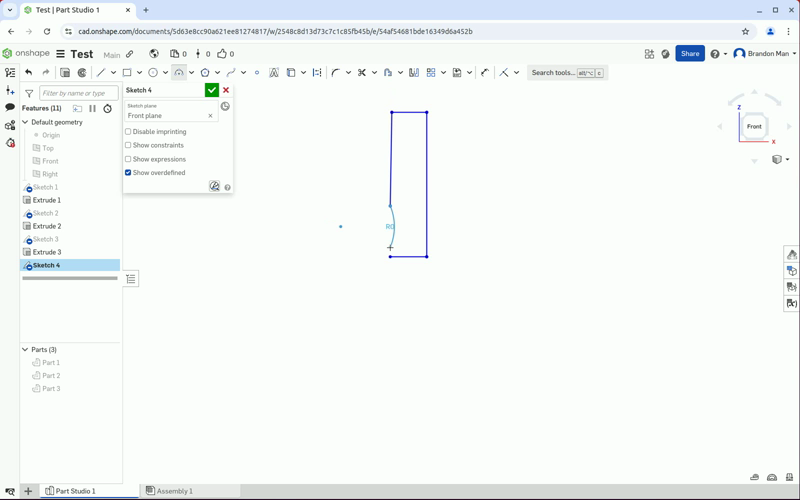
scroll(-6)
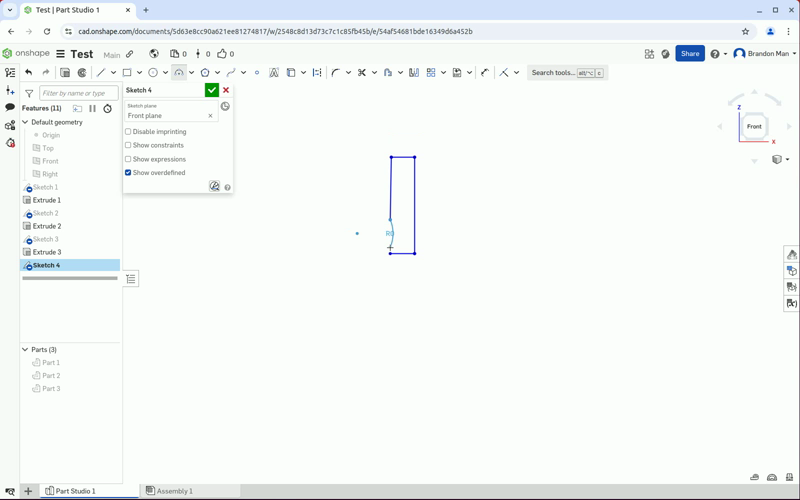
scroll(-6)
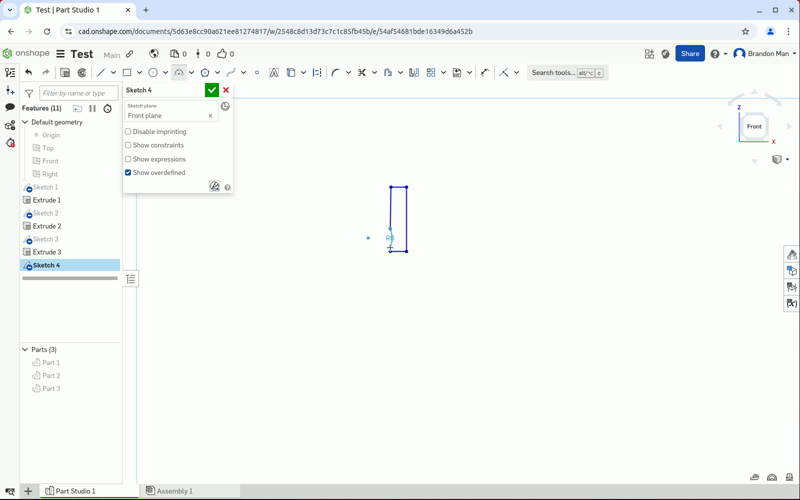
scroll(-6)
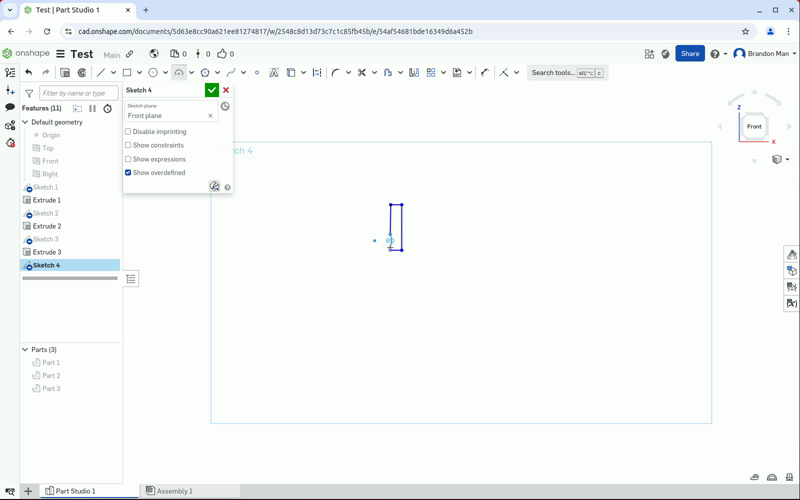
mouse_move(397, 240)
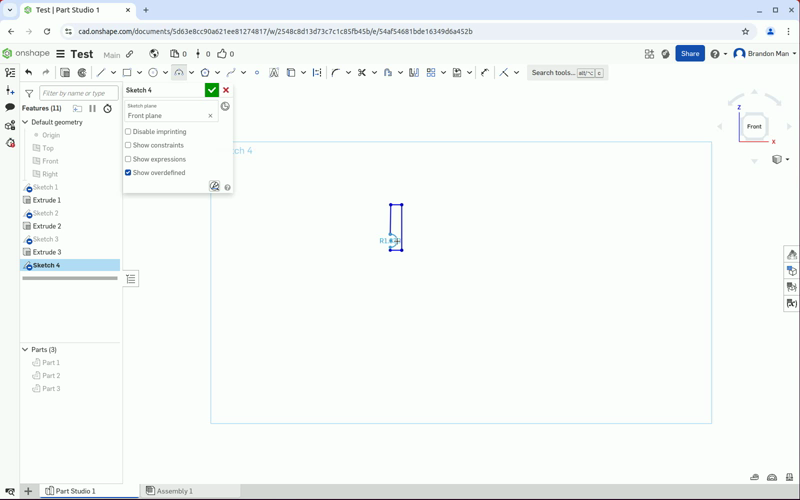
click(397, 240)
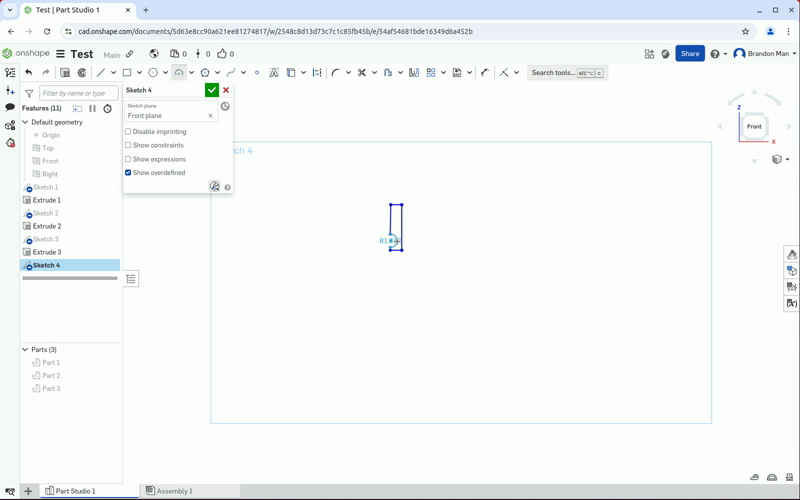
key_up(shift)
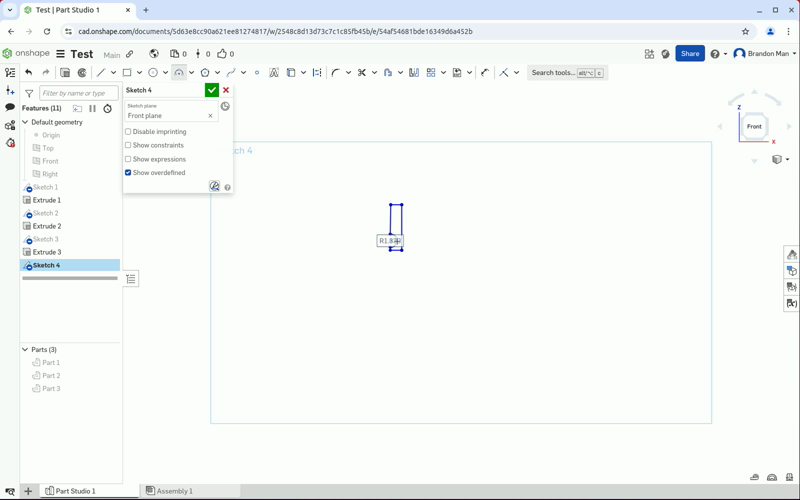
key(esc)
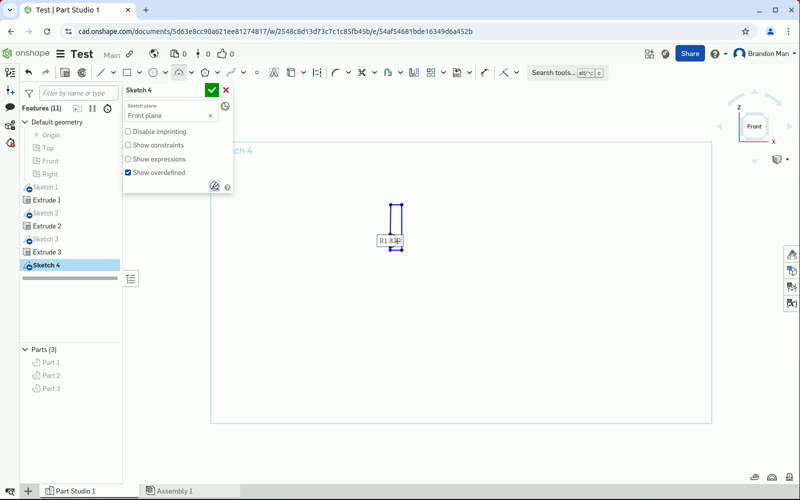
key(l)
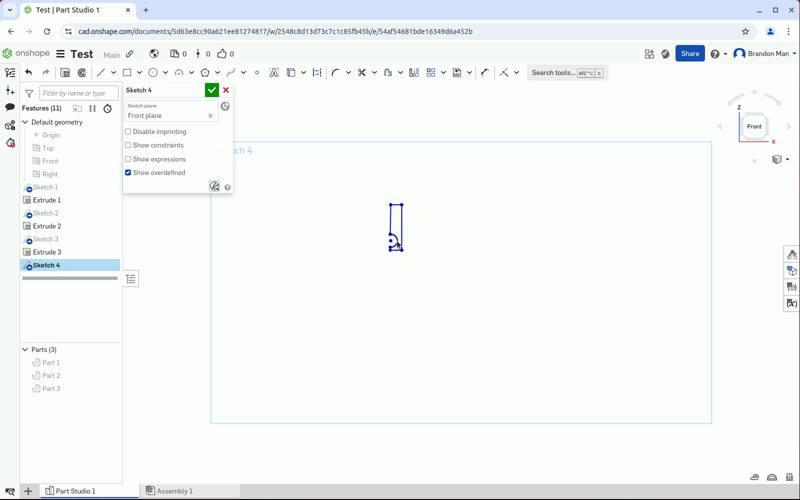
mouse_move(390, 247)
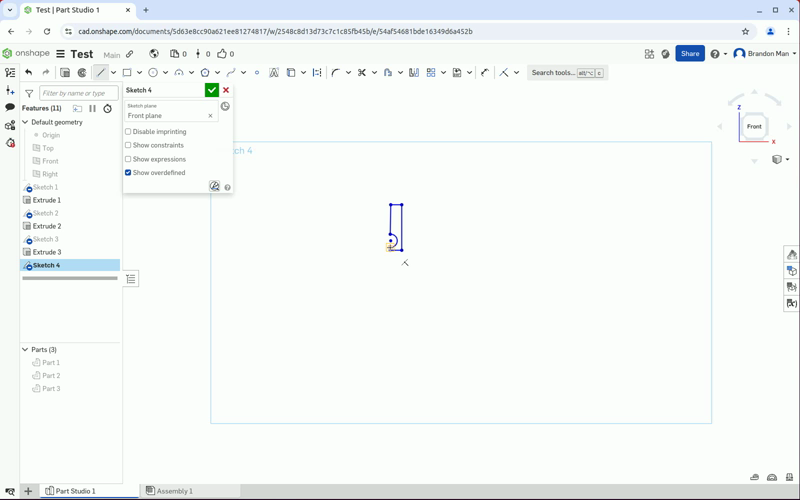
scroll(6)
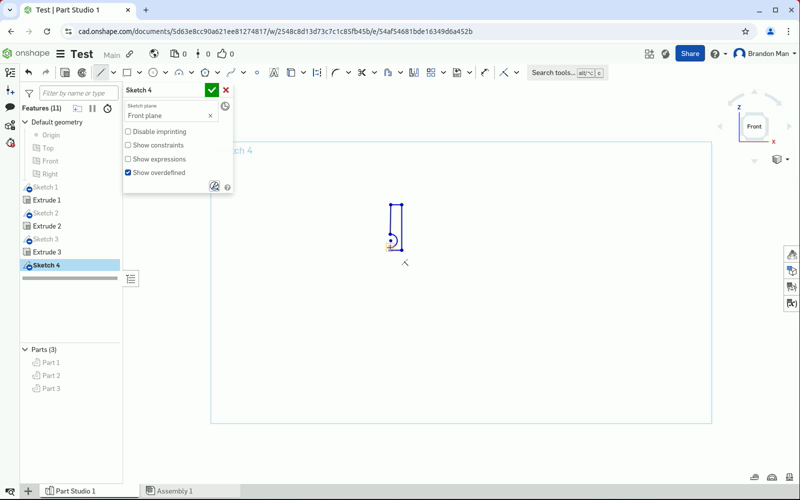
scroll(6)
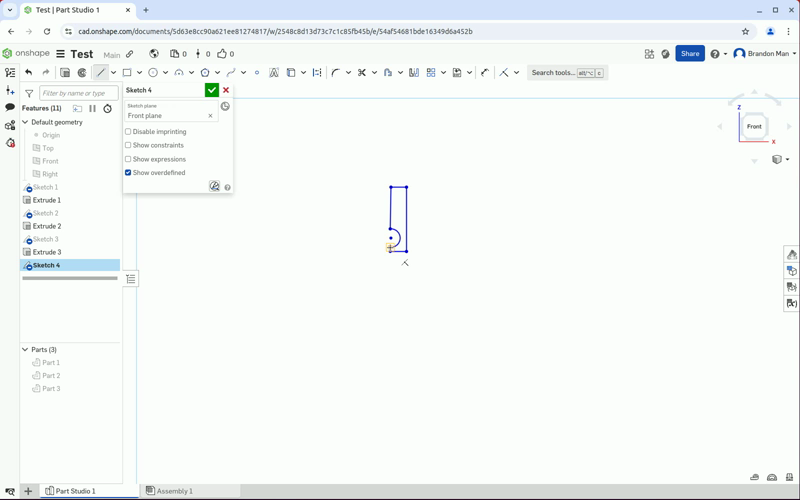
scroll(6)
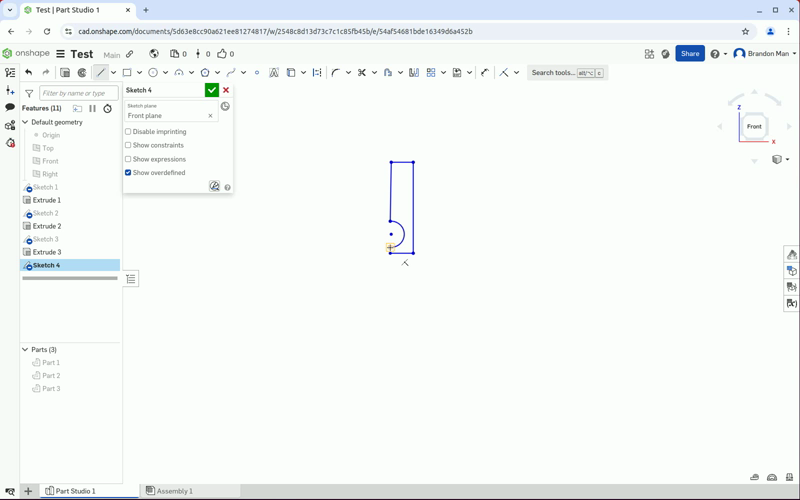
scroll(6)
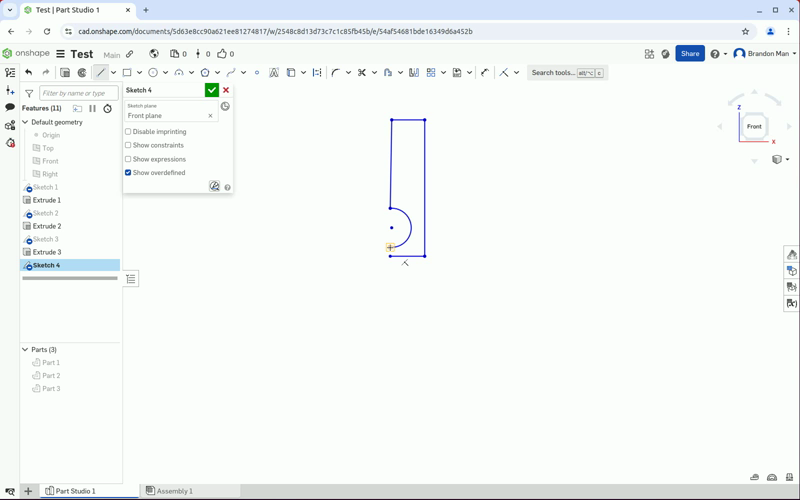
scroll(6)
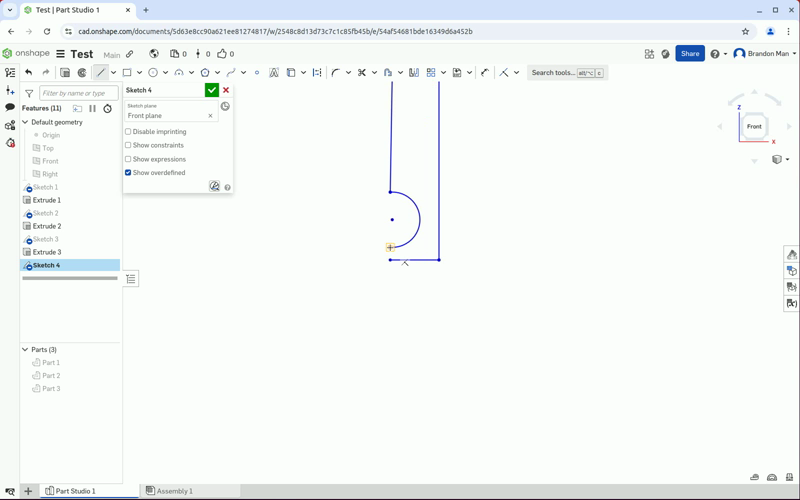
scroll(6)
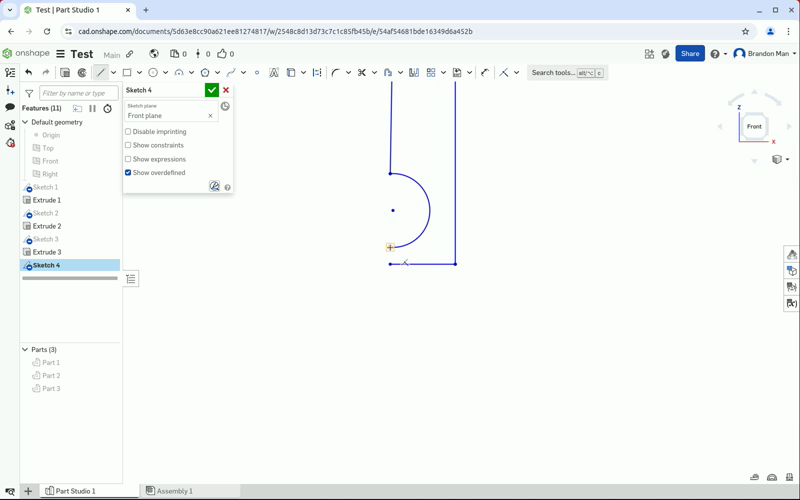
scroll(6)
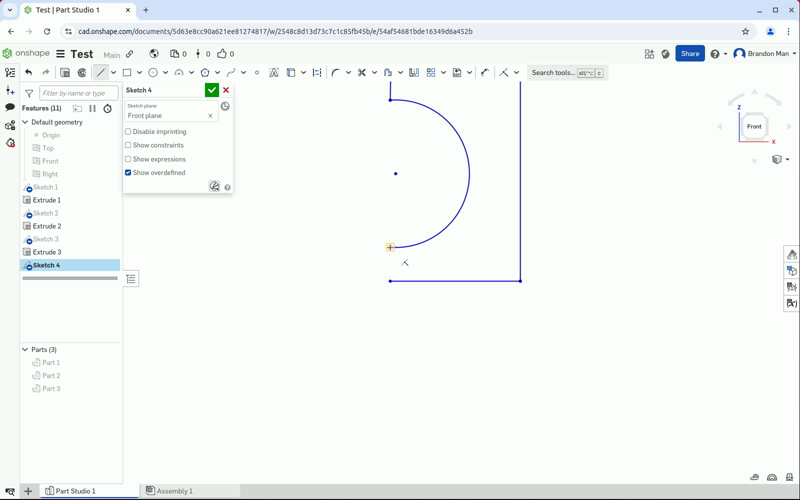
click(390, 247)
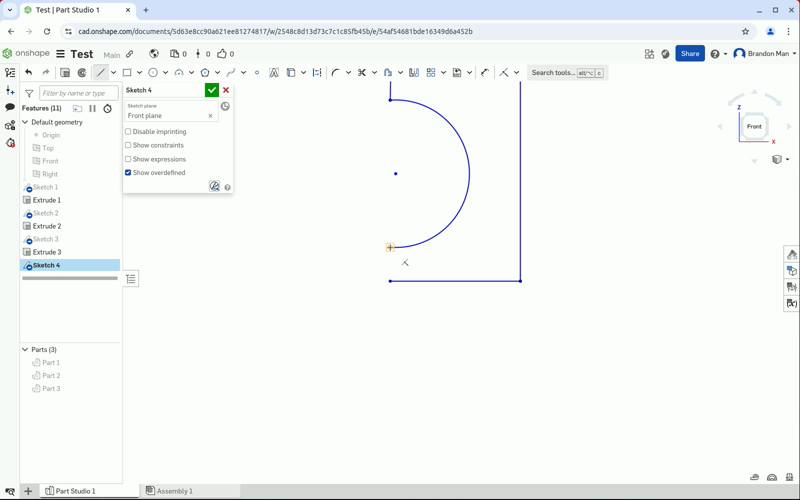
scroll(-6)
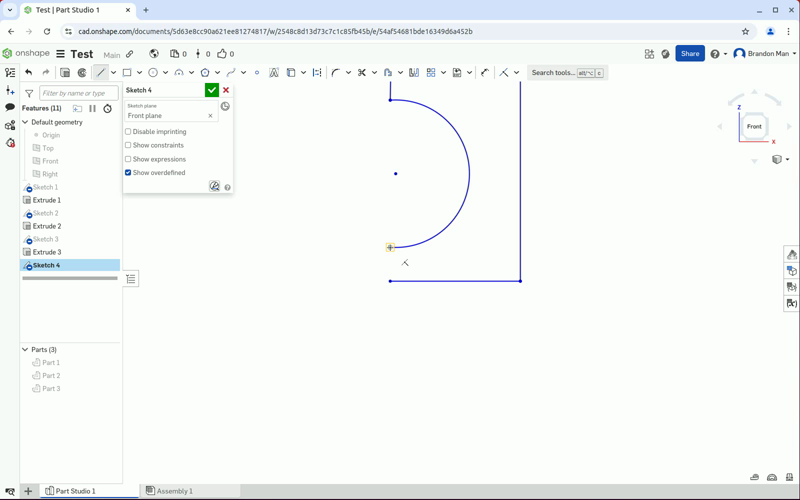
scroll(-6)
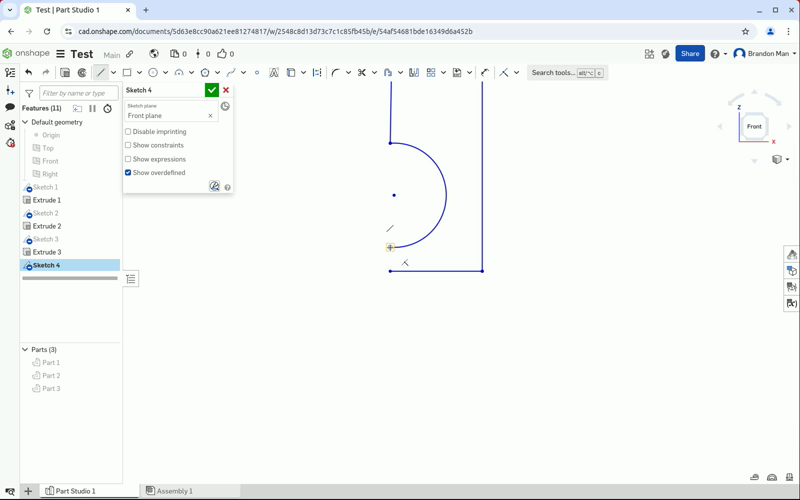
scroll(-6)
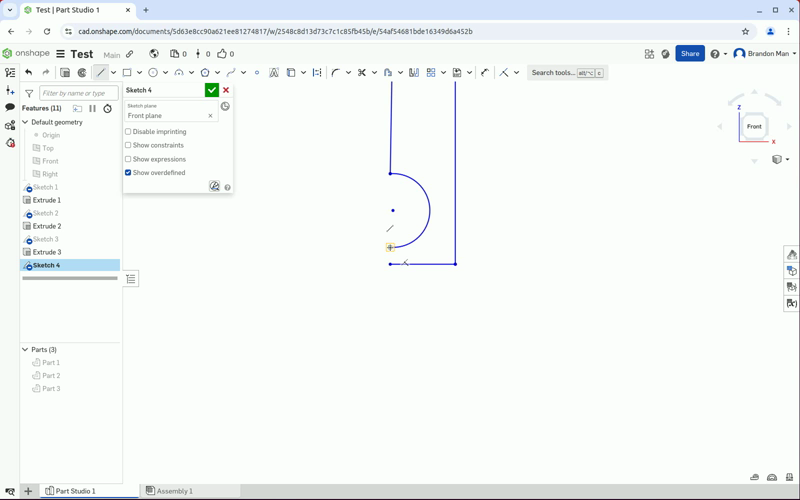
scroll(-6)
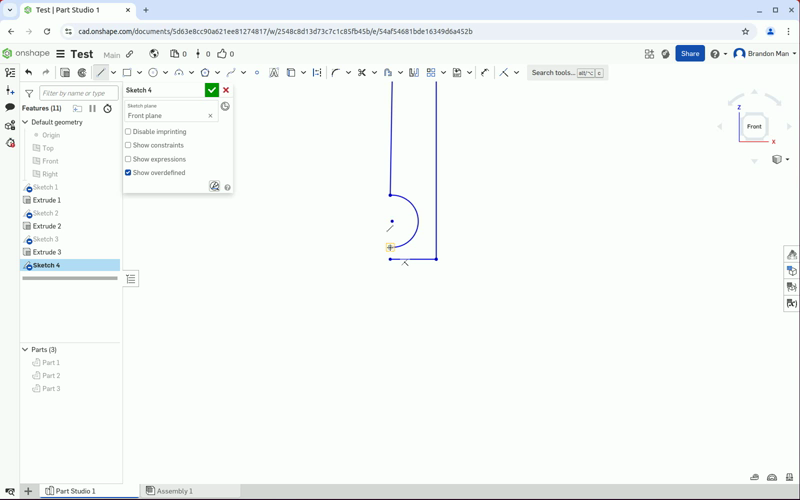
scroll(-6)
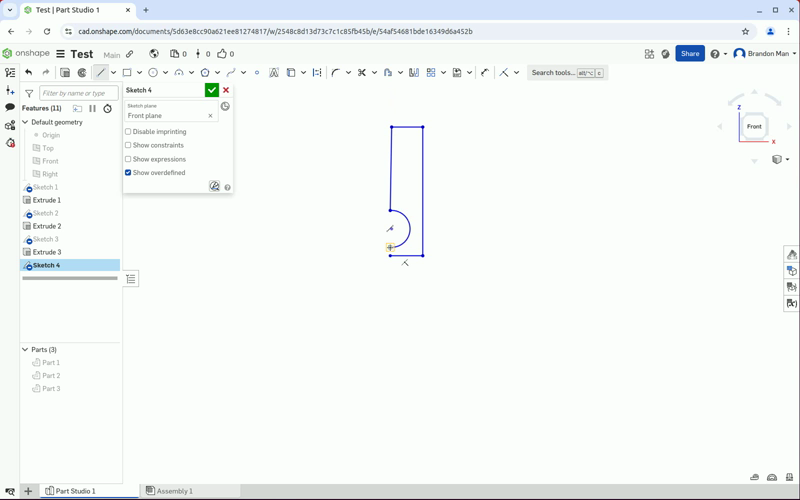
scroll(-6)
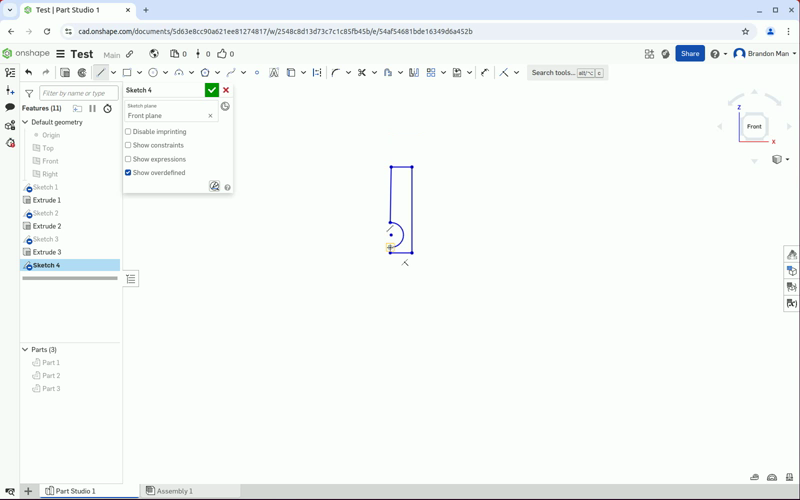
scroll(-6)
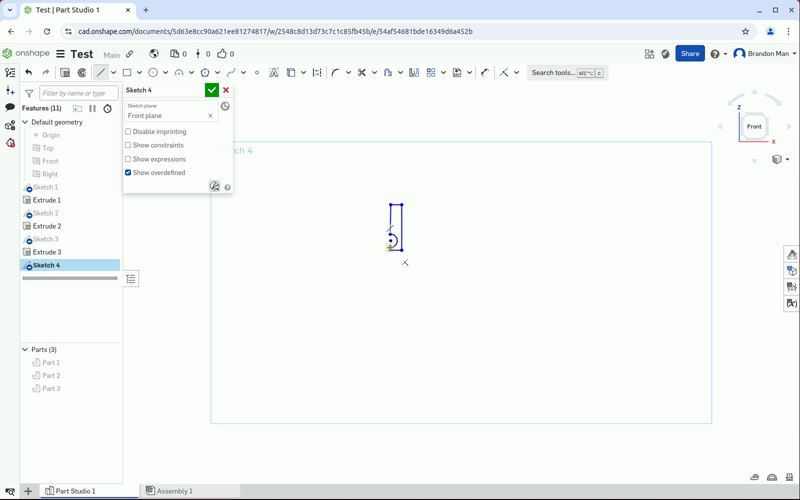
mouse_move(420, 247)
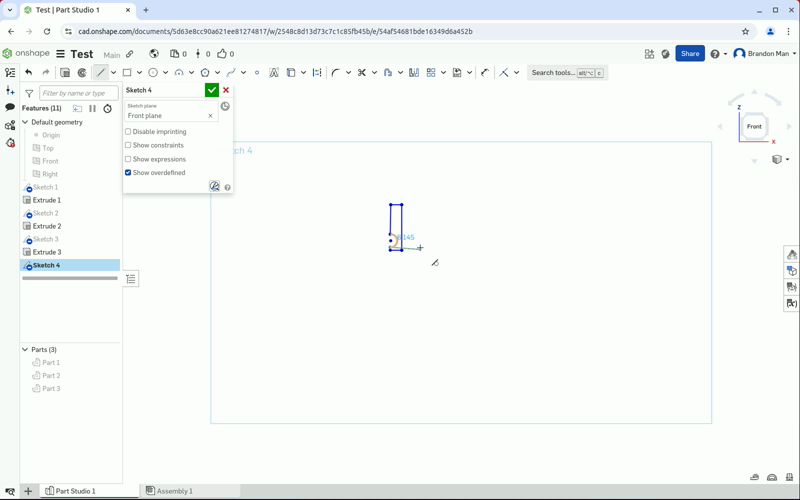
key_down(shift)
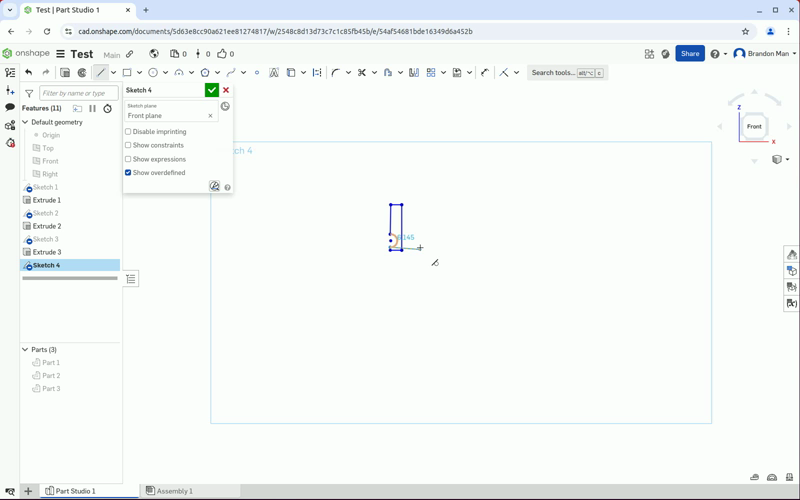
mouse_move(390, 250)
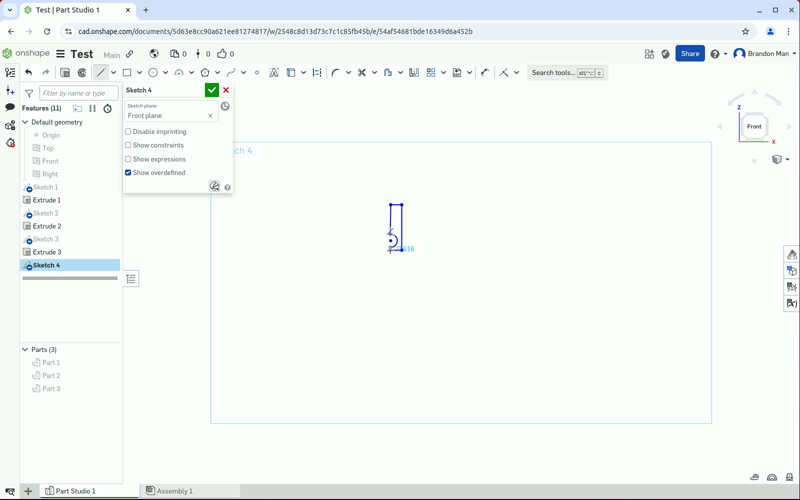
scroll(6)
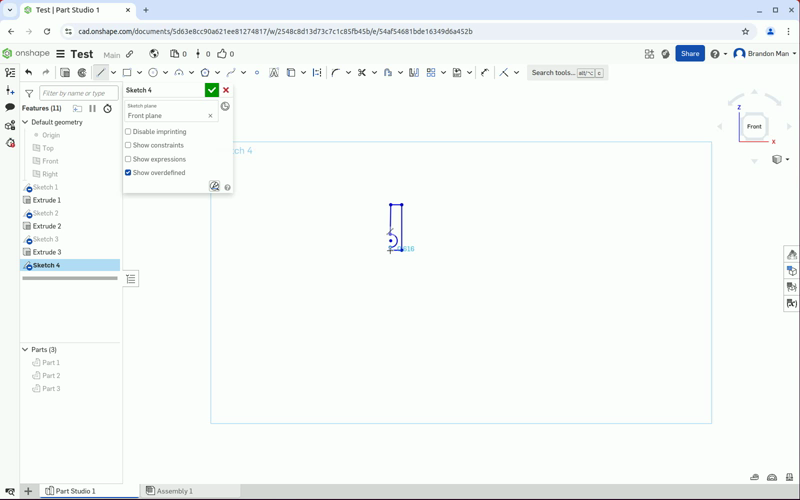
scroll(6)
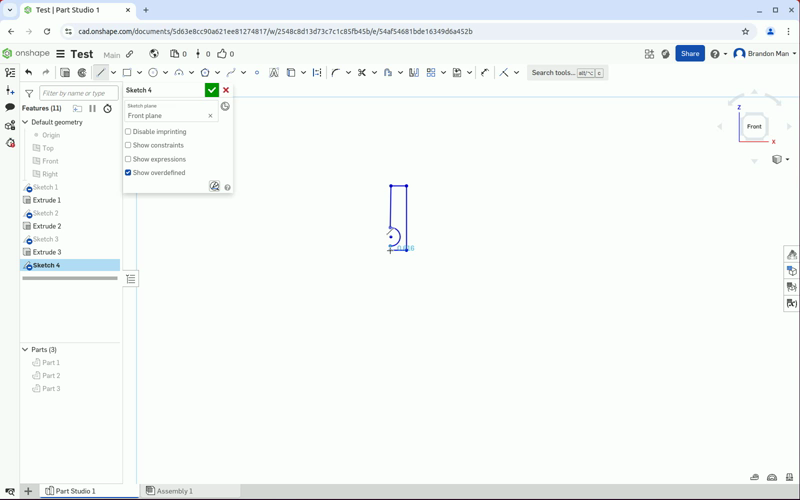
scroll(6)
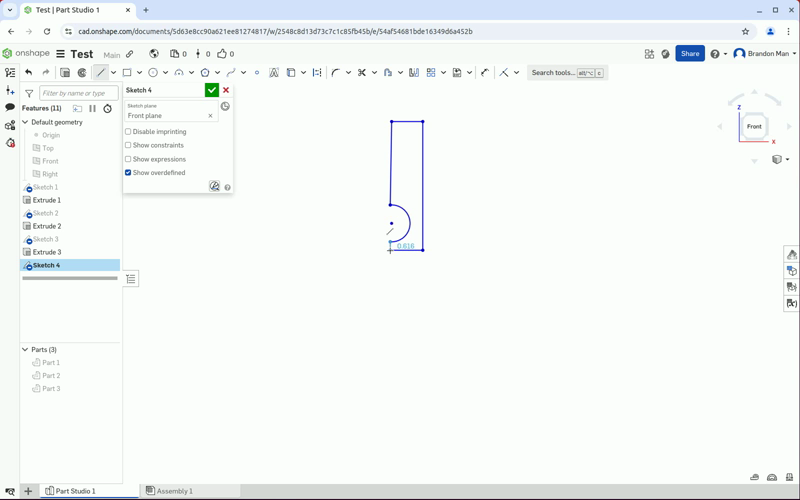
scroll(6)
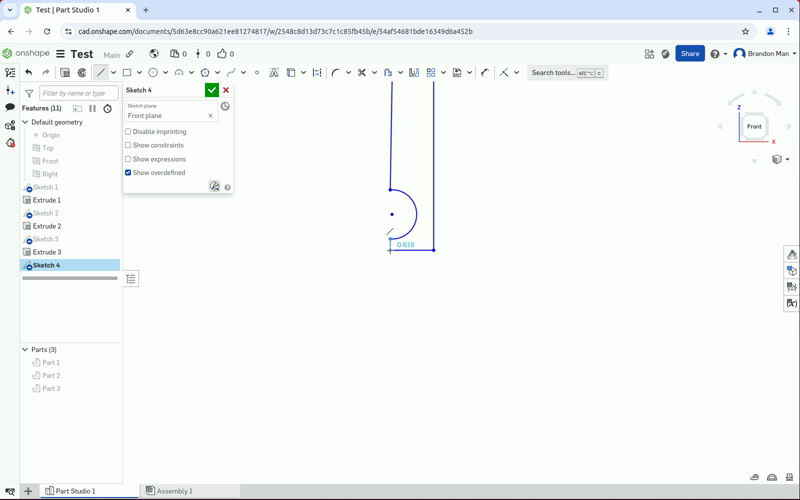
scroll(6)
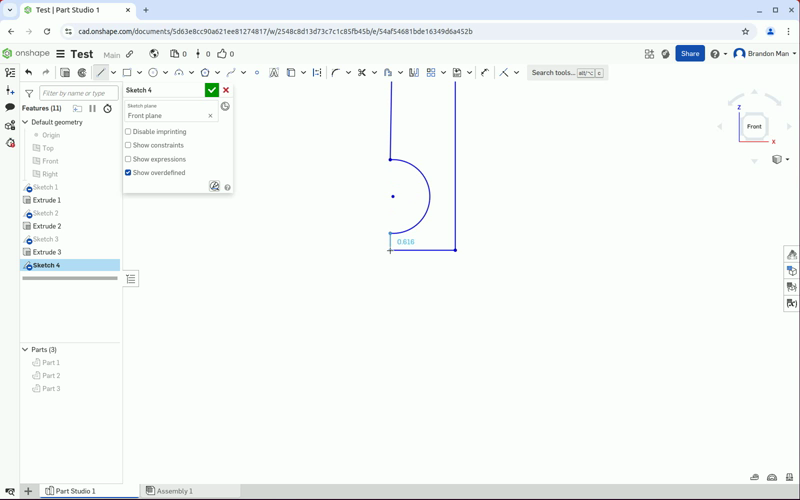
scroll(6)
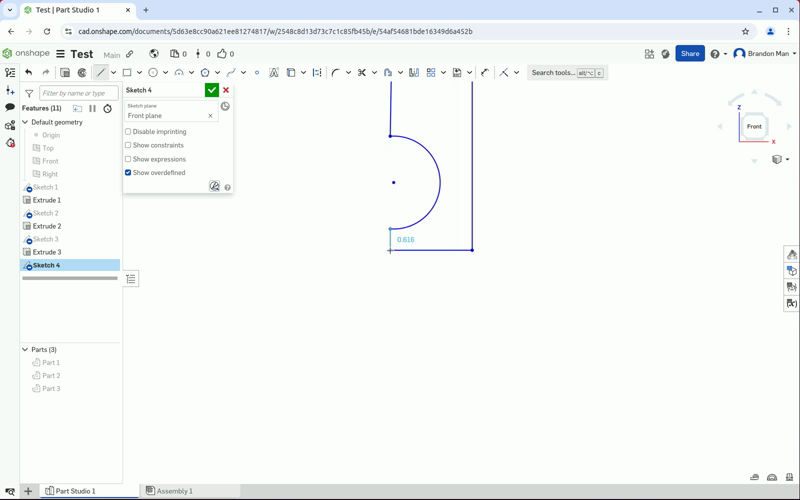
scroll(6)
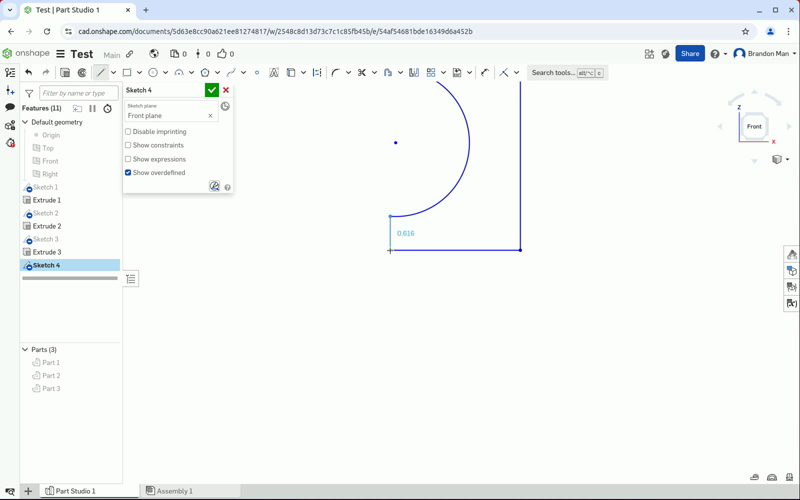
key_up(shift)
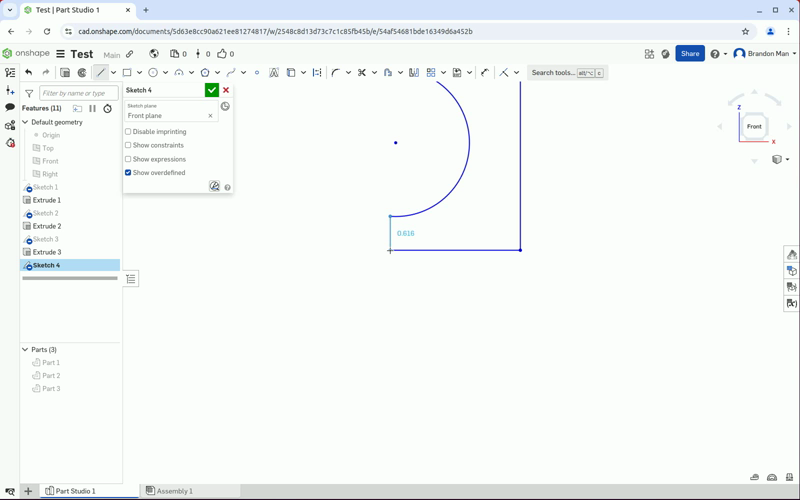
click(390, 250)
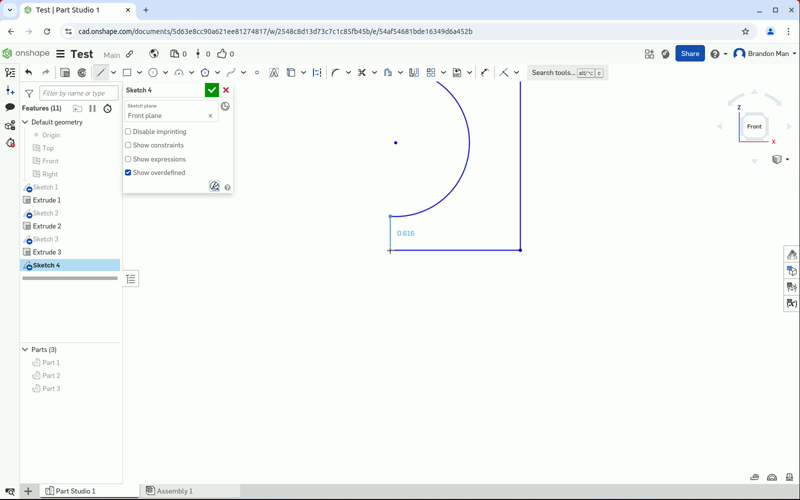
scroll(-6)
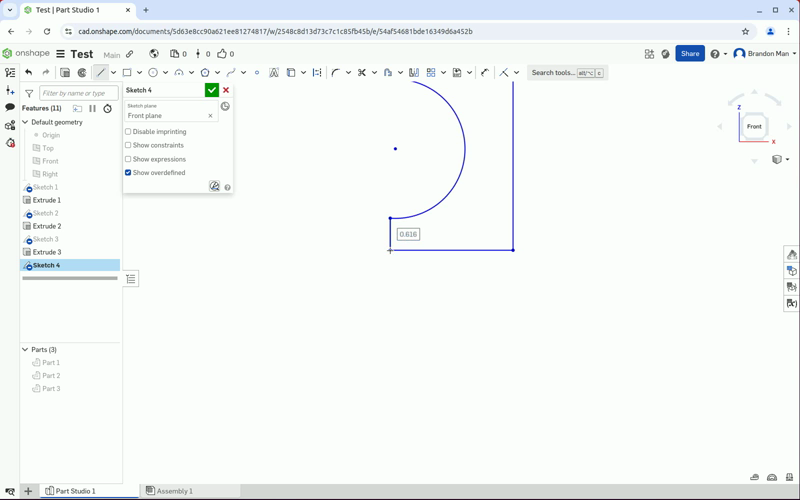
scroll(-6)
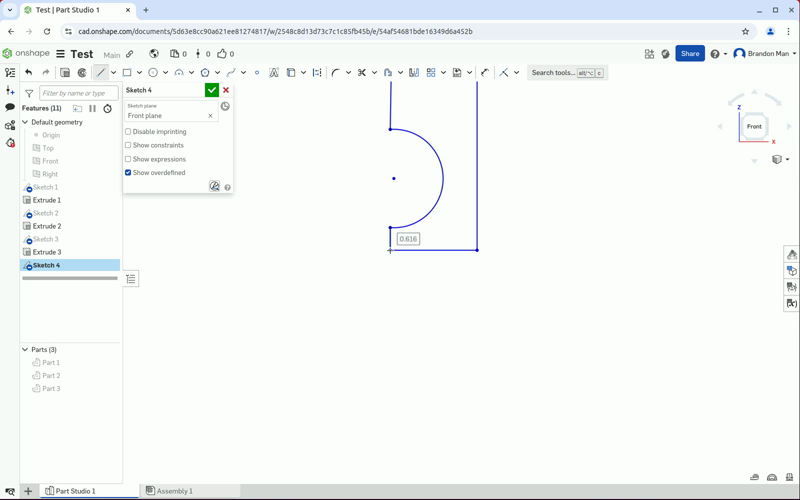
scroll(-6)
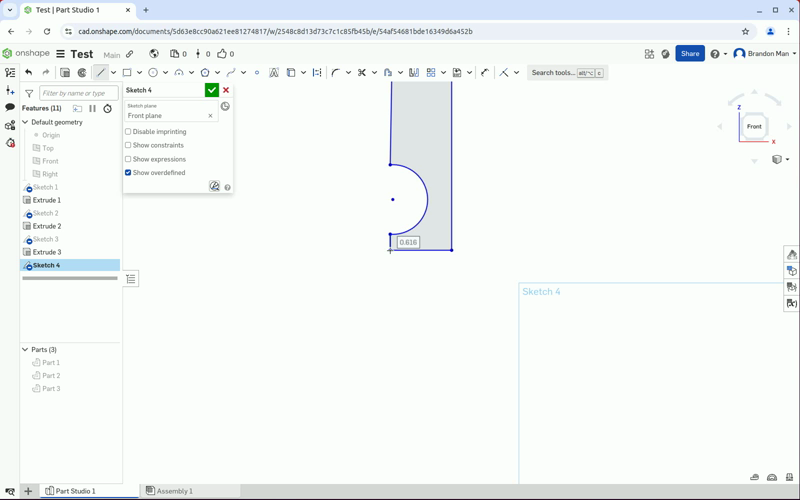
scroll(-6)
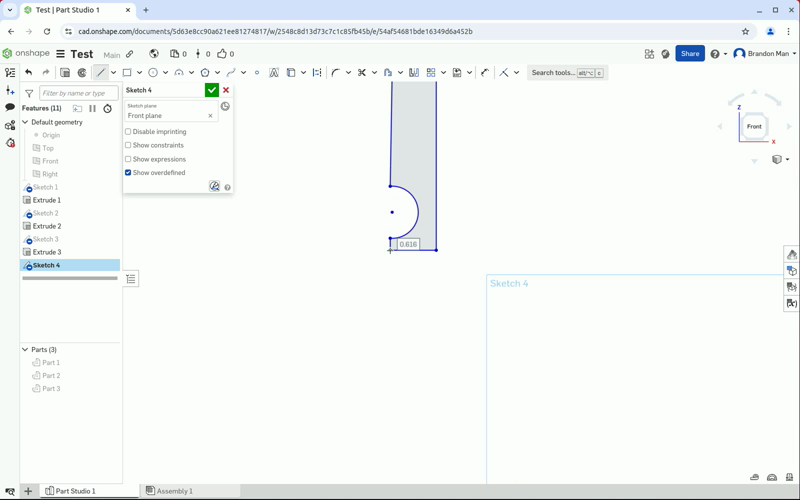
scroll(-6)
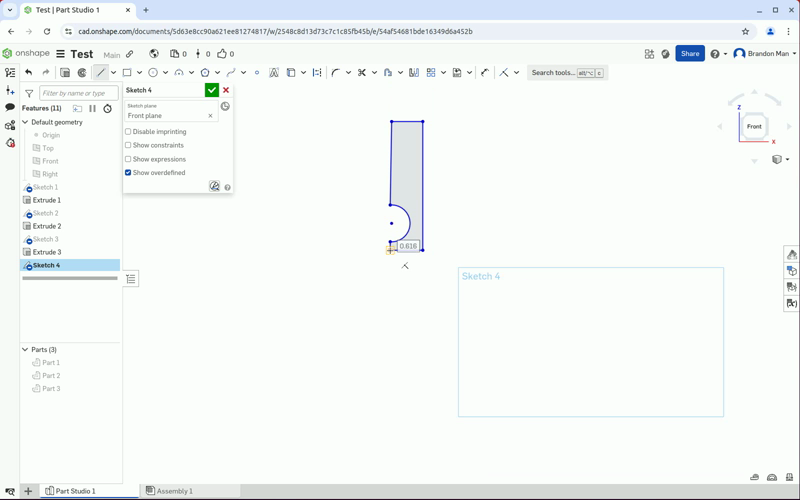
scroll(-6)
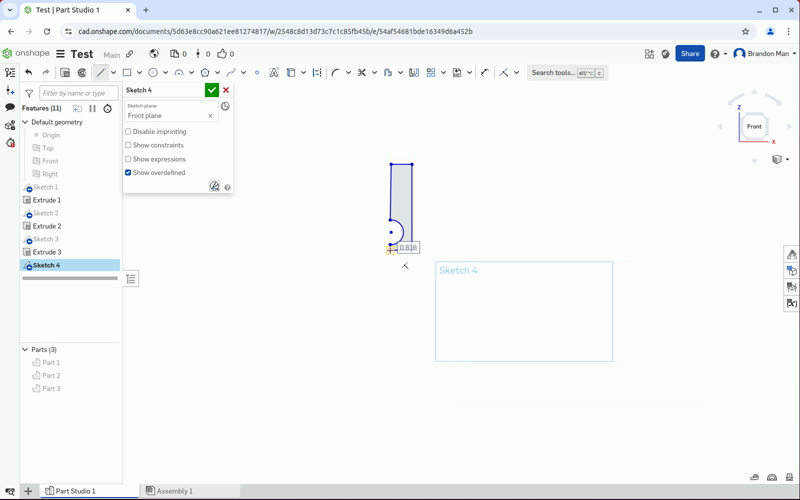
scroll(-6)
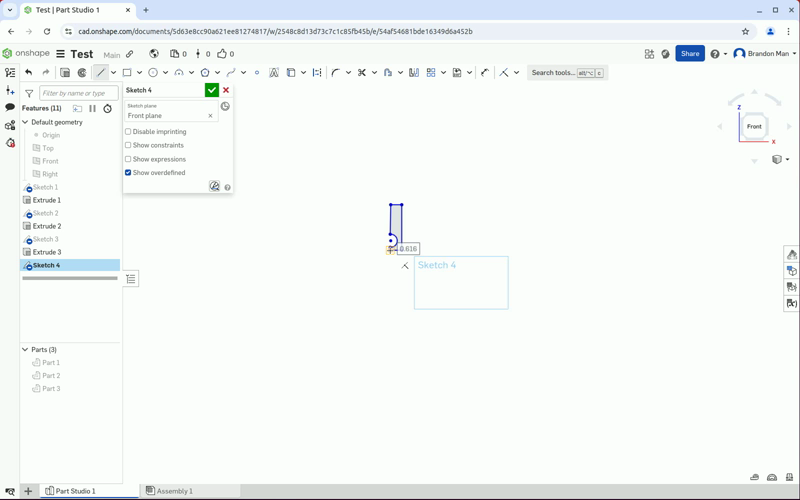
key(esc)
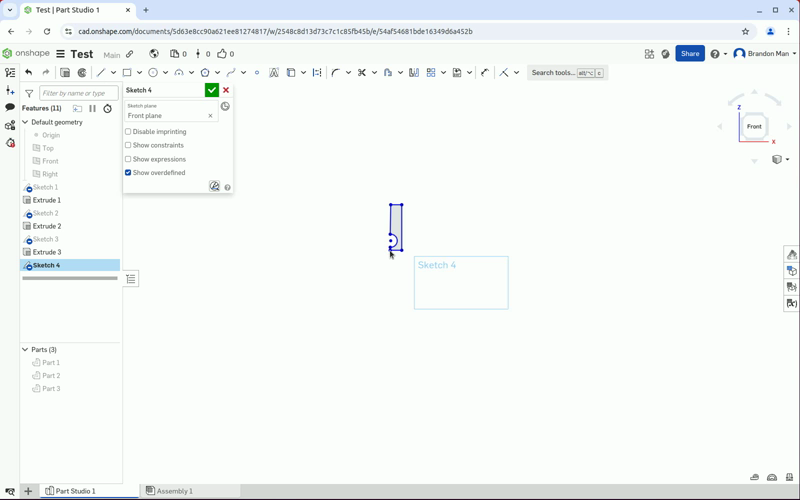
mouse_move(399, 225)
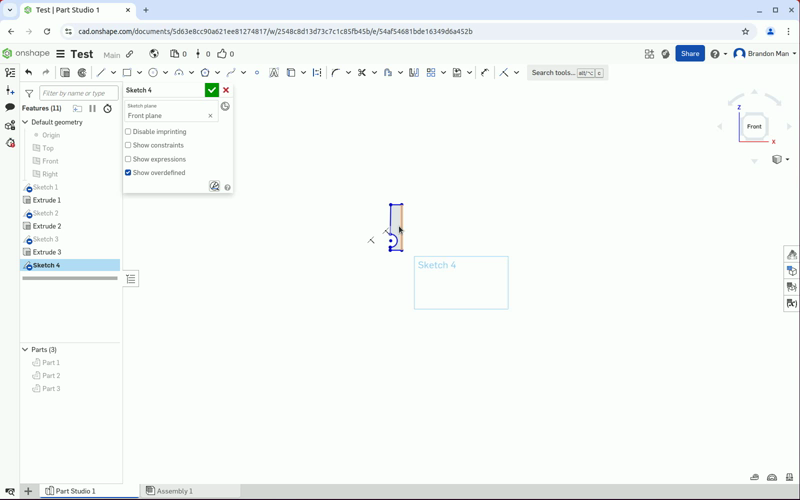
scroll(6)
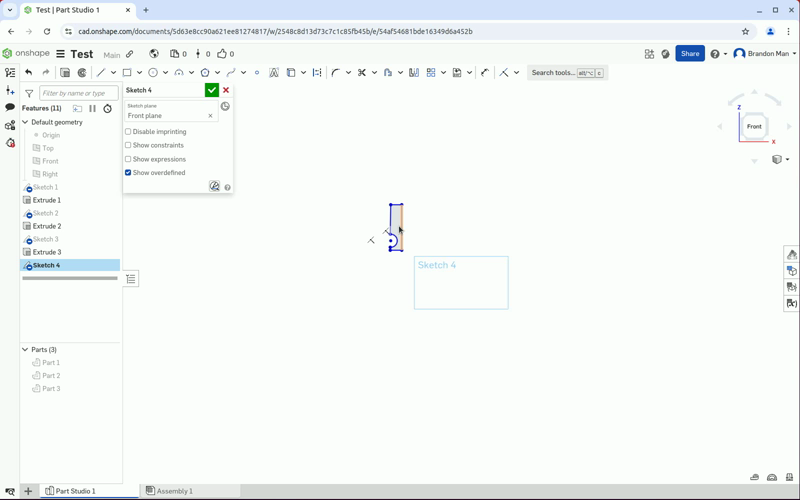
scroll(6)
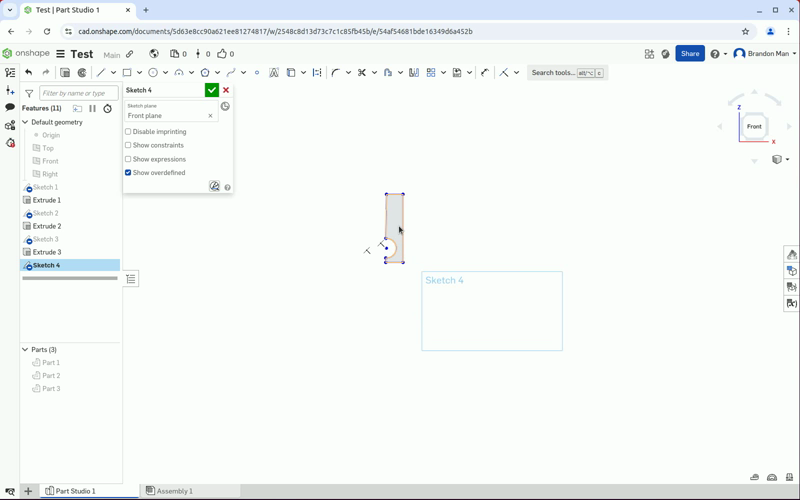
scroll(6)
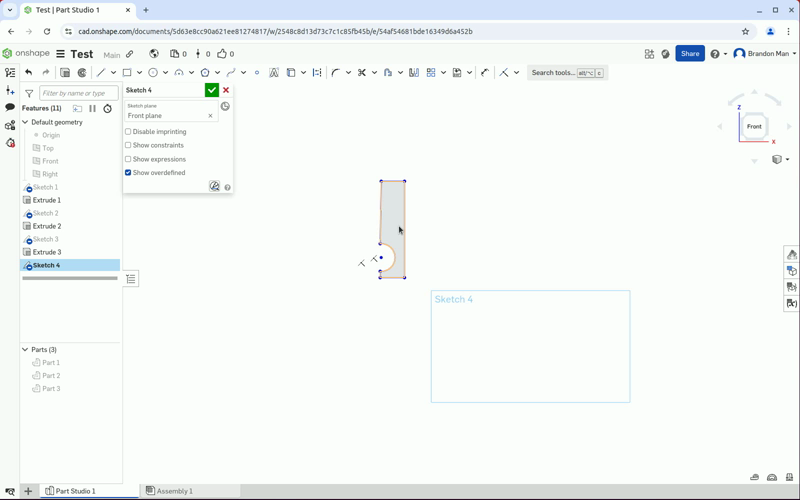
scroll(6)
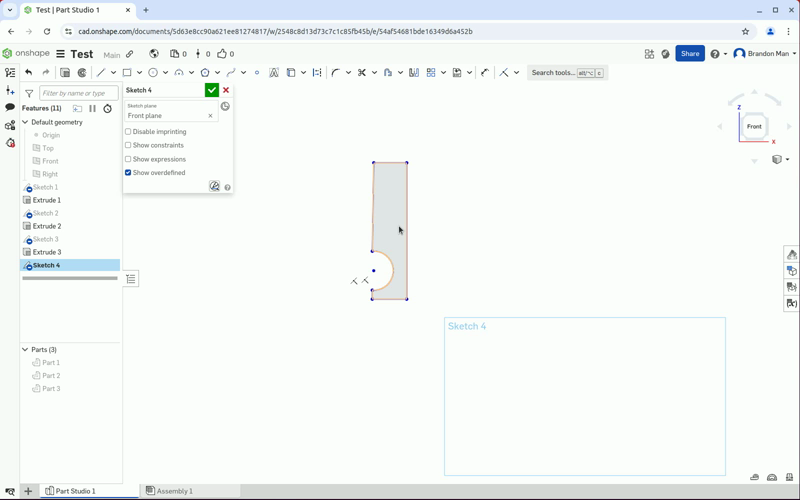
scroll(6)
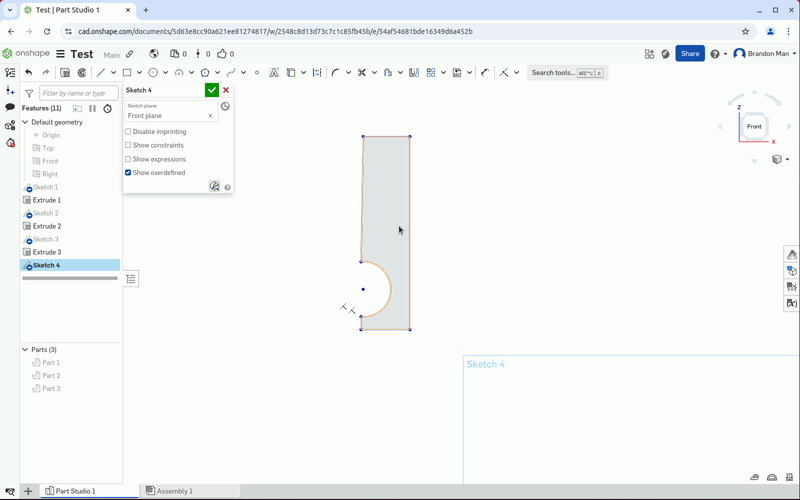
scroll(6)
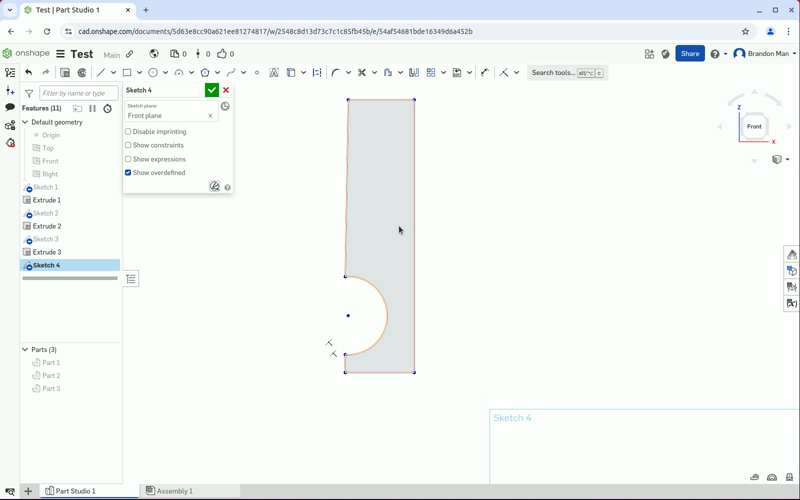
scroll(6)
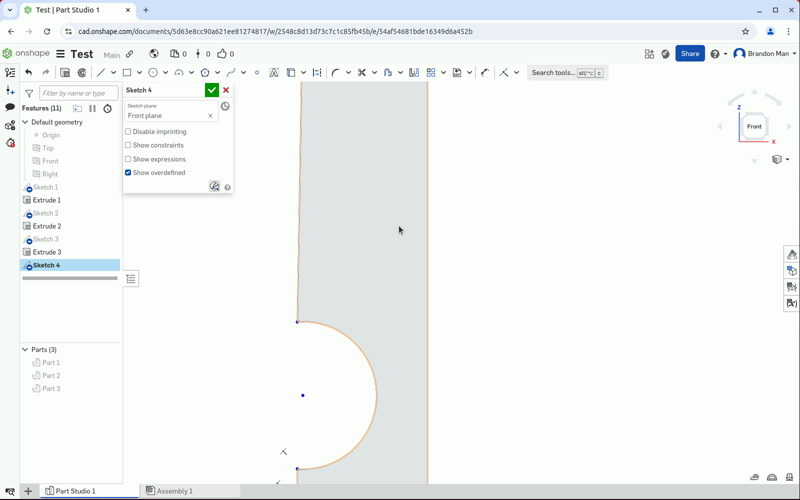
click(399, 225)
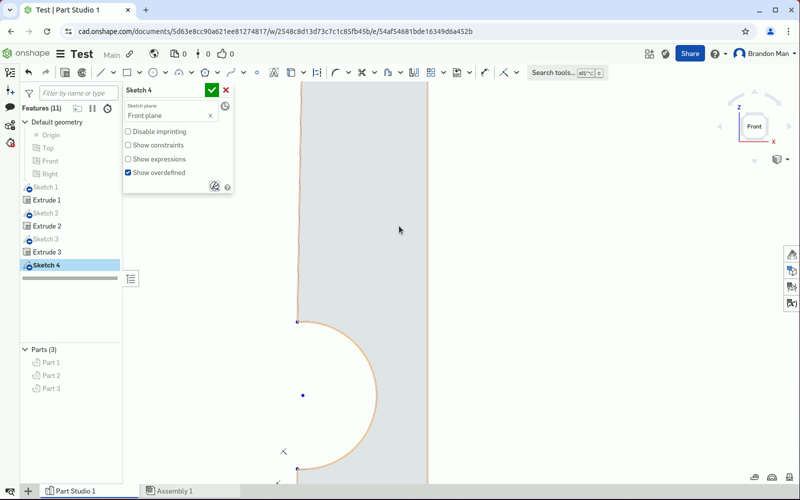
scroll(-6)
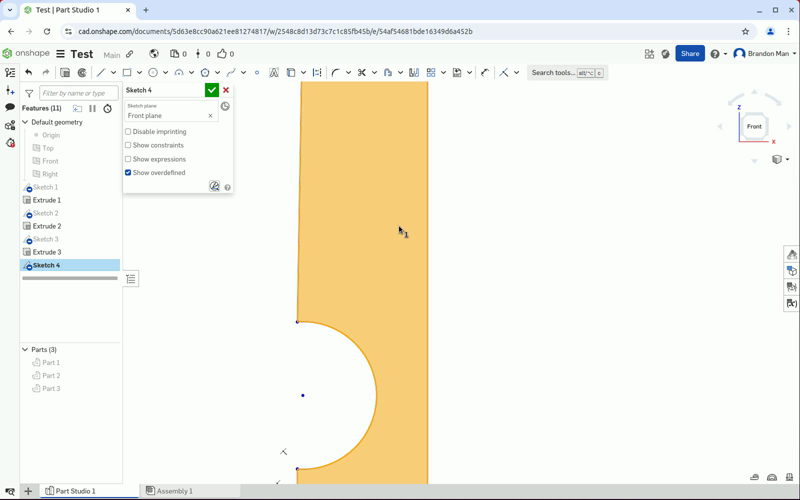
scroll(-6)
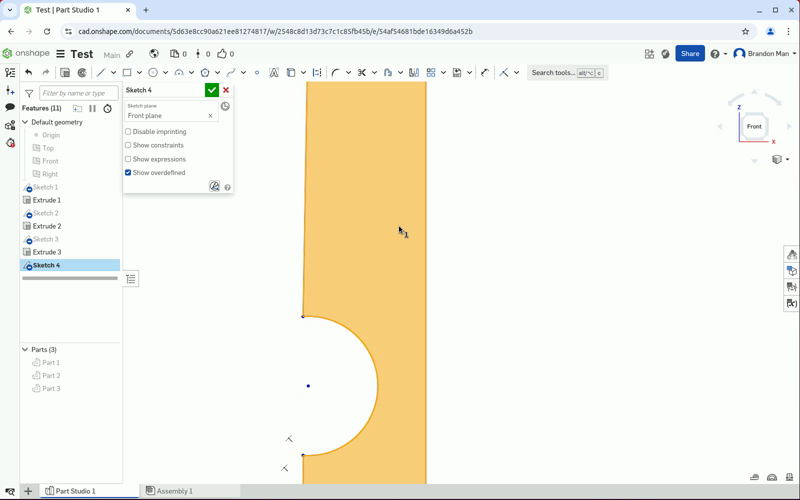
scroll(-6)
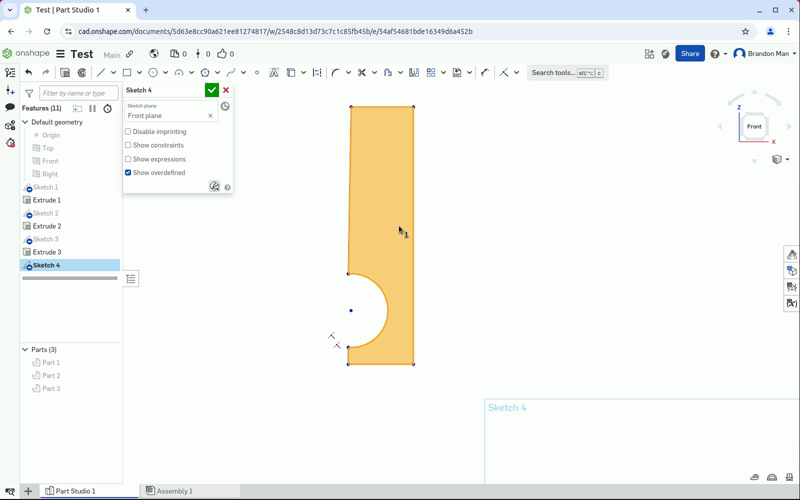
scroll(-6)
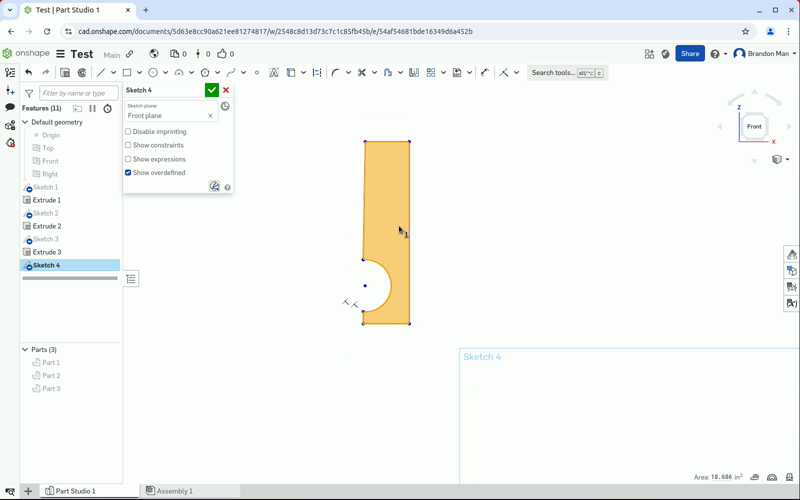
scroll(-6)
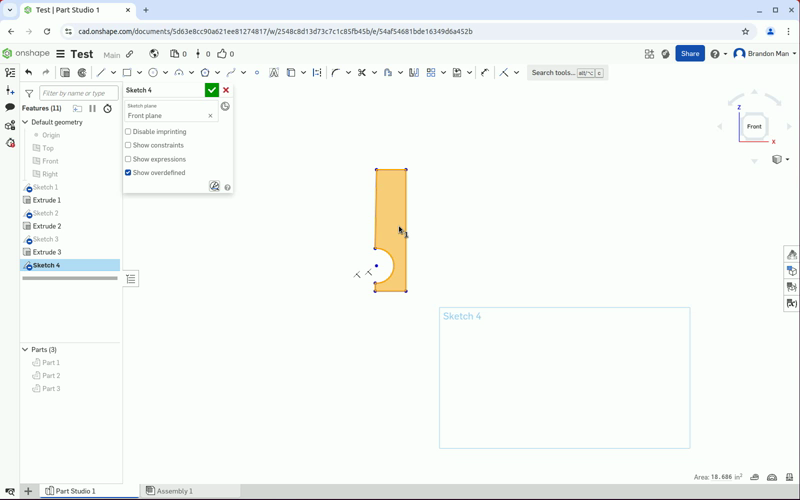
scroll(-6)
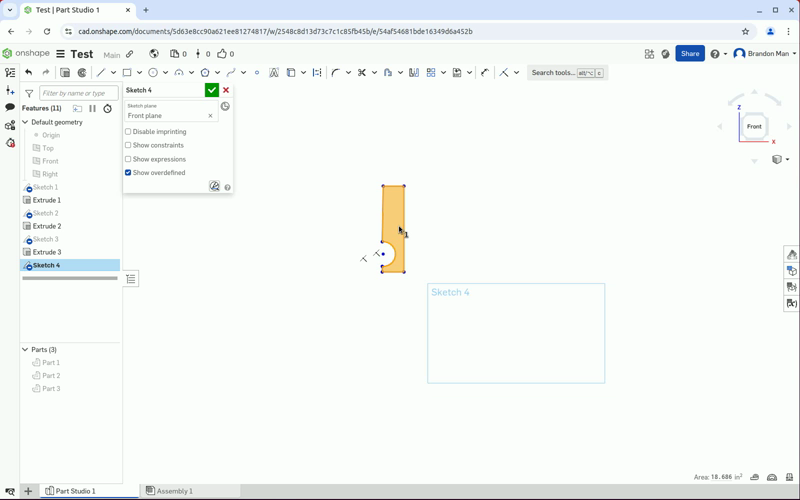
scroll(-6)
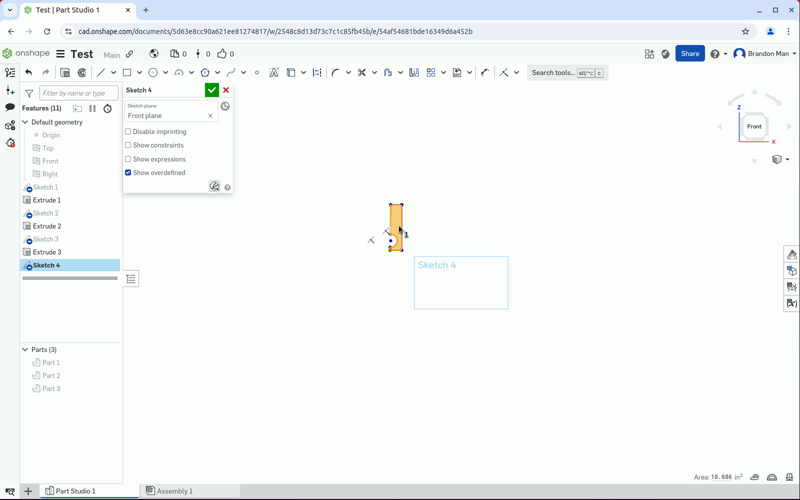
mouse_move(73, 352)
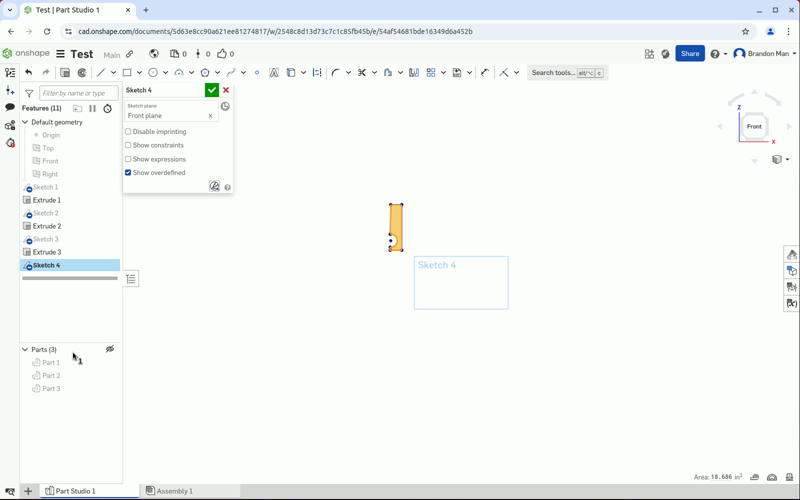
key(shift+y)
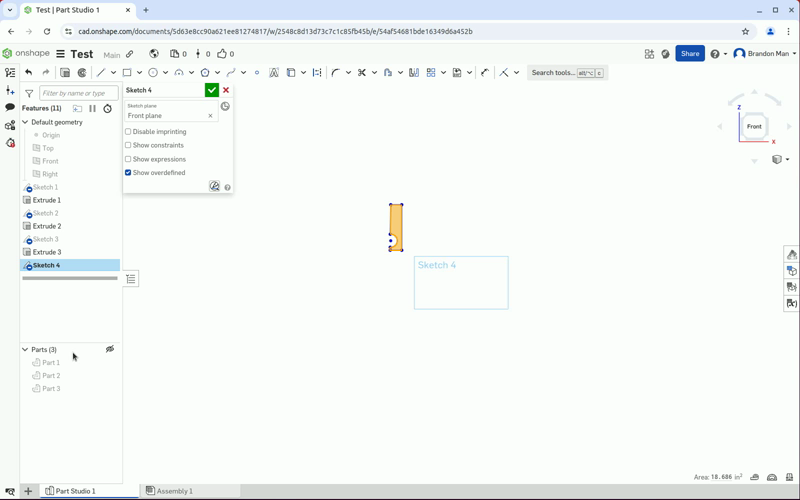
key(shift+e)
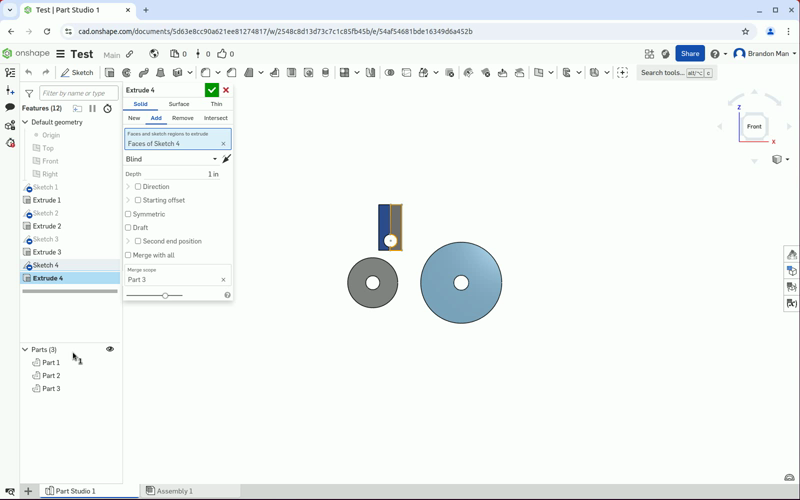
mouse_move(143, 106)
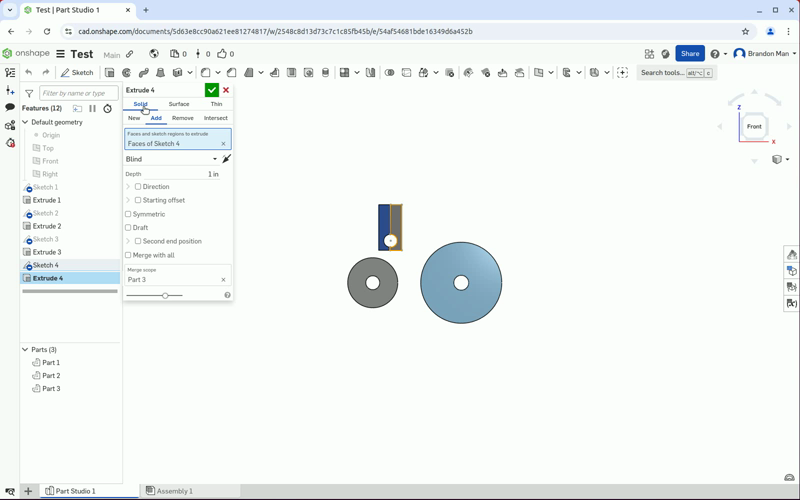
click(143, 106)
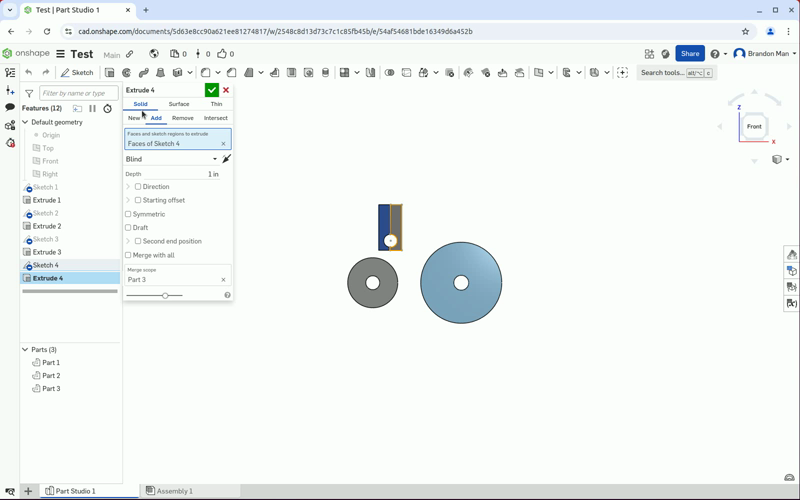
mouse_move(137, 120)
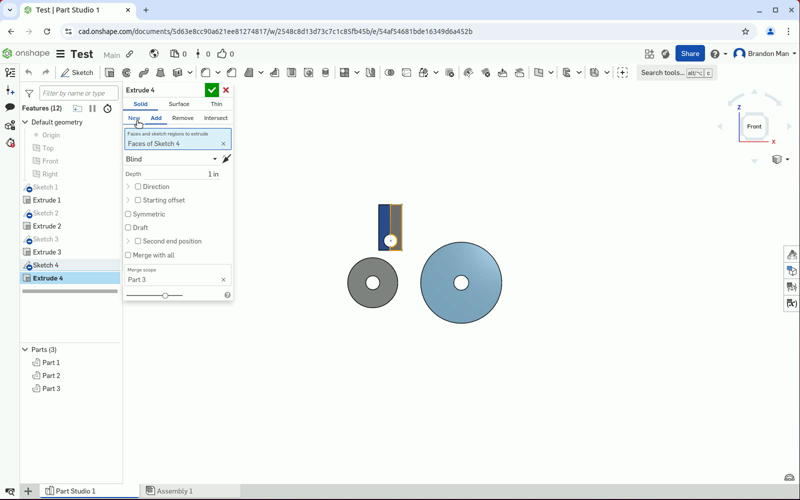
click(137, 120)
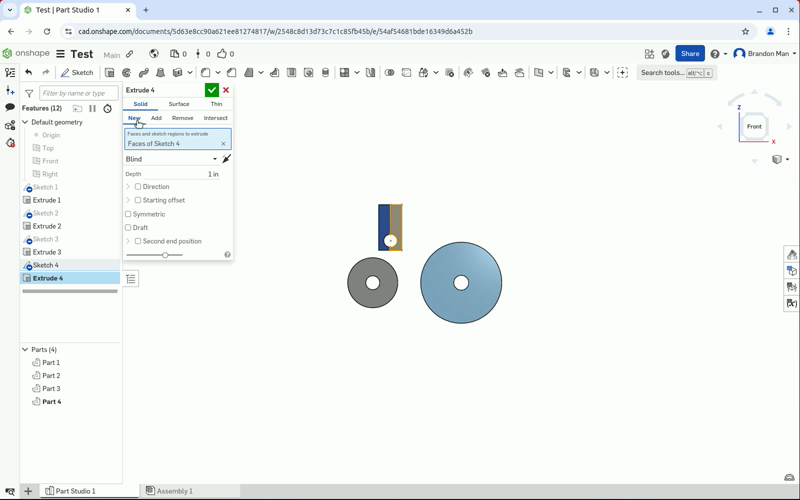
key(tab, 4)
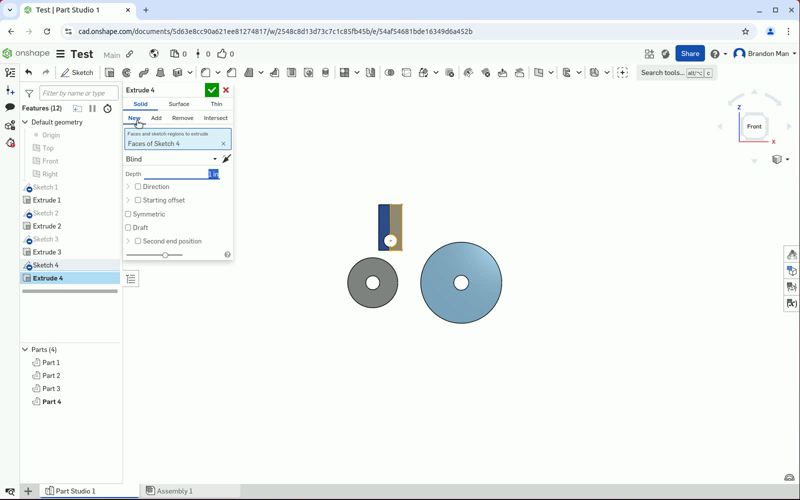
text(3.129)
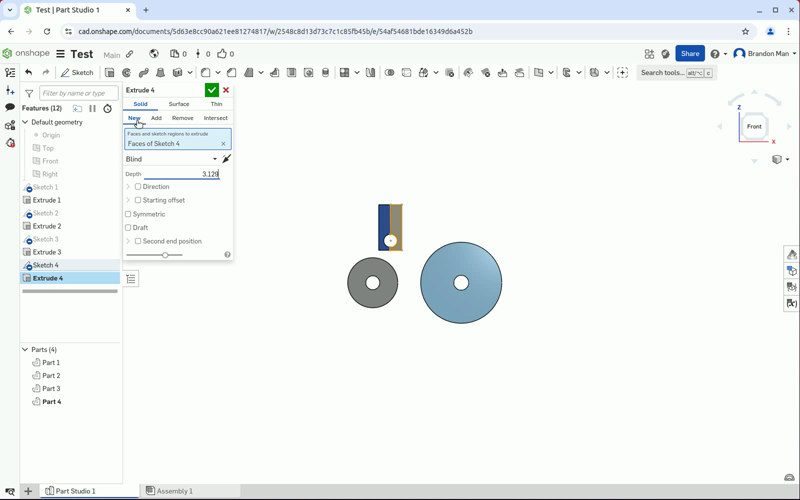
key(enter)
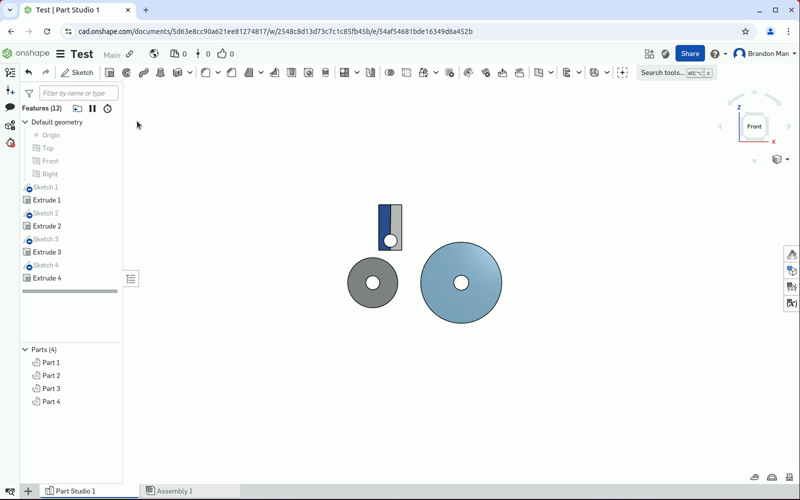
key(shift+h)
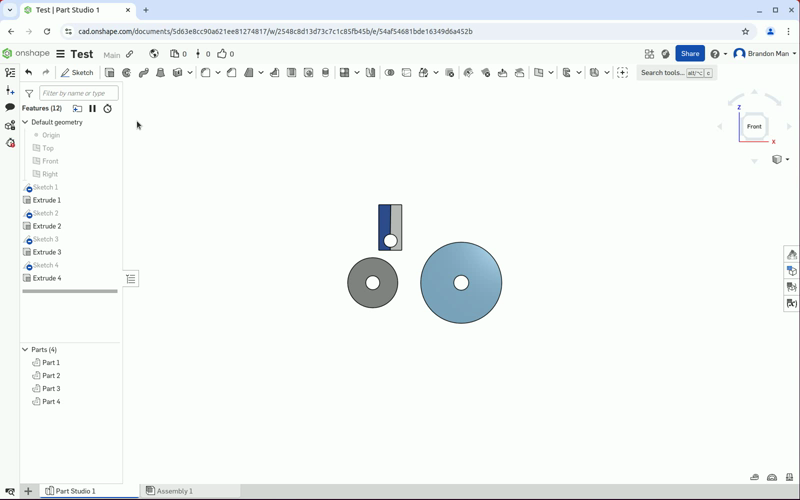
key(shift+h)
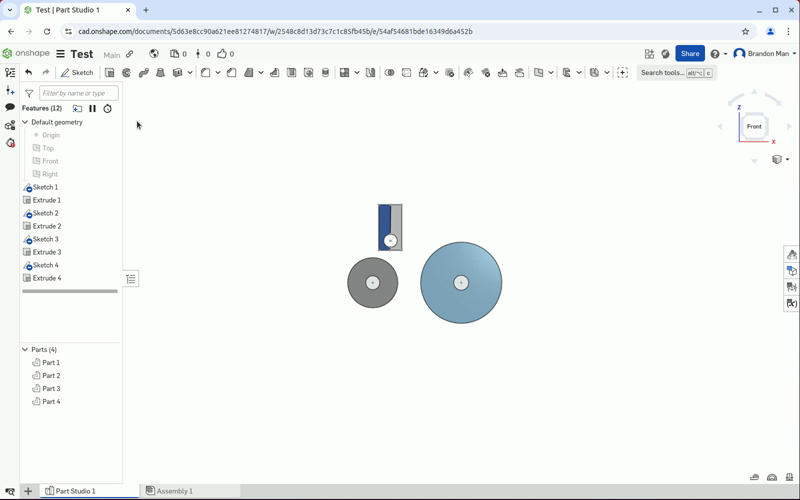
key(shift+7)
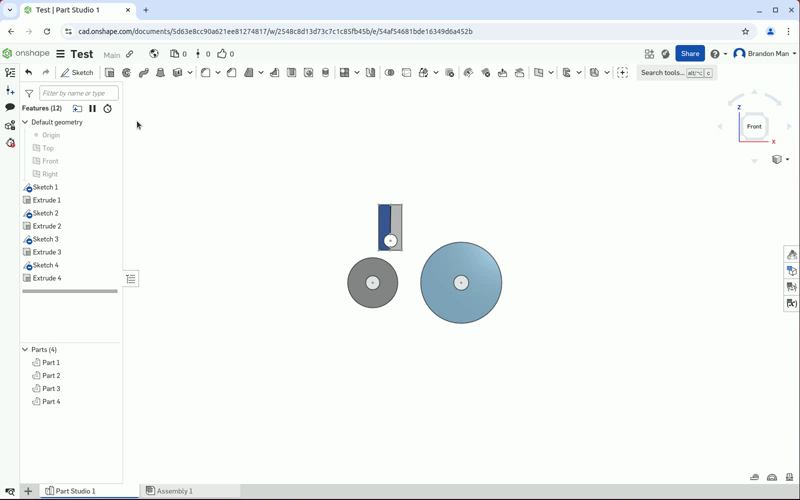
key(left, 2)
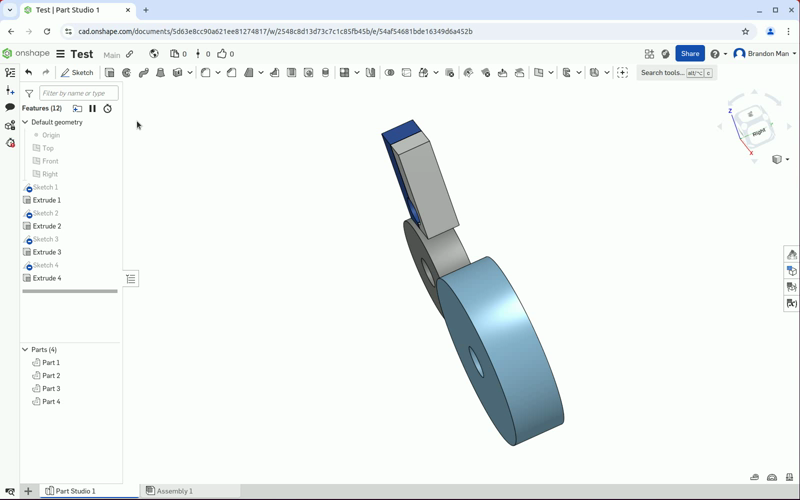
key(down, 2)
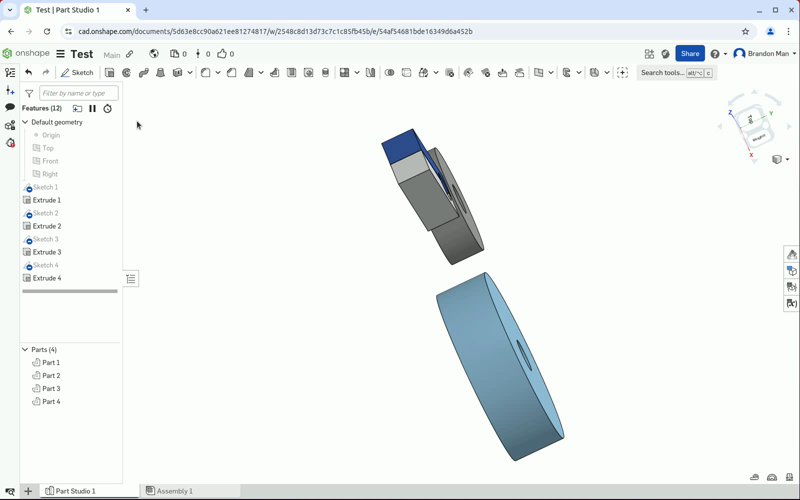
key(up, 2)
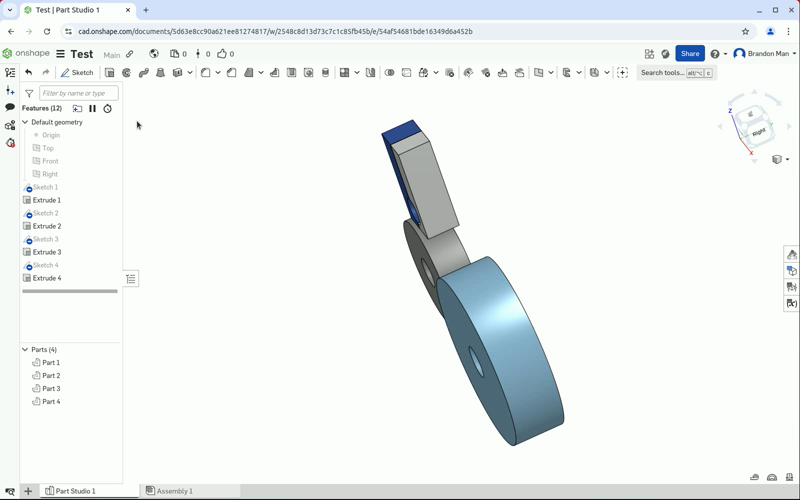
key(right, 2)
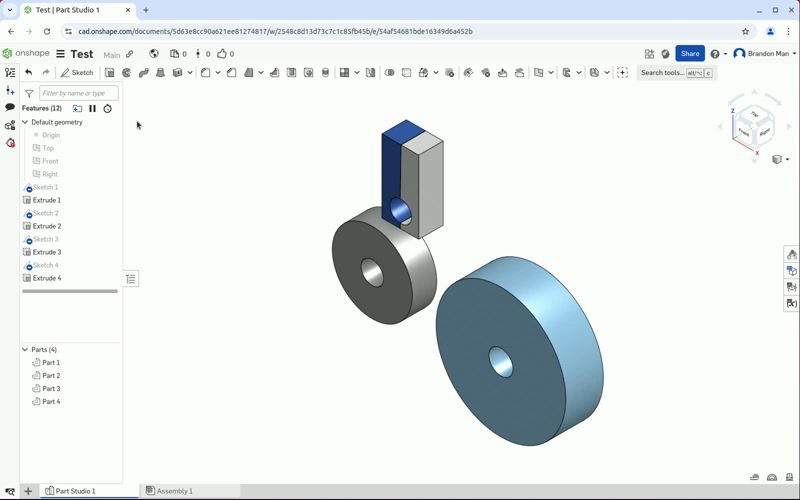
mouse_move(73, 189)
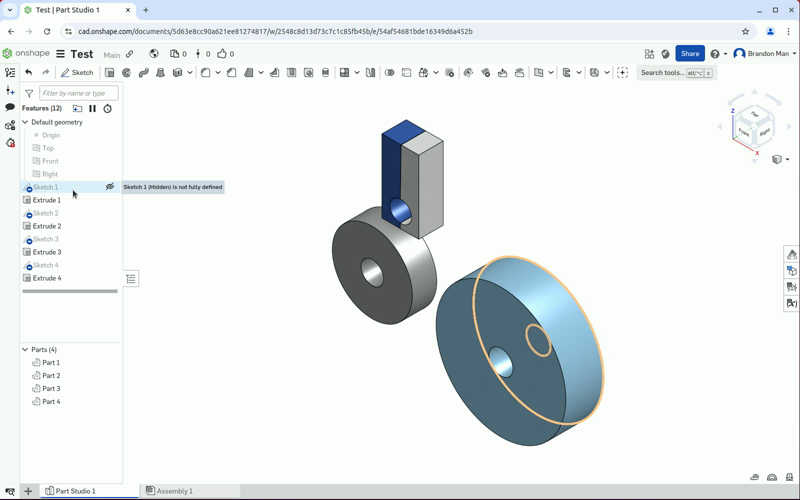
click(73, 189)